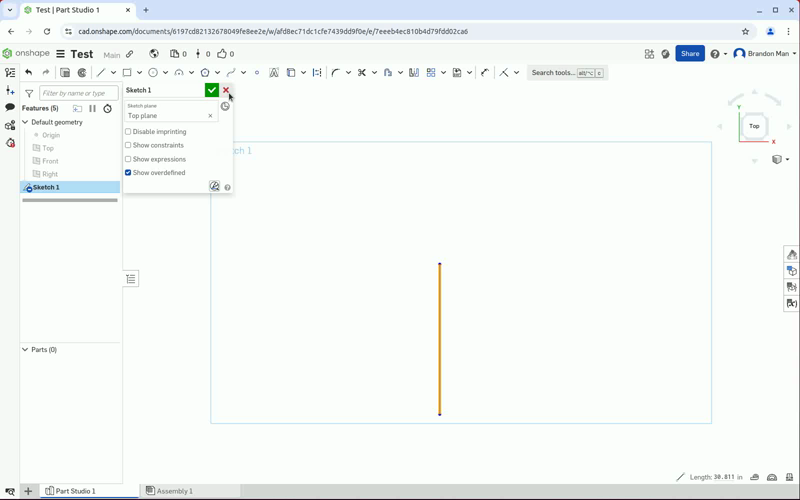
key(shift+h)
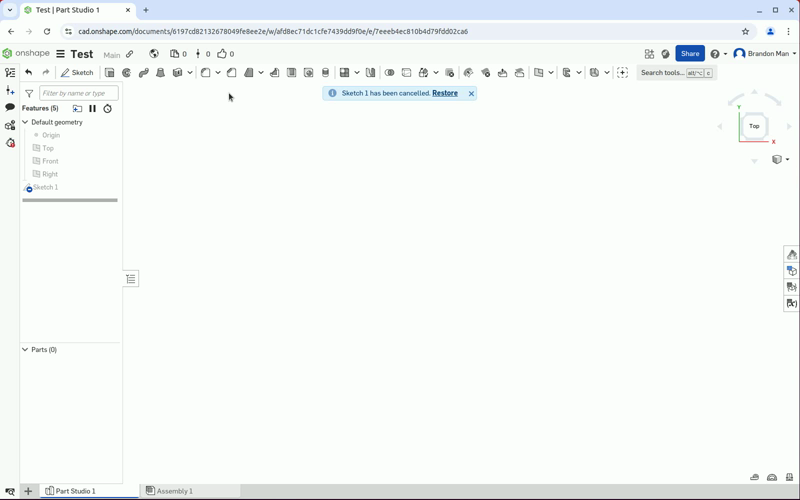
mouse_move(73, 352)
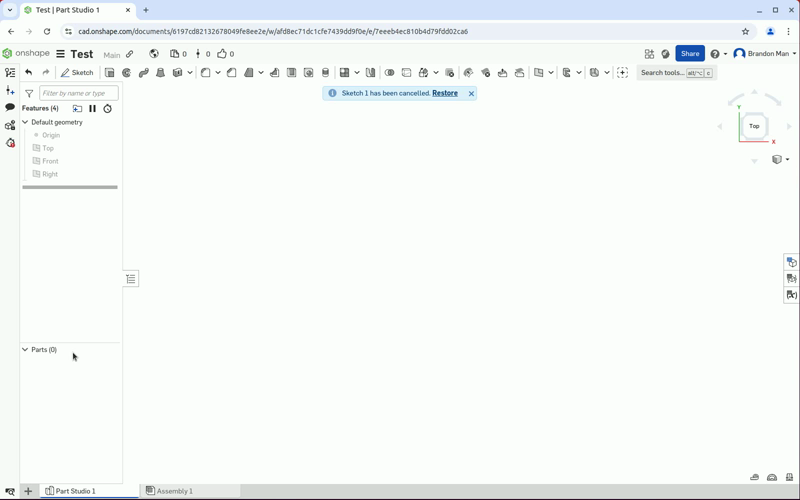
key(y)
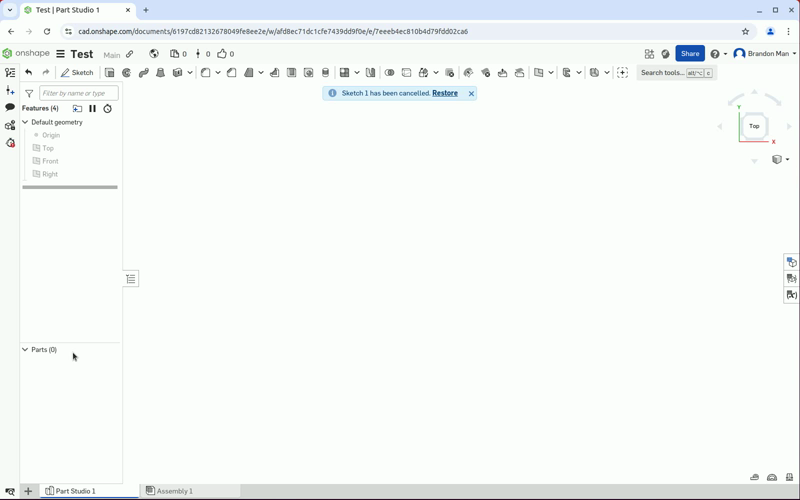
key(shift+p)
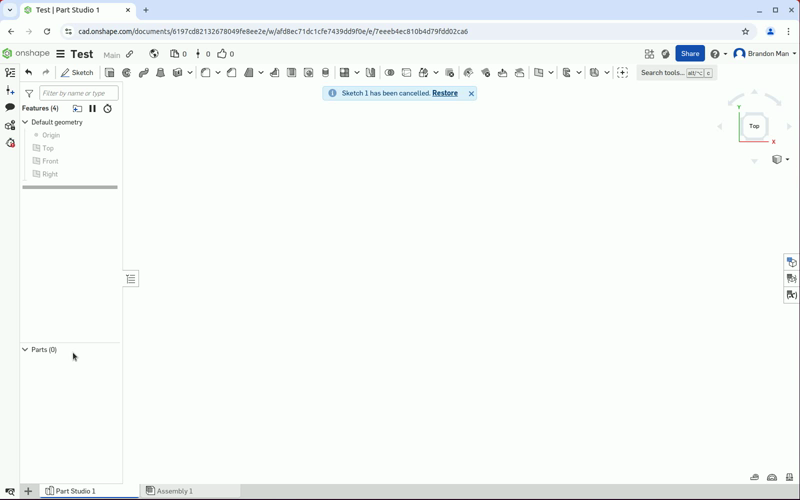
key(space)
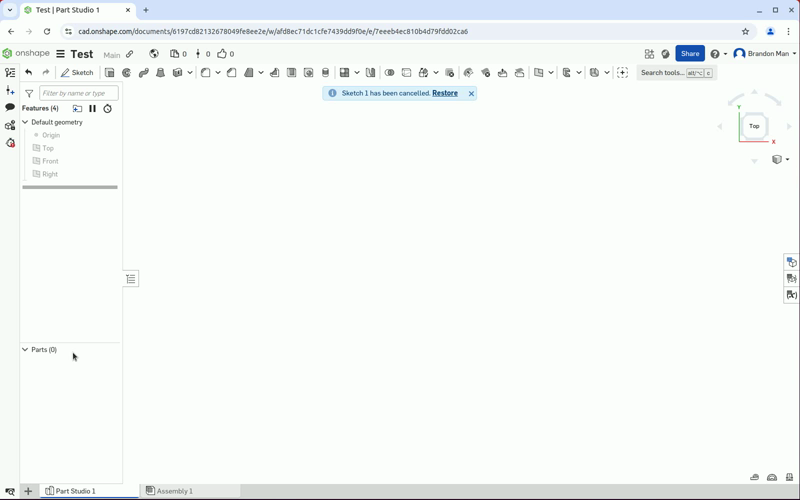
key_down(shift)
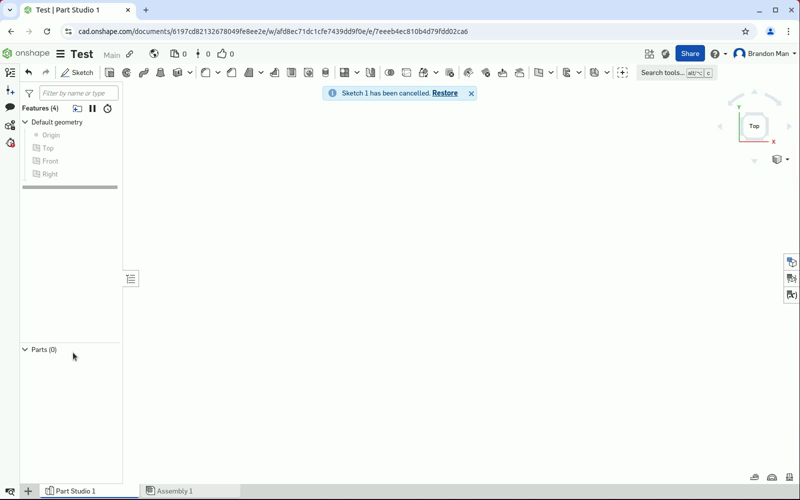
key(up)
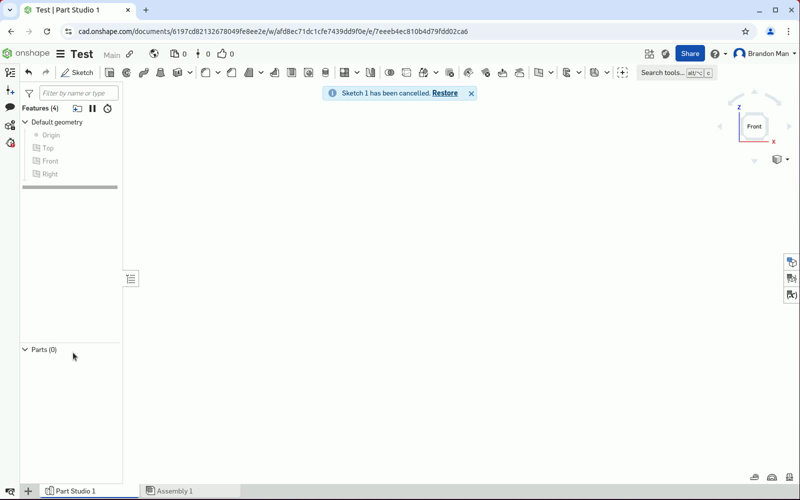
key_up(shift)
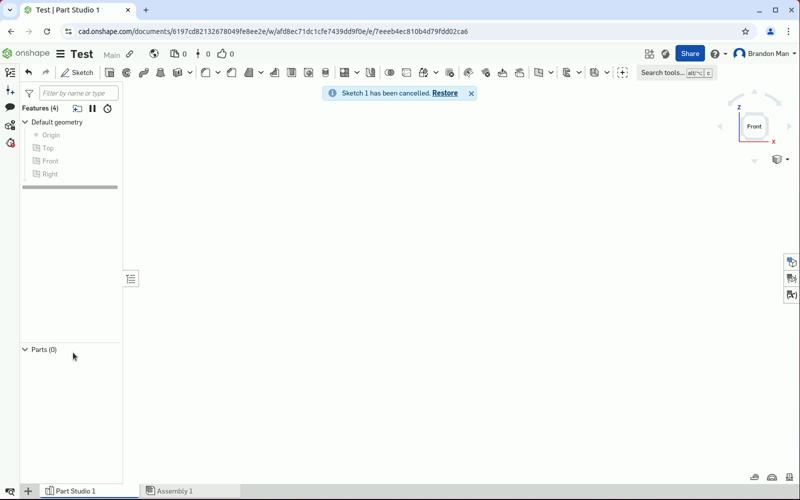
mouse_move(73, 352)
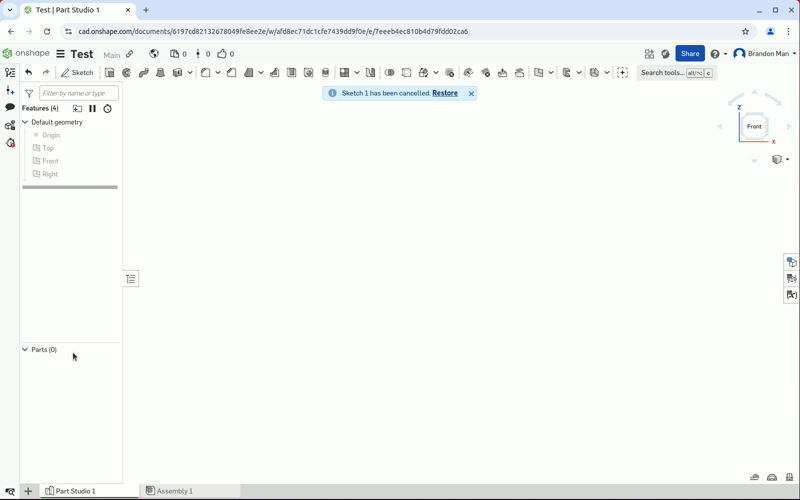
key(shift+y)
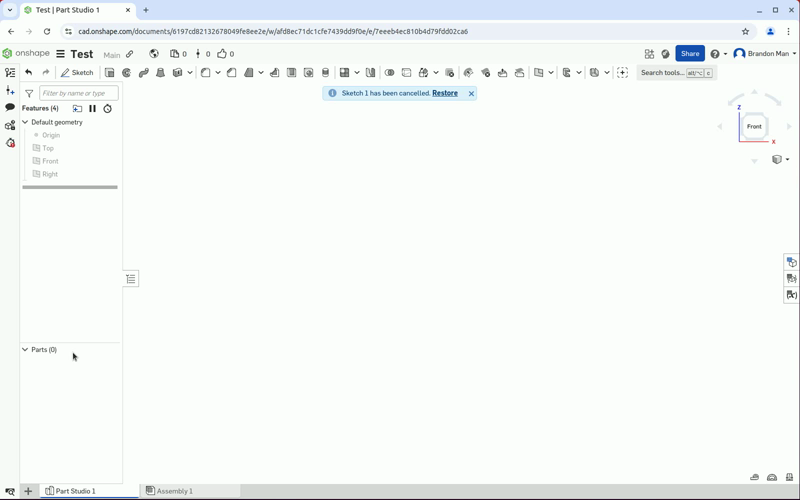
key(shift+s)
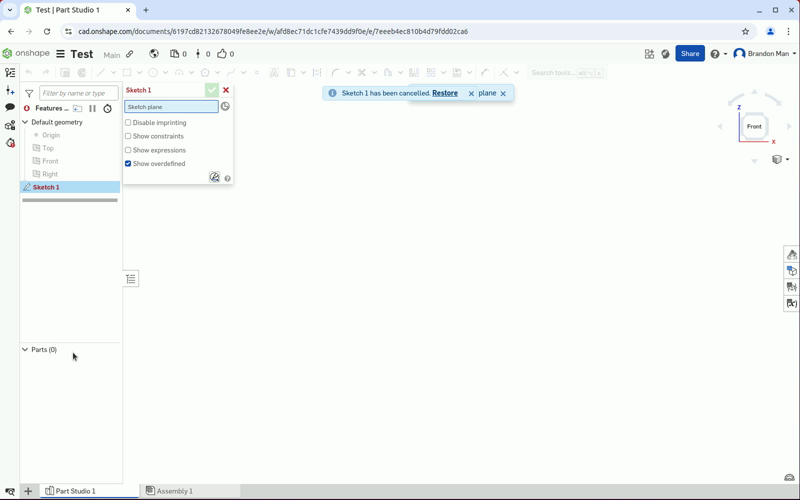
mouse_move(73, 163)
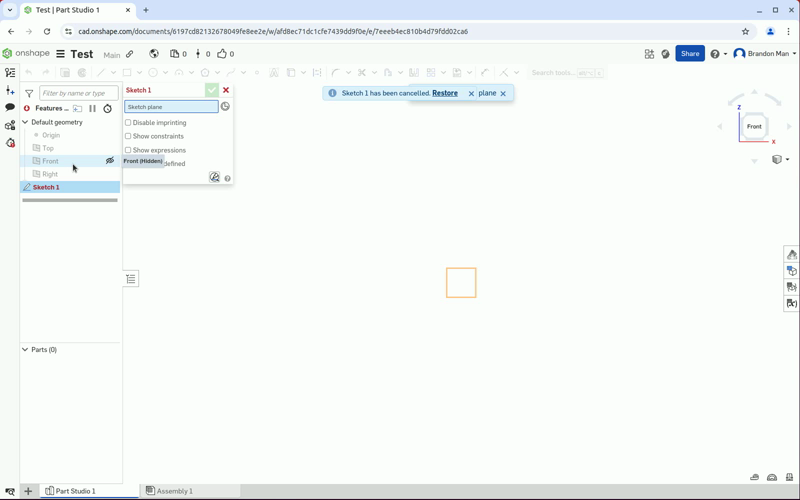
click(73, 163)
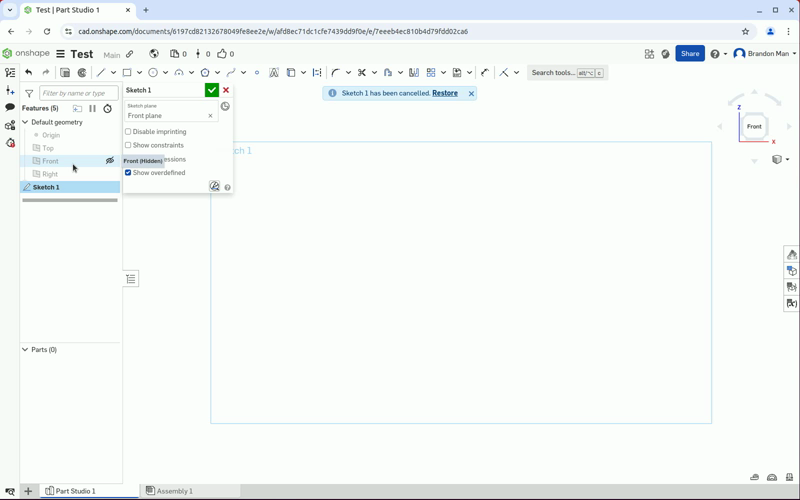
mouse_move(73, 352)
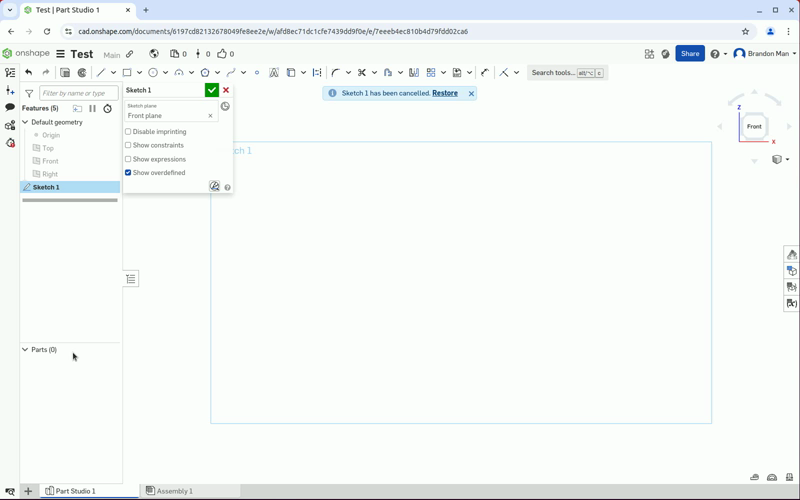
key(y)
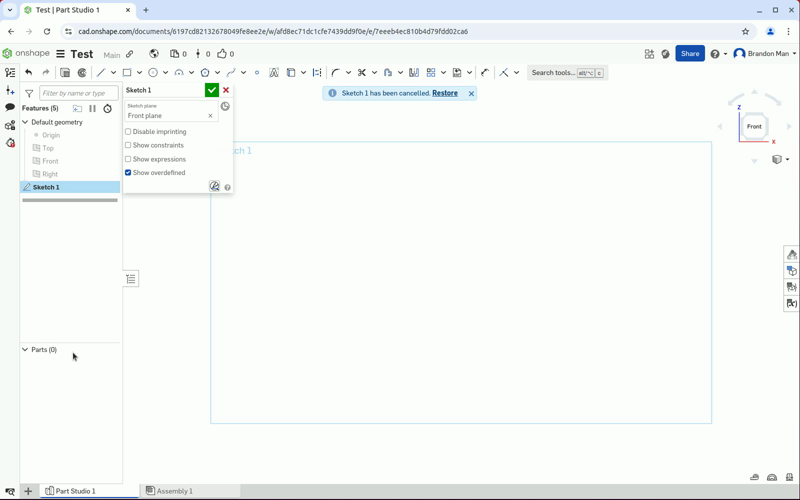
key(l)
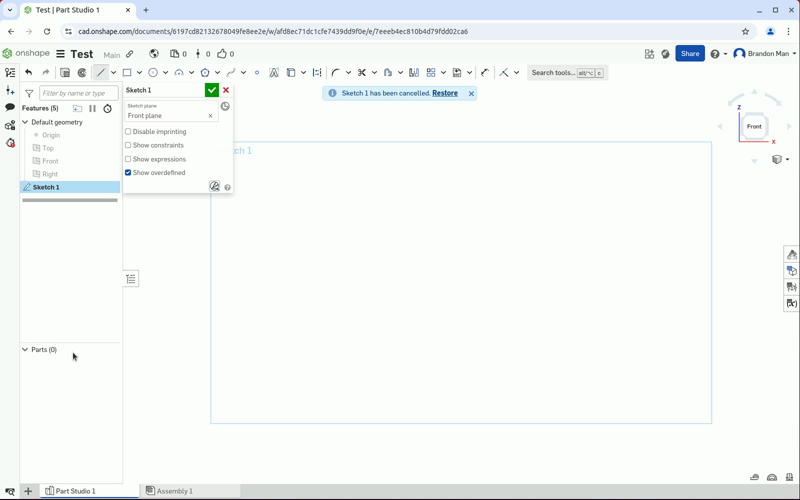
key_down(shift)
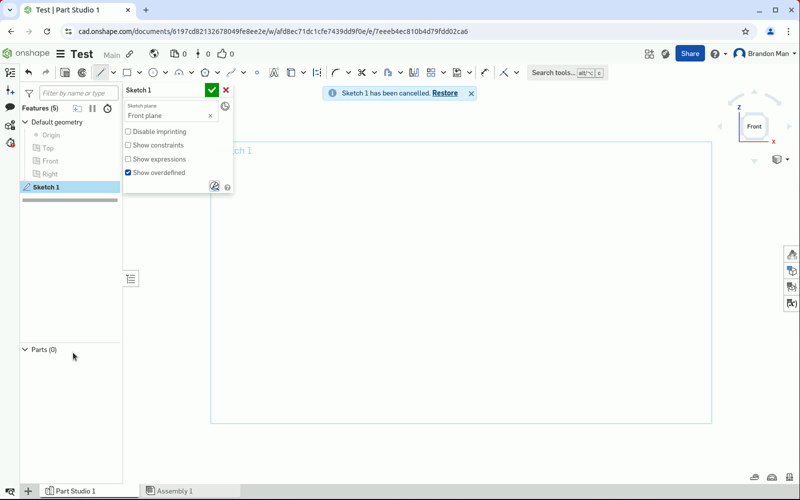
mouse_move(362, 308)
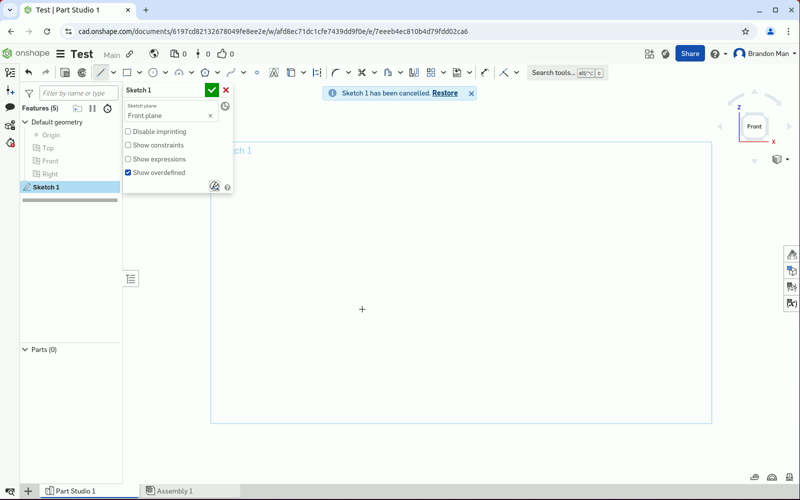
click(362, 308)
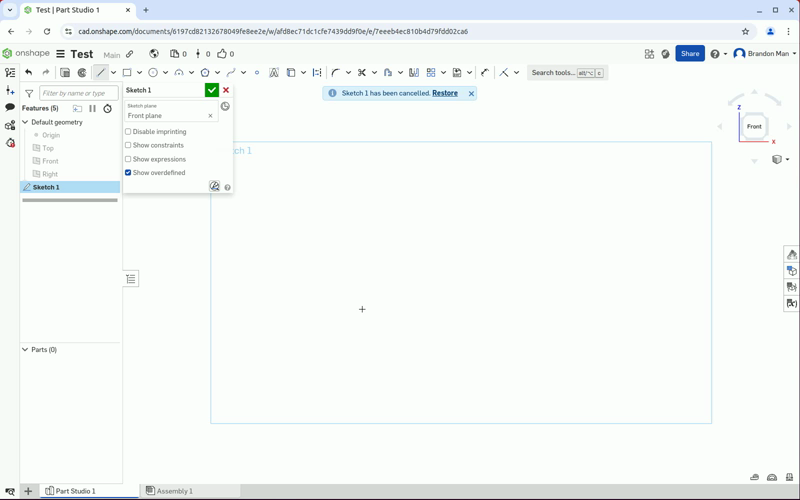
key_up(shift)
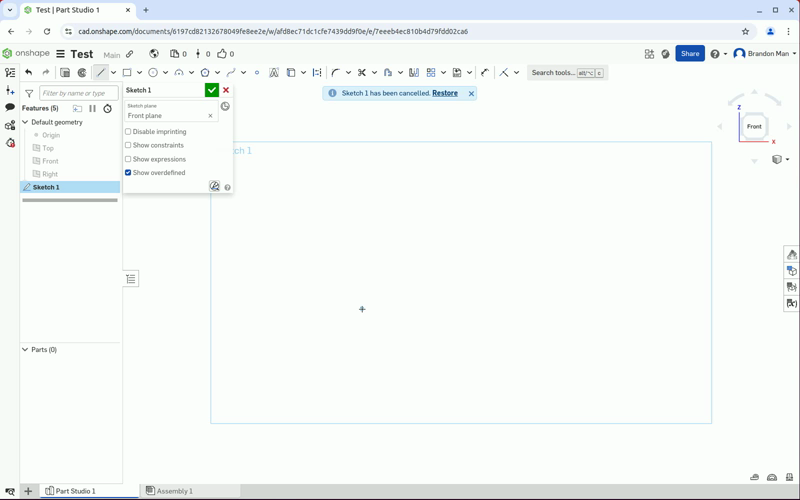
key_down(shift)
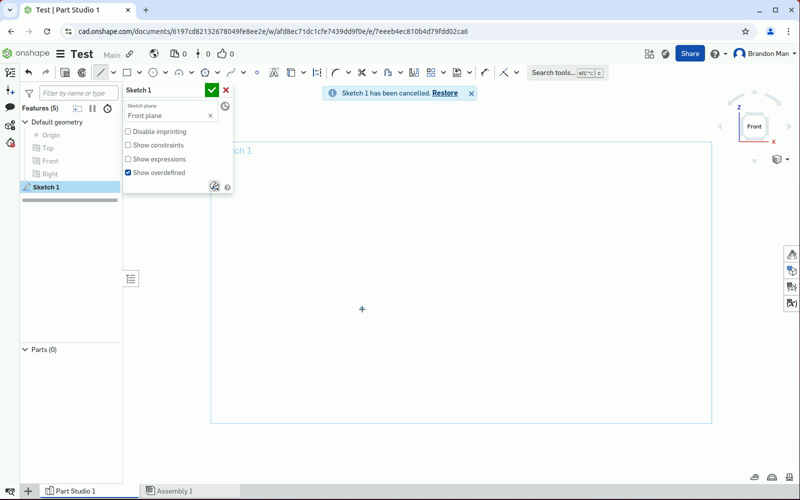
mouse_move(392, 308)
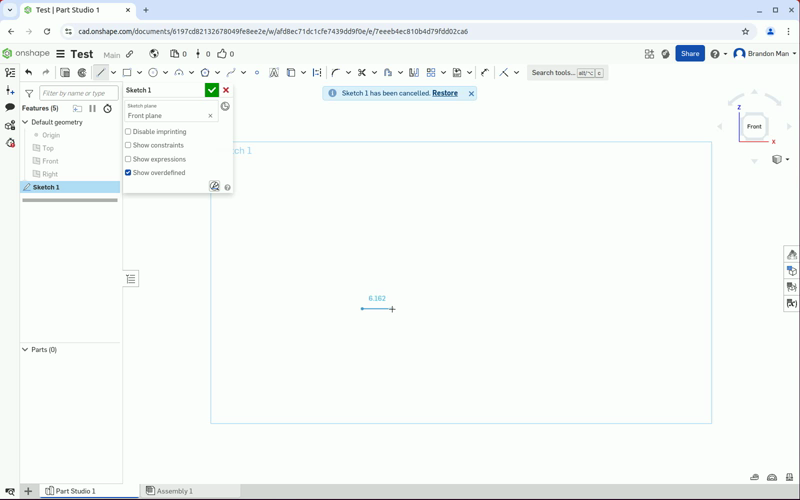
mouse_move(410, 308)
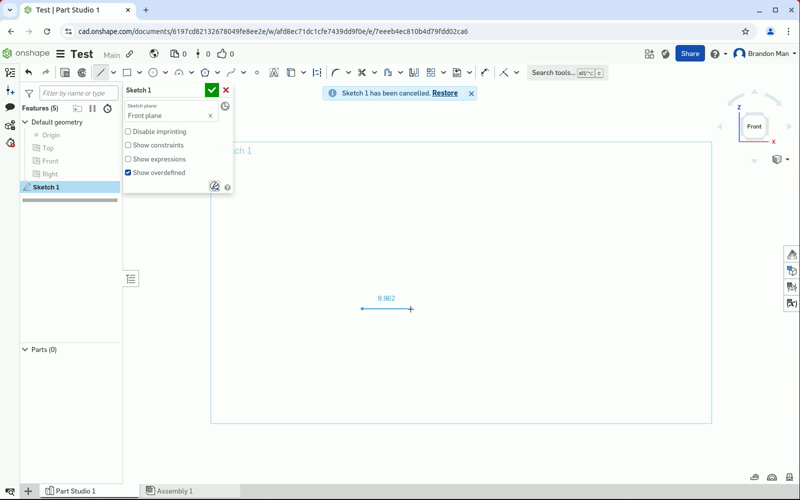
click(410, 308)
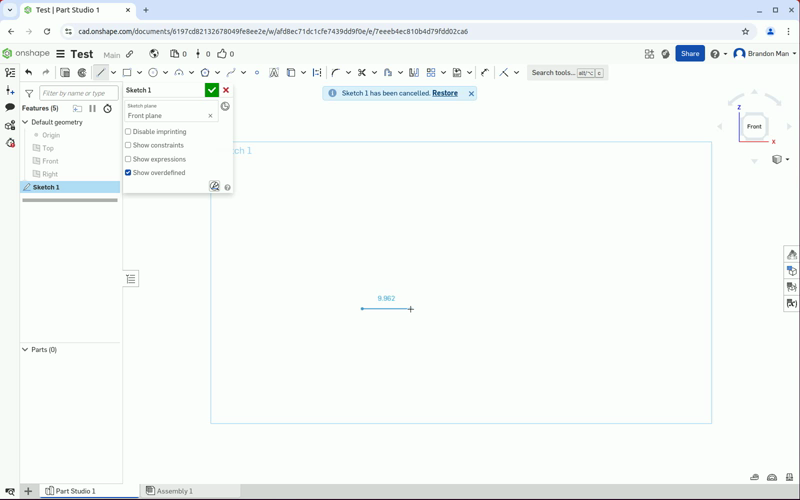
key_up(shift)
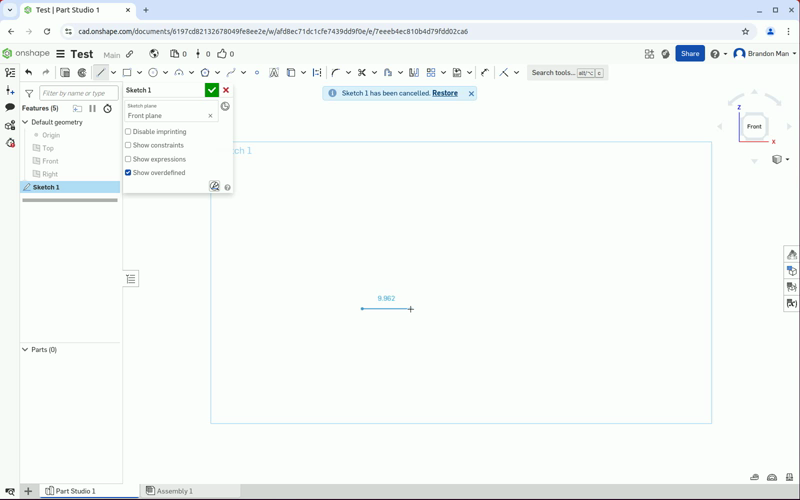
key_down(shift)
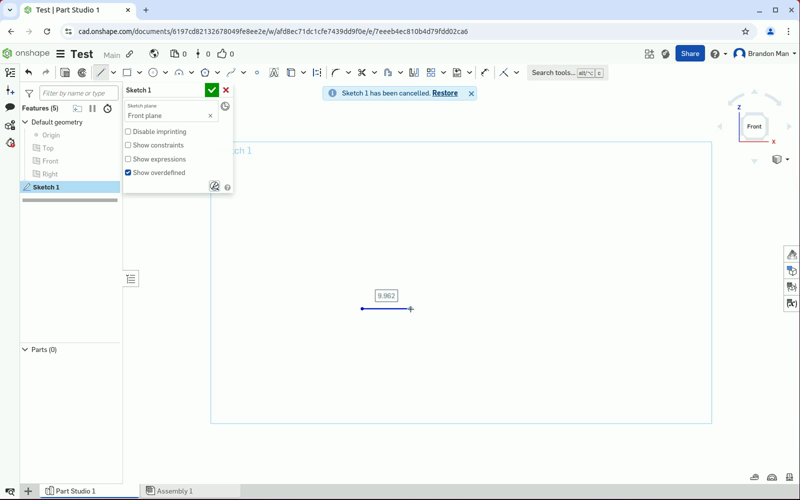
mouse_move(440, 308)
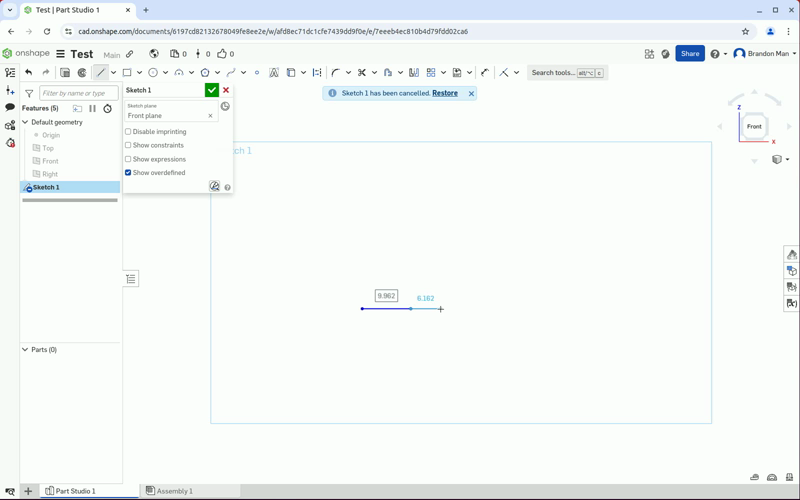
mouse_move(410, 344)
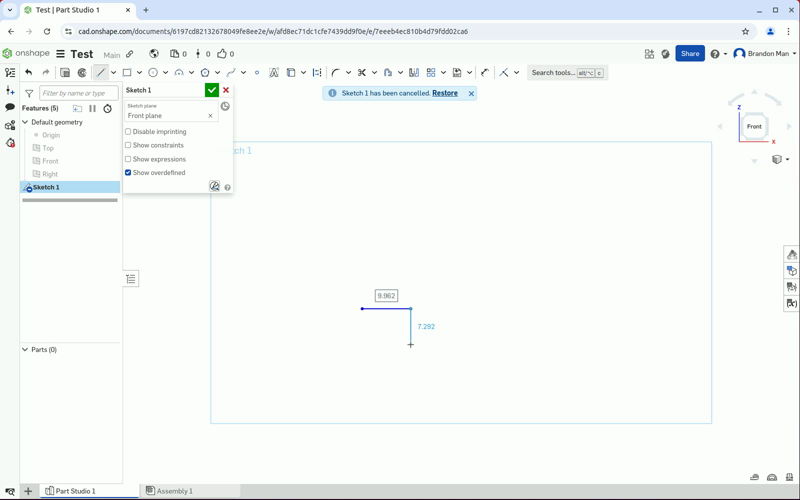
click(410, 344)
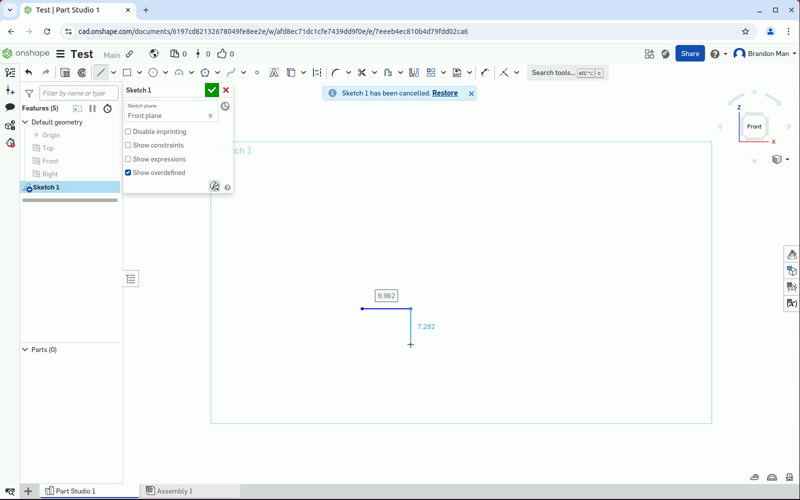
key_up(shift)
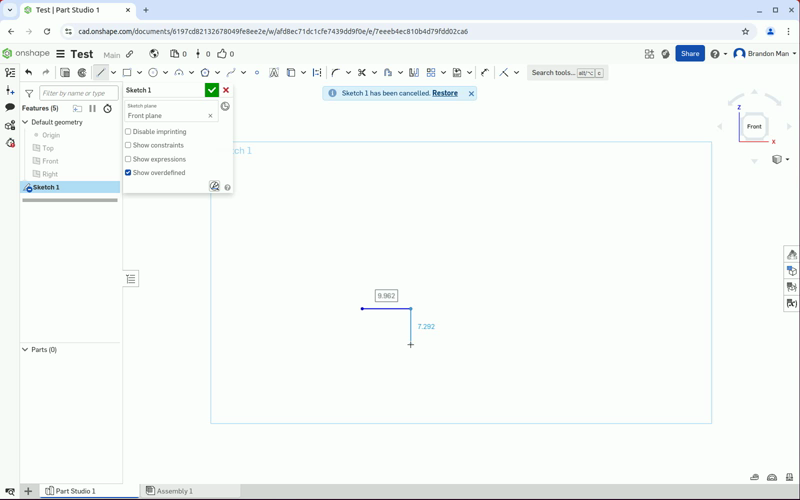
key_down(shift)
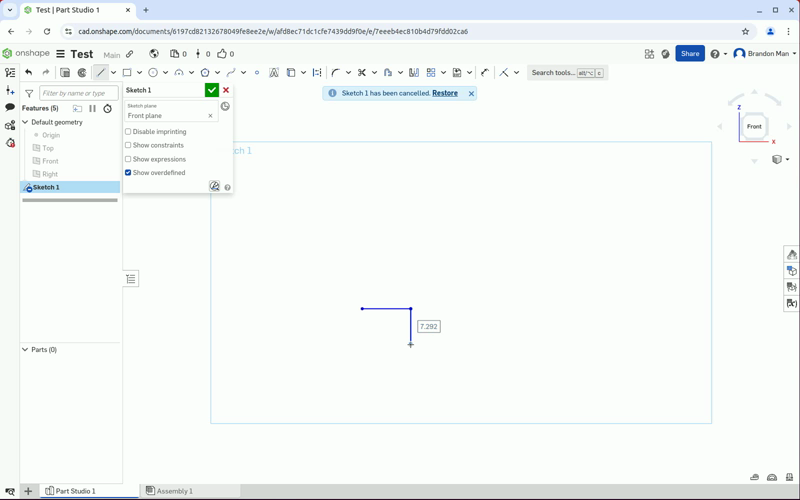
mouse_move(440, 344)
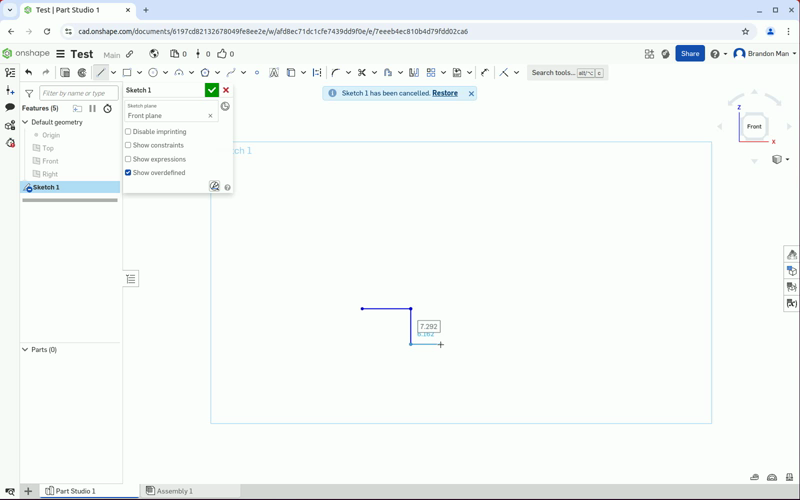
mouse_move(430, 344)
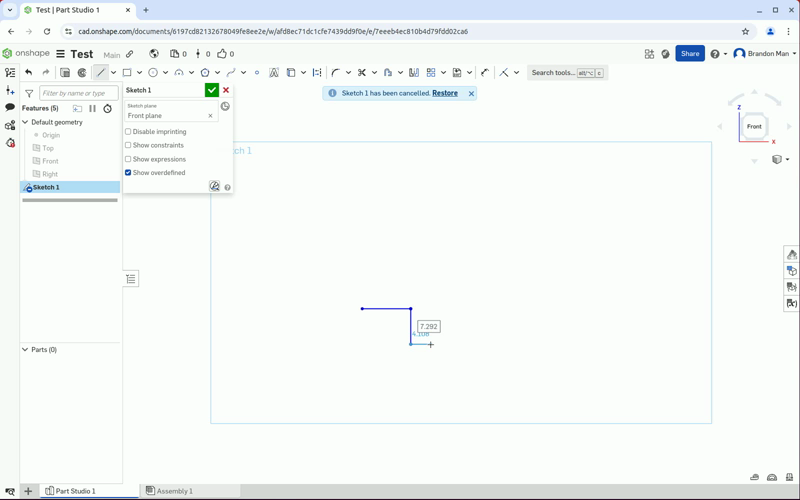
click(430, 344)
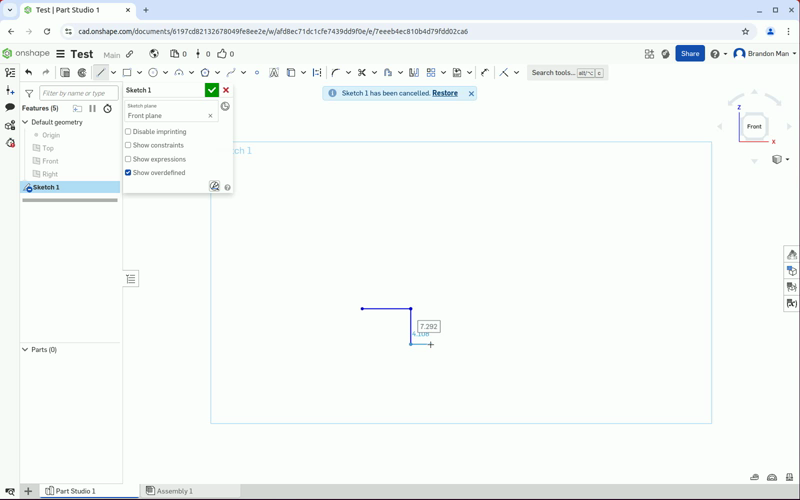
key_up(shift)
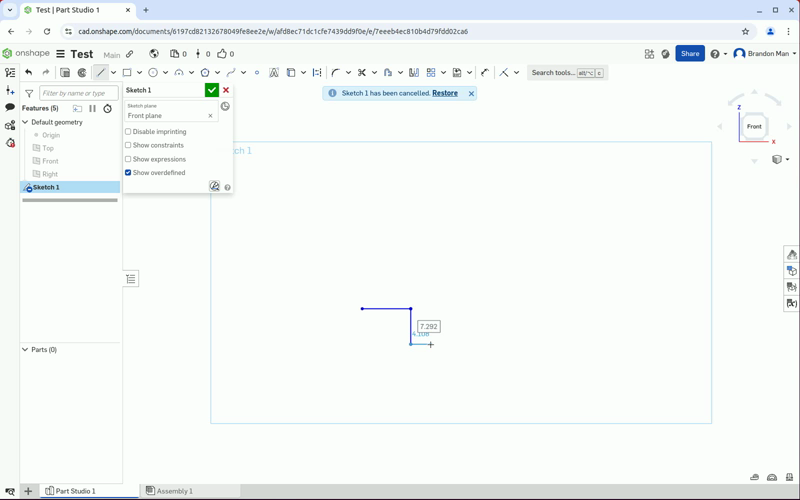
key(esc)
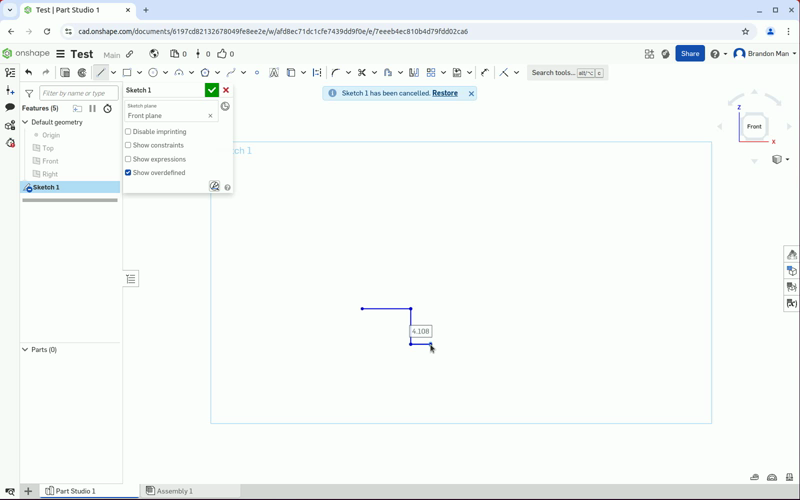
key(a)
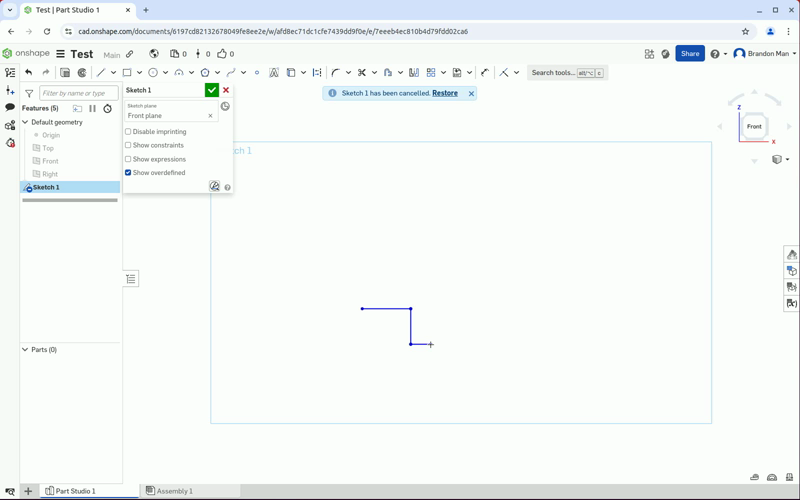
mouse_move(430, 344)
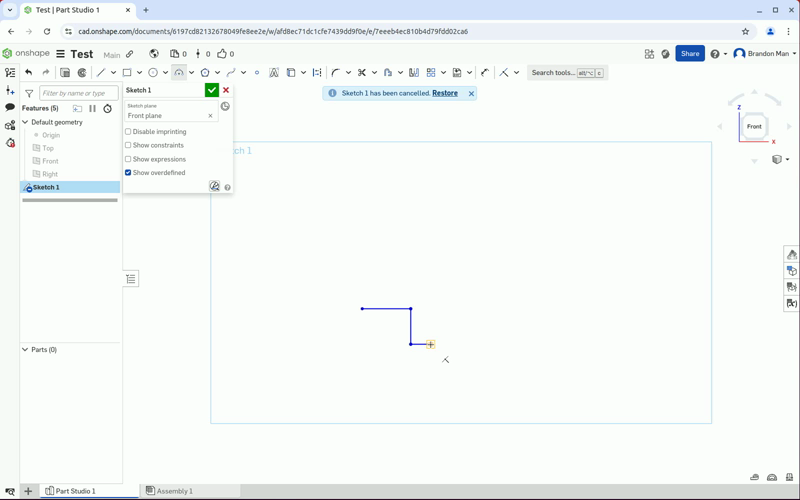
click(430, 344)
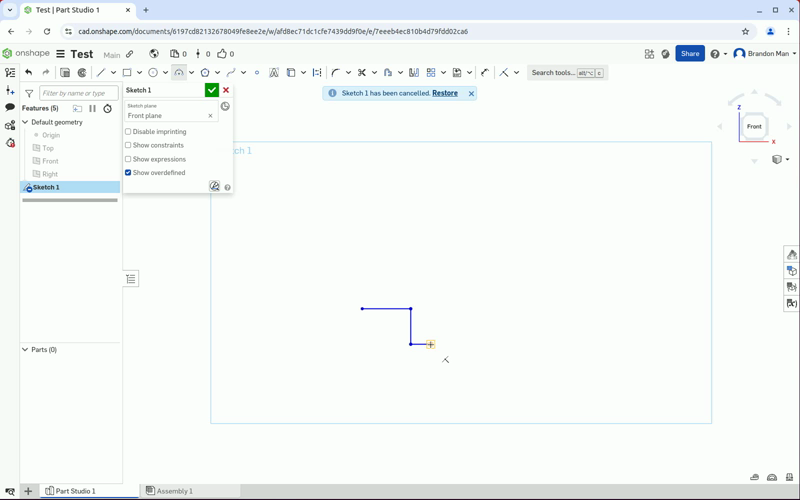
key_down(shift)
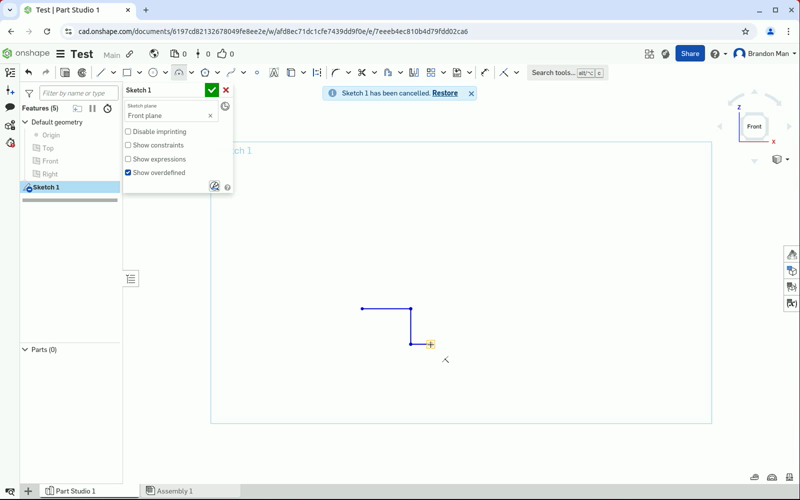
mouse_move(503, 344)
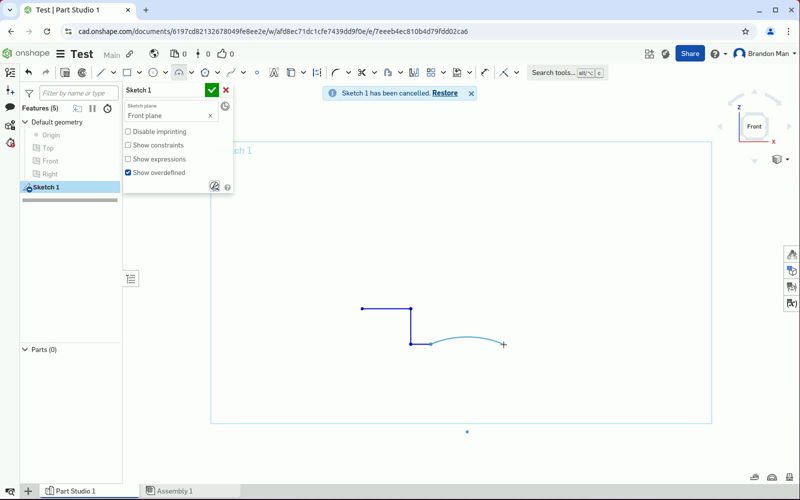
click(503, 344)
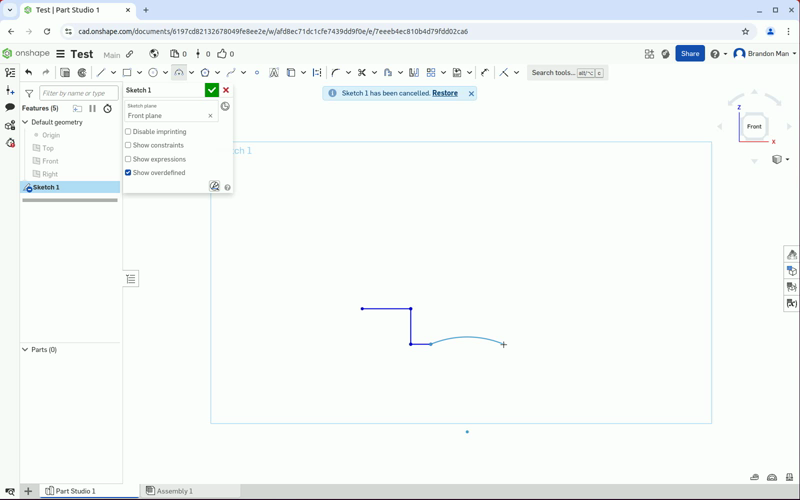
mouse_move(467, 310)
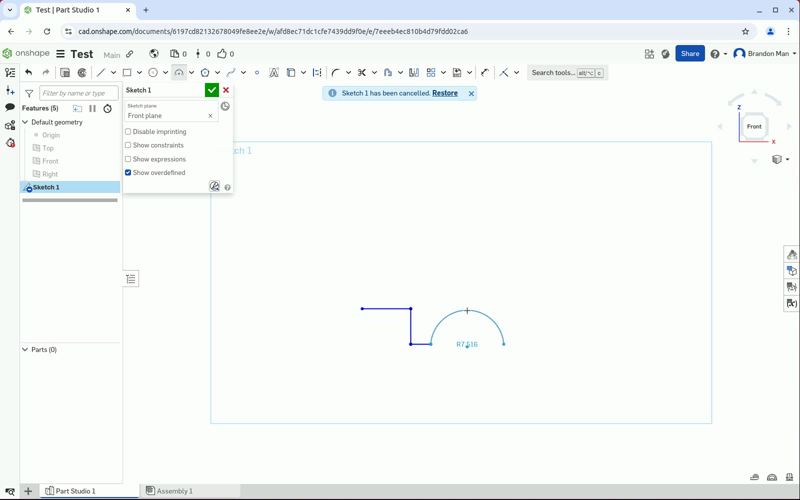
click(467, 310)
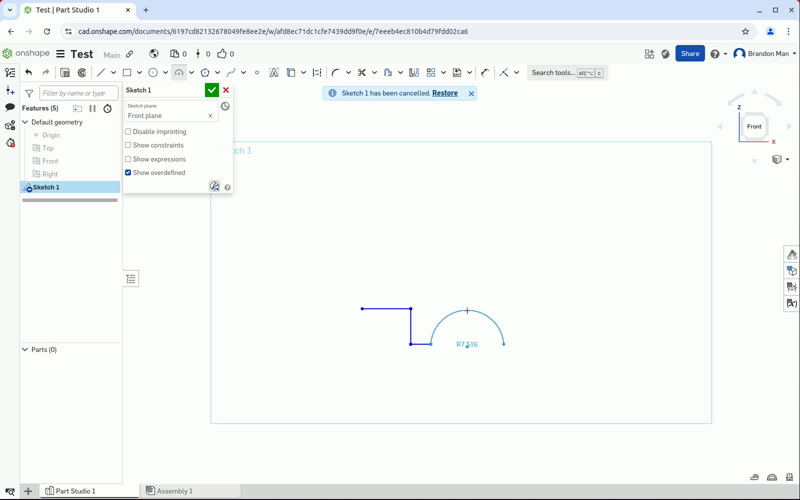
key_up(shift)
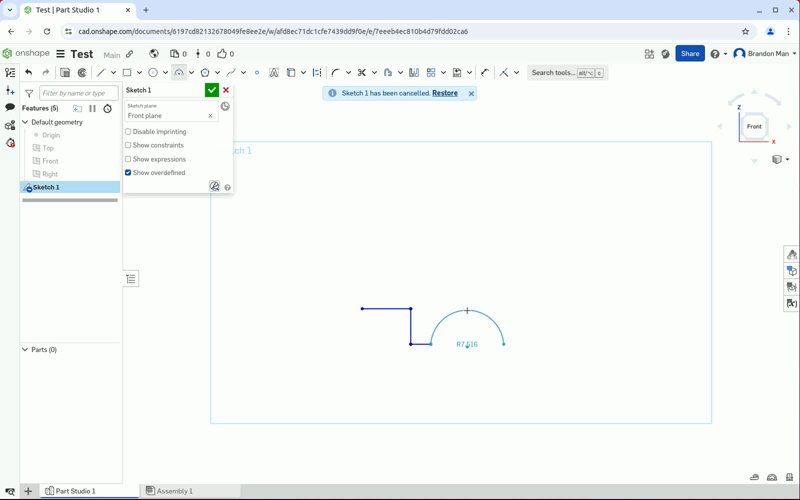
key(esc)
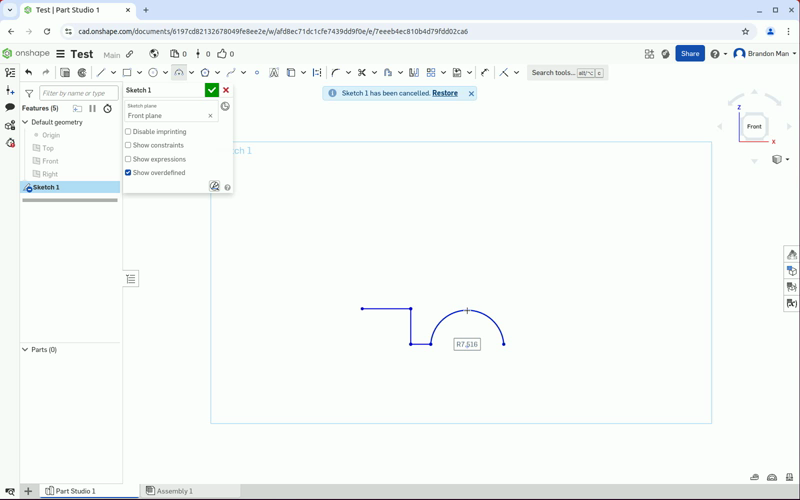
key(l)
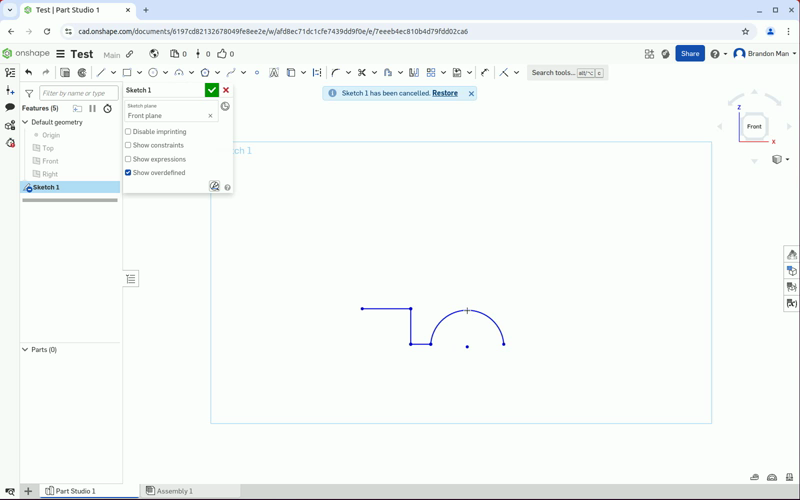
mouse_move(503, 344)
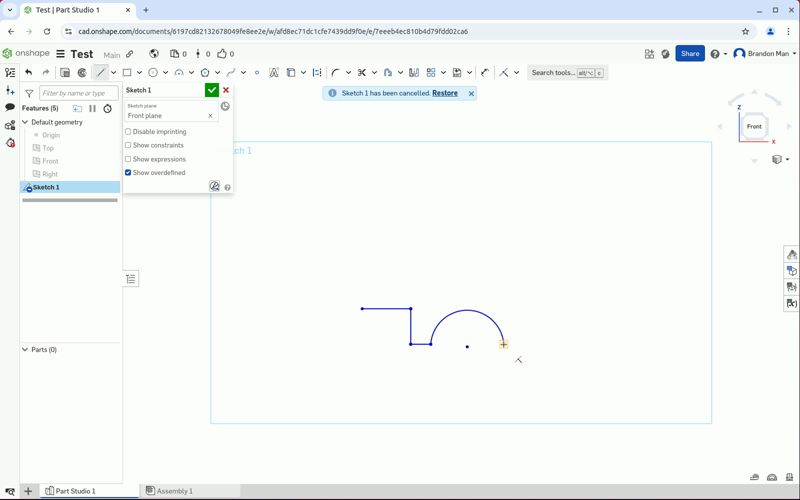
click(503, 344)
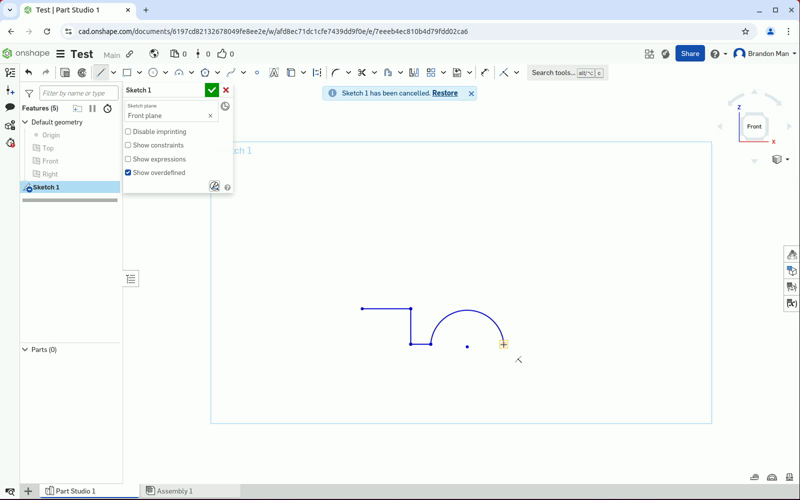
key_down(shift)
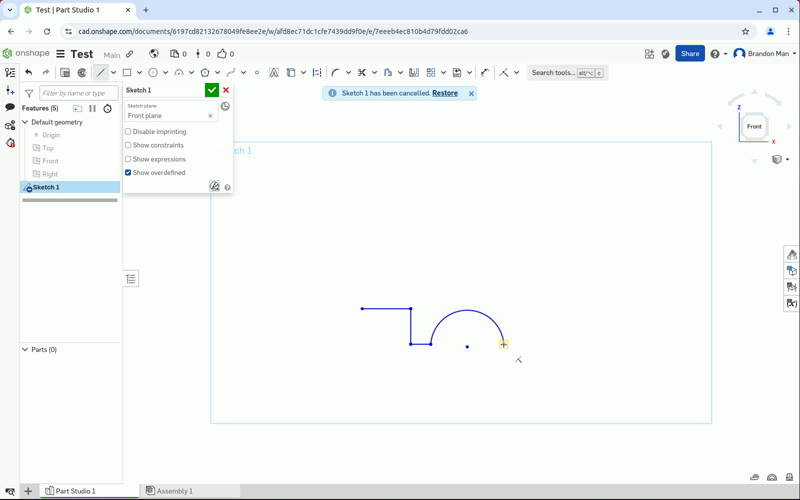
mouse_move(533, 344)
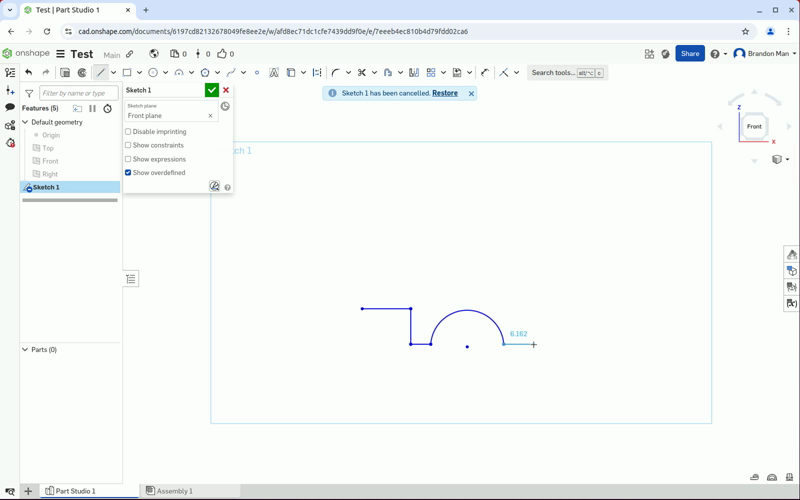
mouse_move(523, 344)
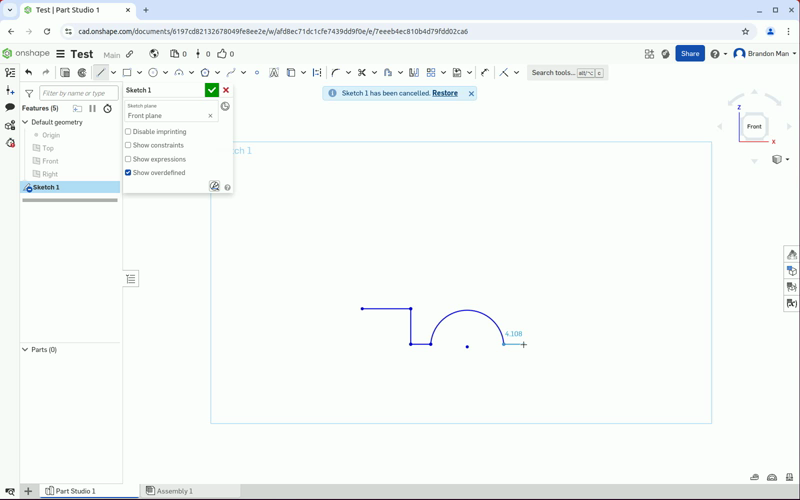
click(523, 344)
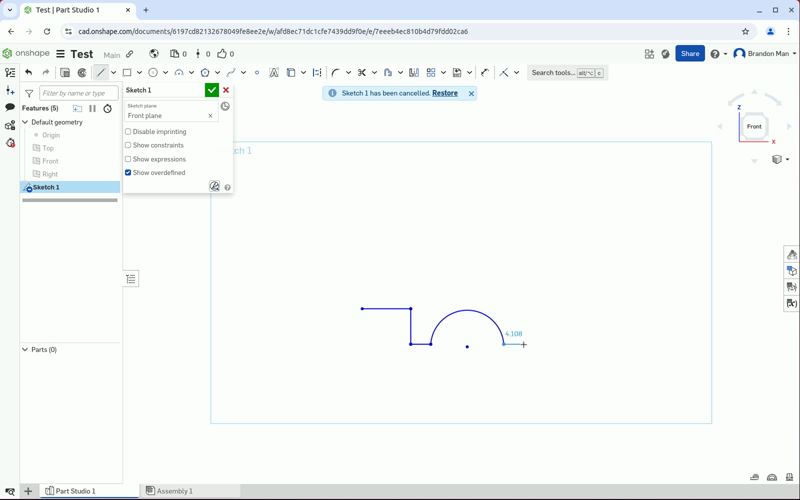
key_up(shift)
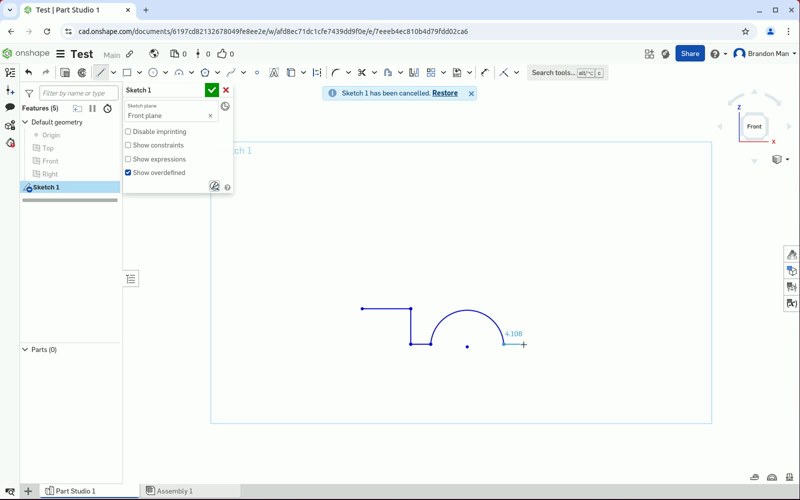
key_down(shift)
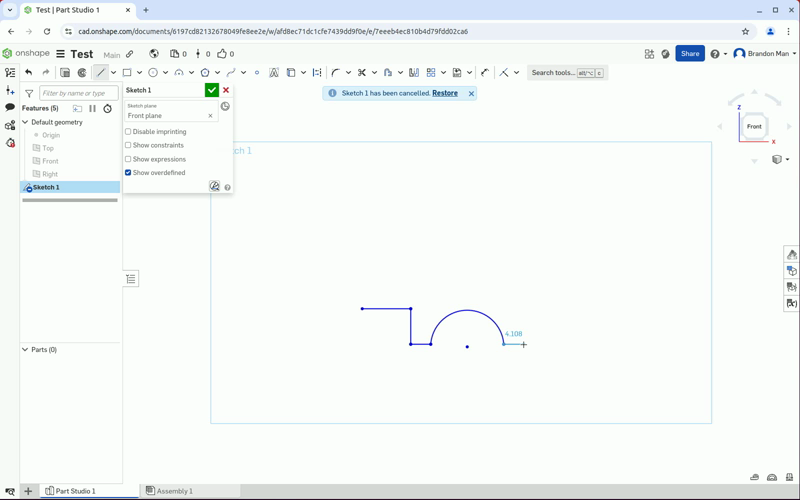
mouse_move(553, 344)
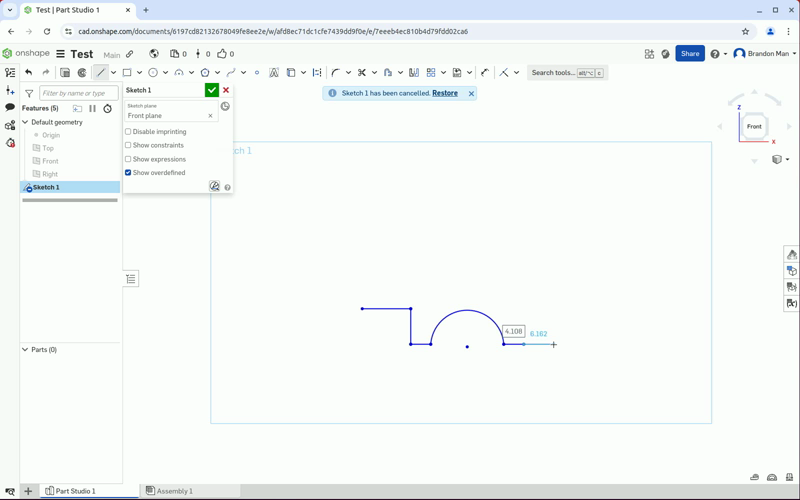
mouse_move(523, 308)
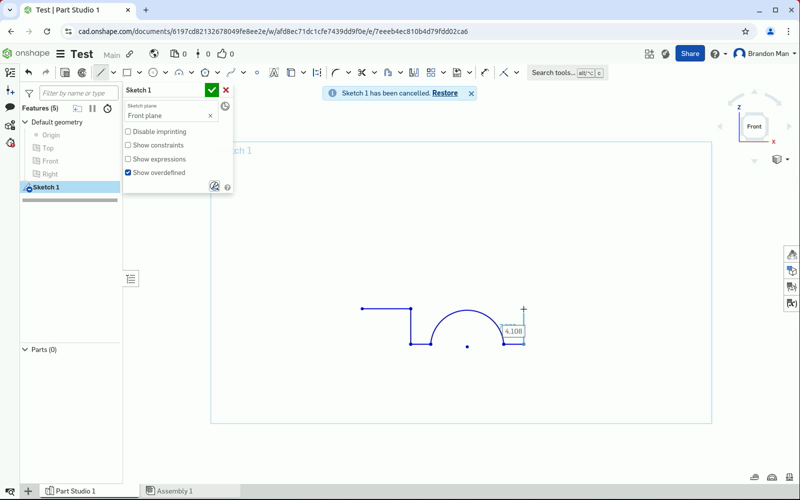
click(523, 308)
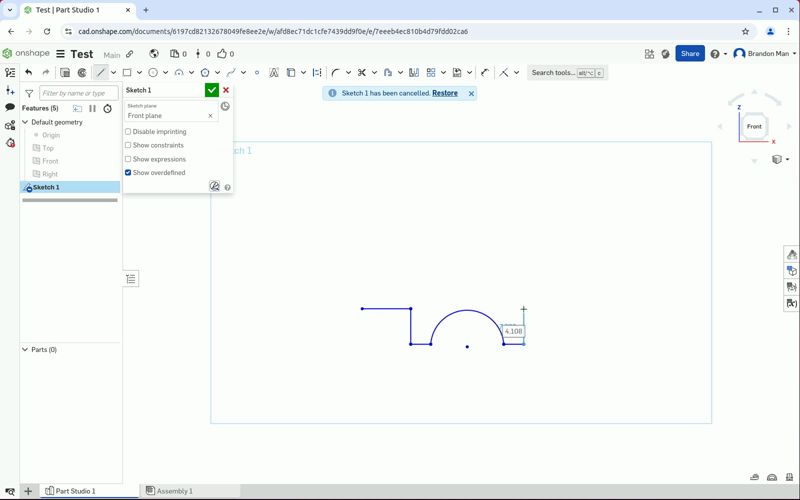
key_up(shift)
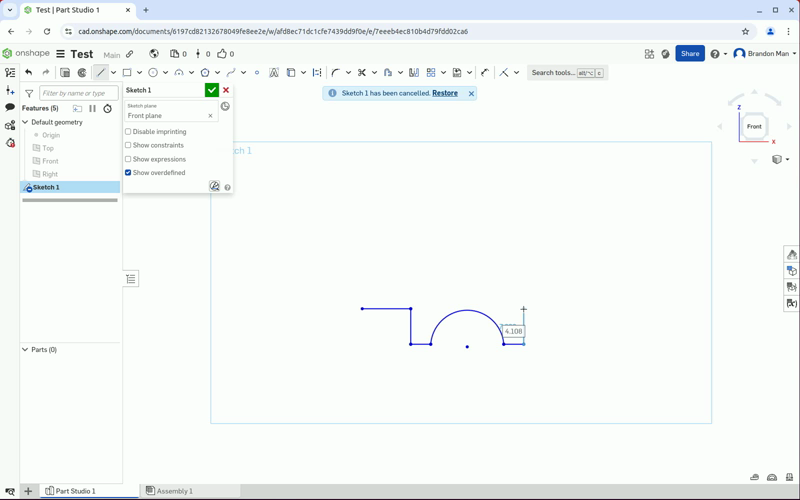
key_down(shift)
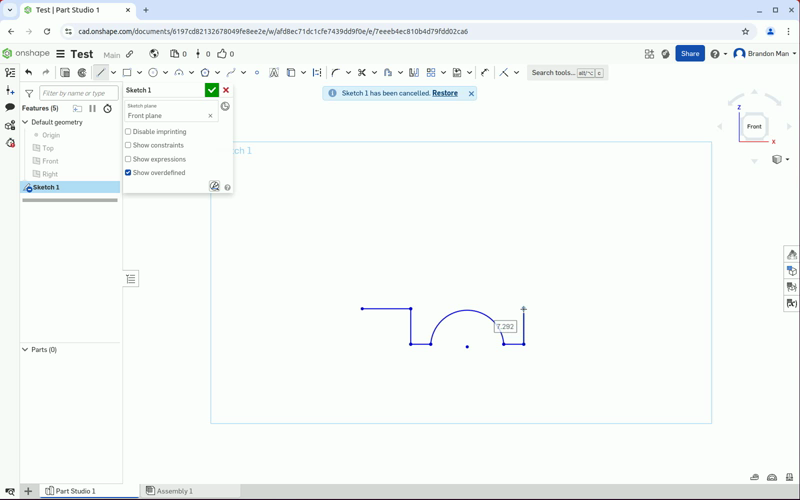
mouse_move(553, 308)
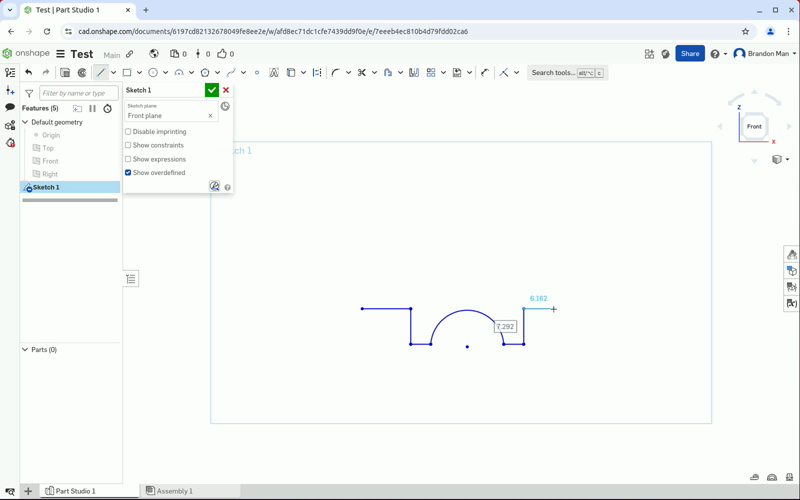
mouse_move(572, 308)
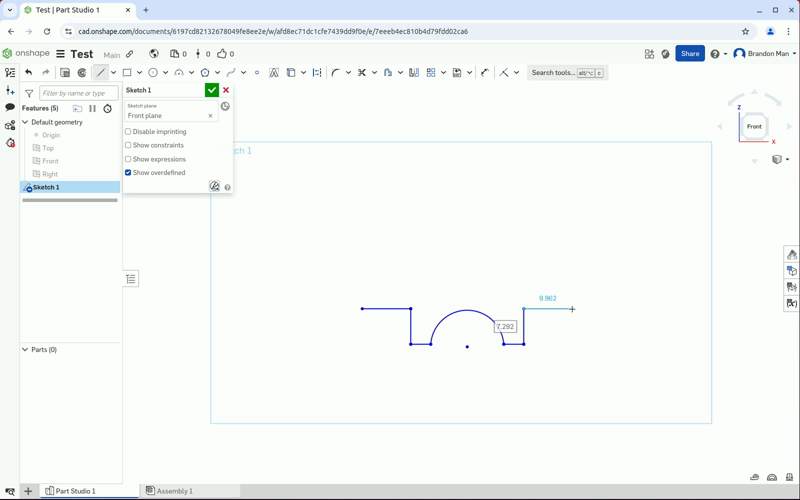
click(572, 308)
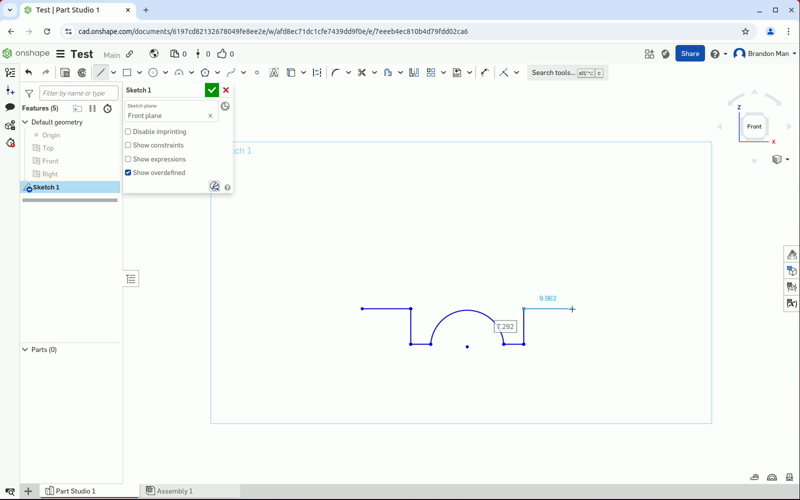
key_up(shift)
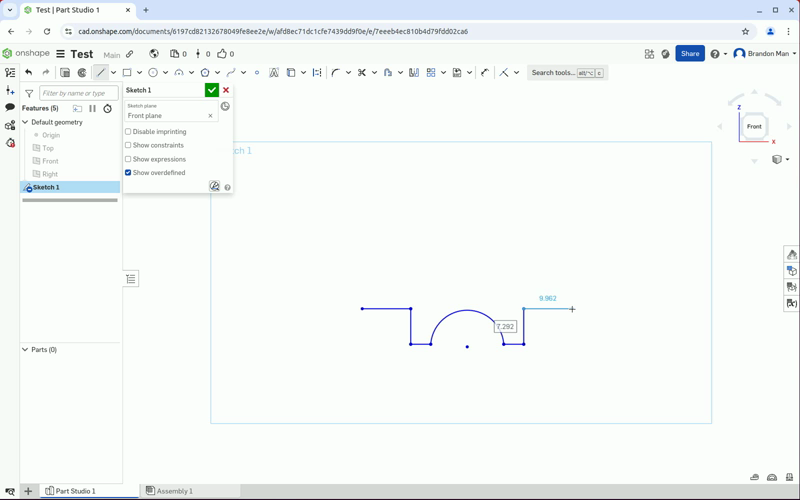
key_down(shift)
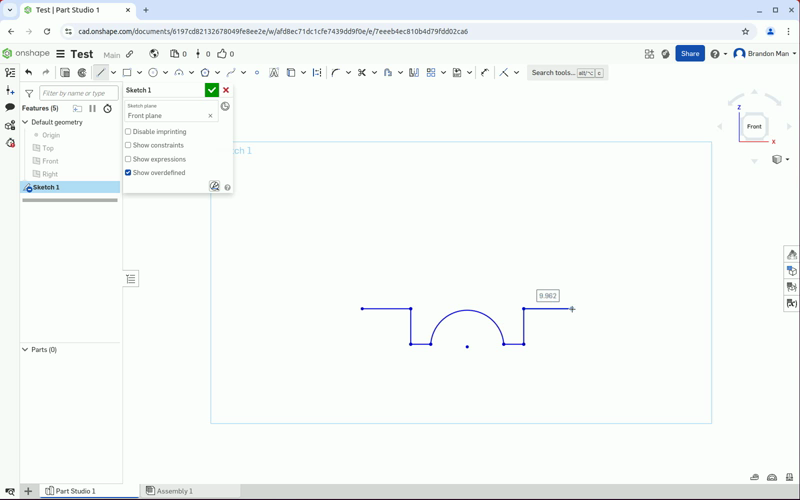
mouse_move(589, 308)
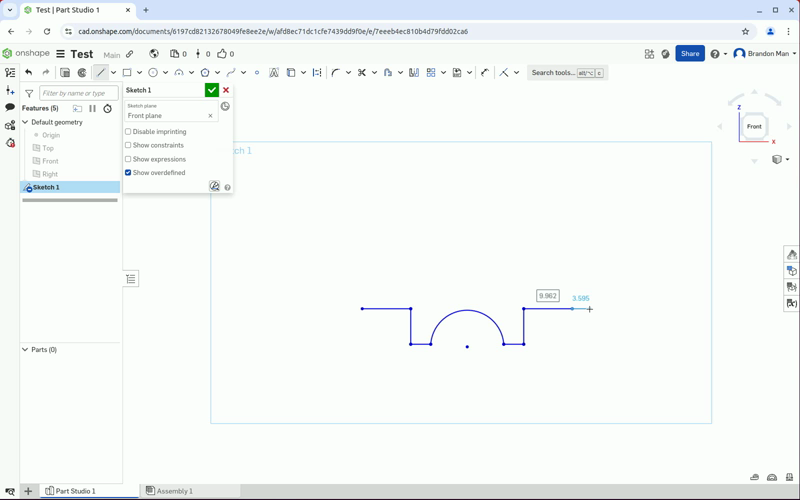
mouse_move(572, 282)
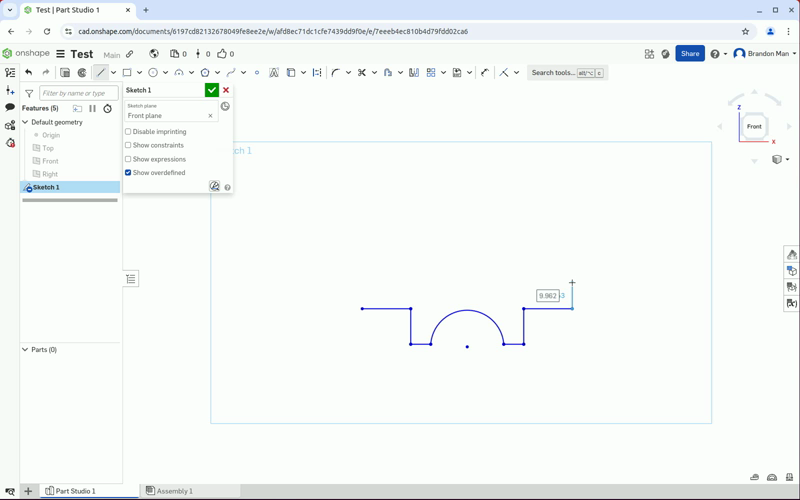
click(572, 282)
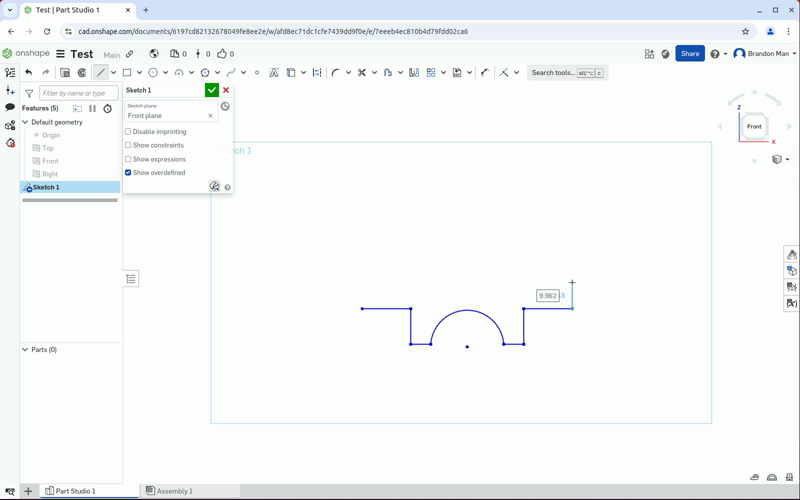
key_up(shift)
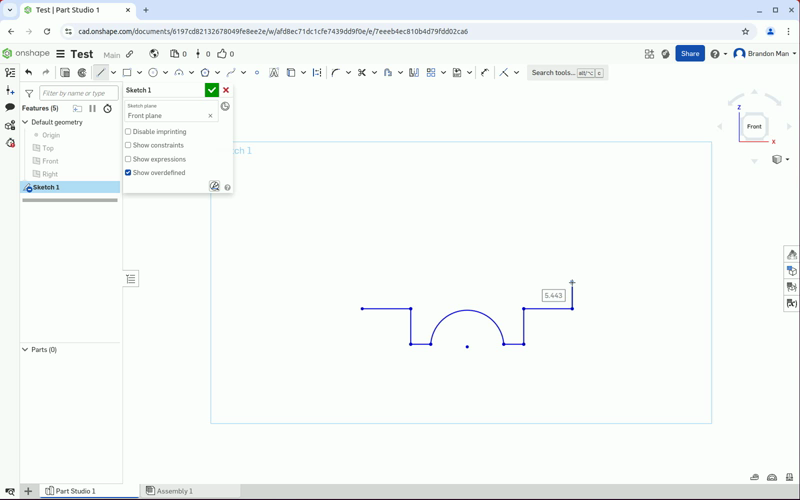
key_down(shift)
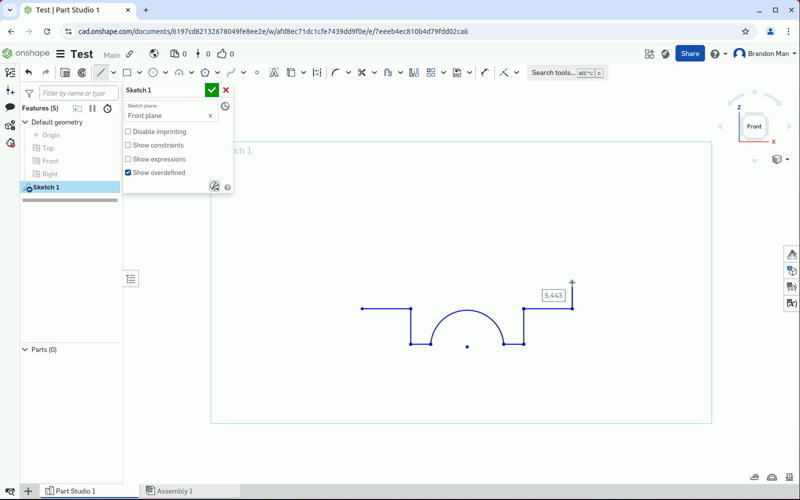
mouse_move(362, 282)
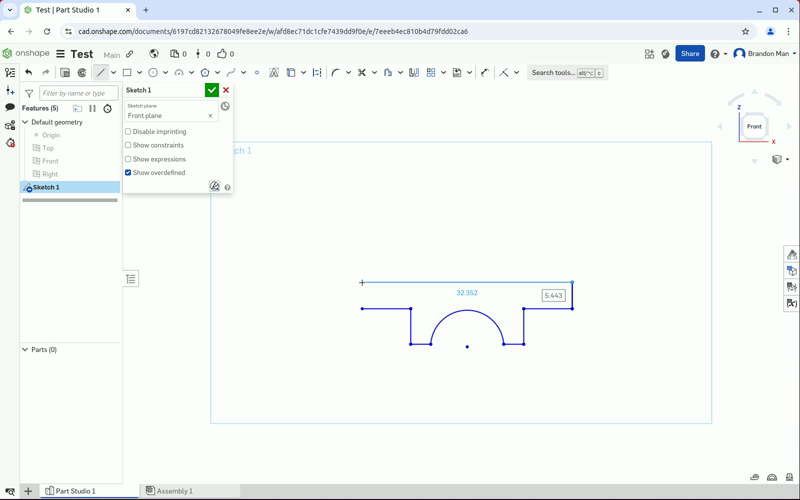
click(362, 282)
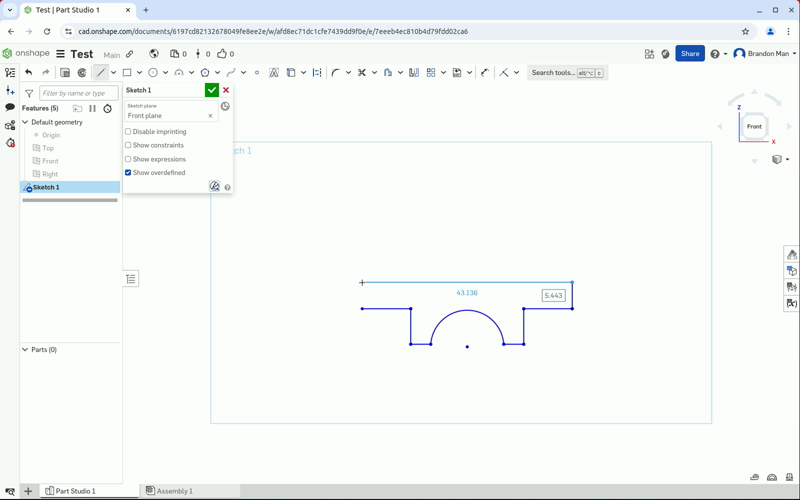
key_up(shift)
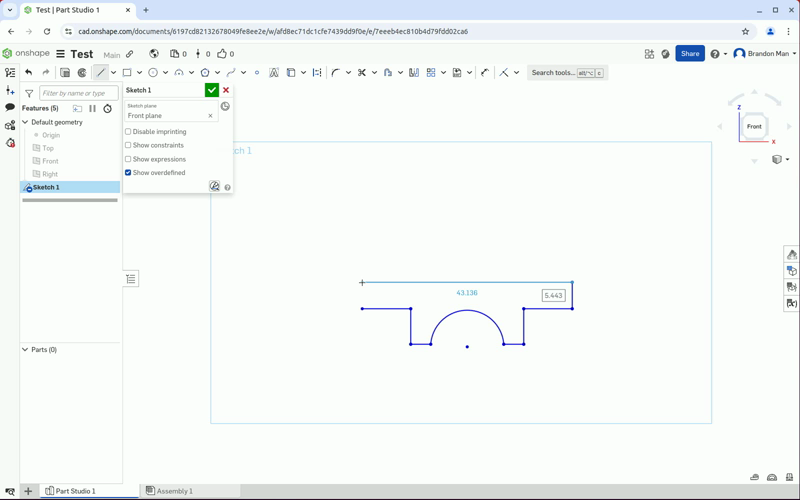
mouse_move(392, 282)
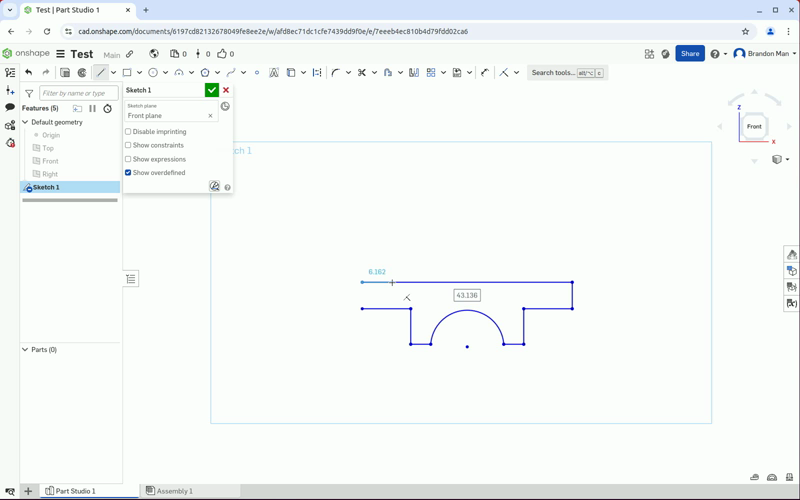
key_down(shift)
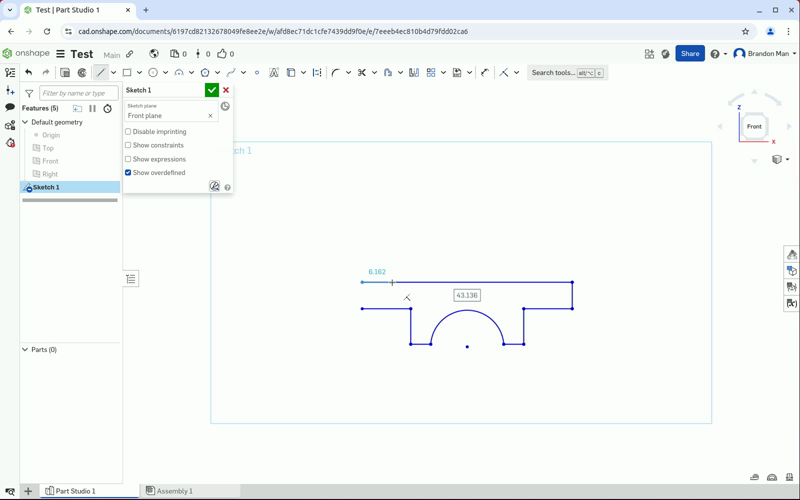
mouse_move(362, 308)
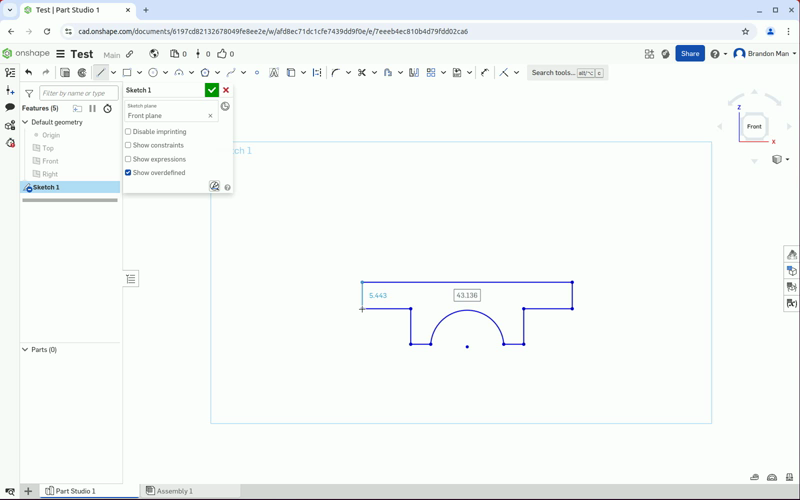
key_up(shift)
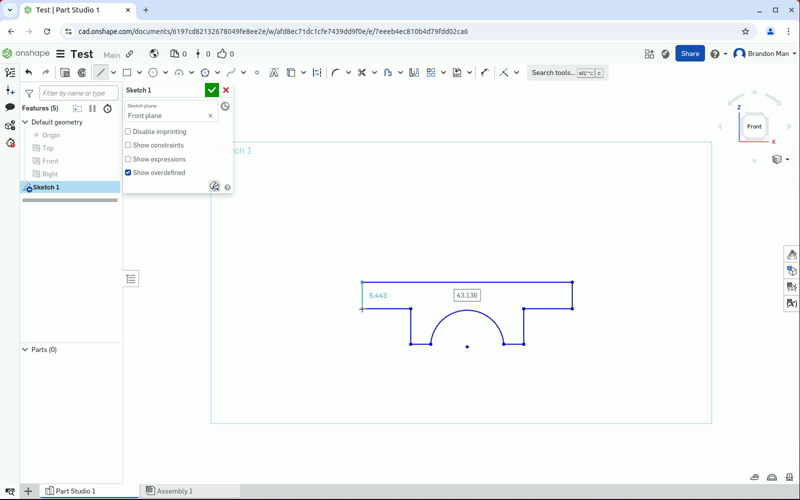
click(362, 308)
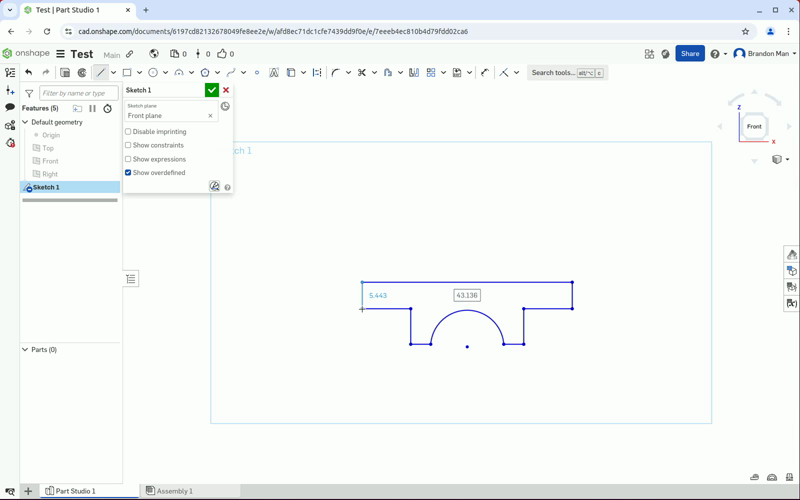
key(esc)
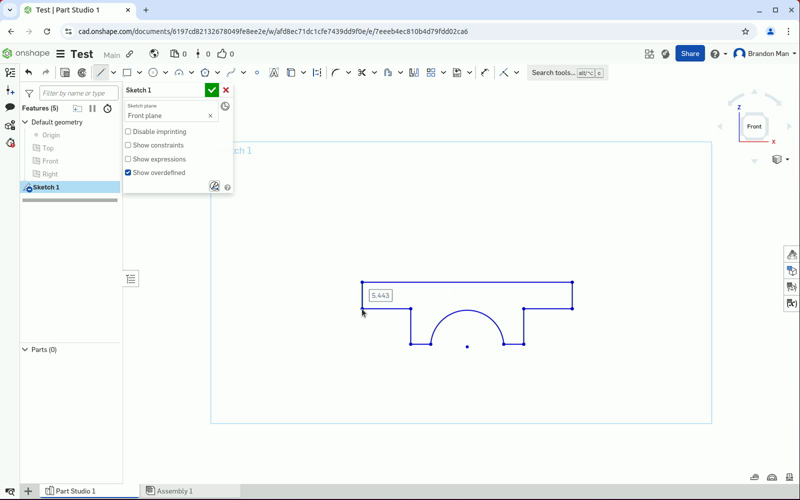
mouse_move(488, 288)
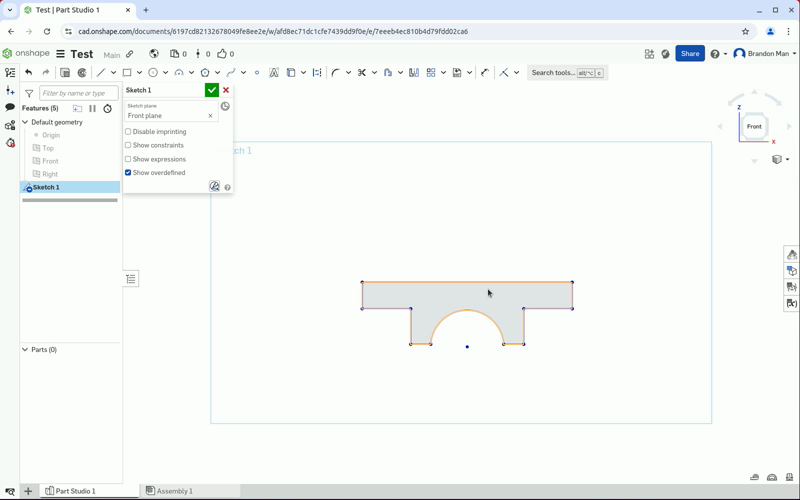
click(488, 288)
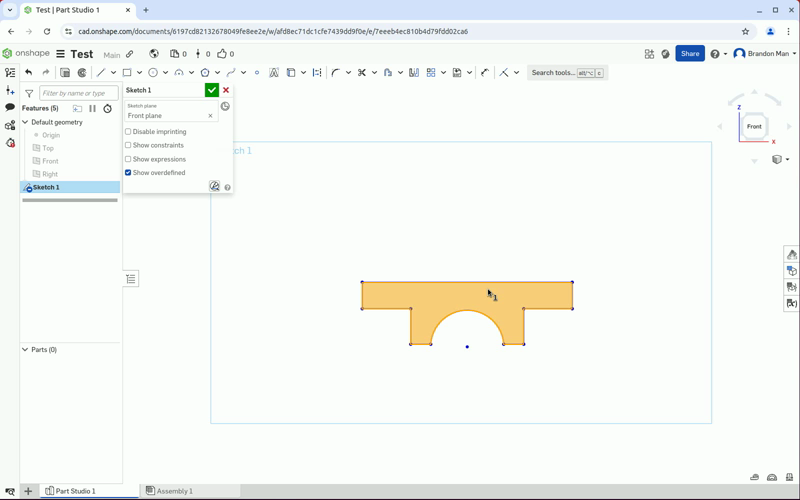
mouse_move(73, 352)
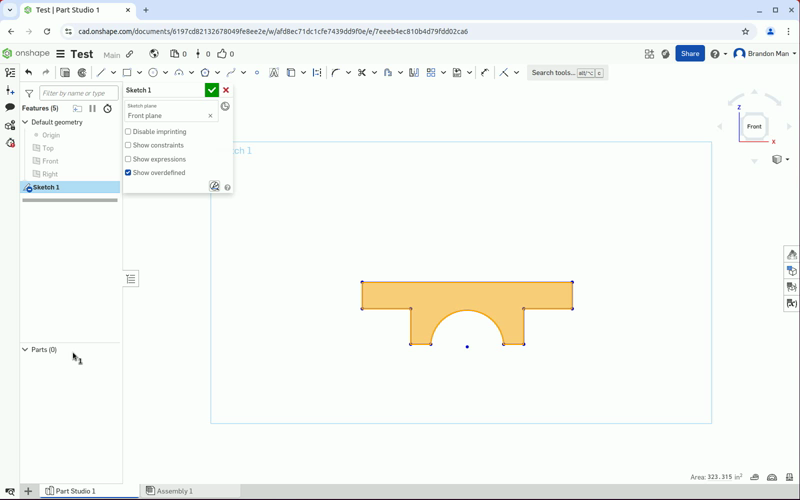
key(shift+y)
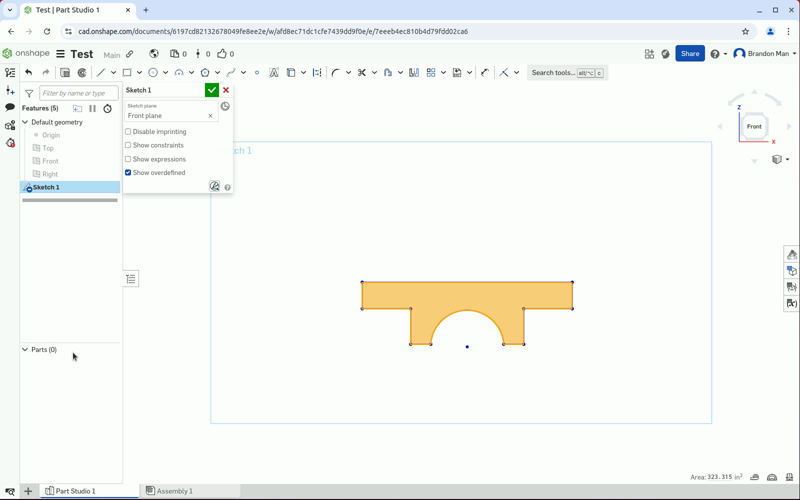
key(shift+e)
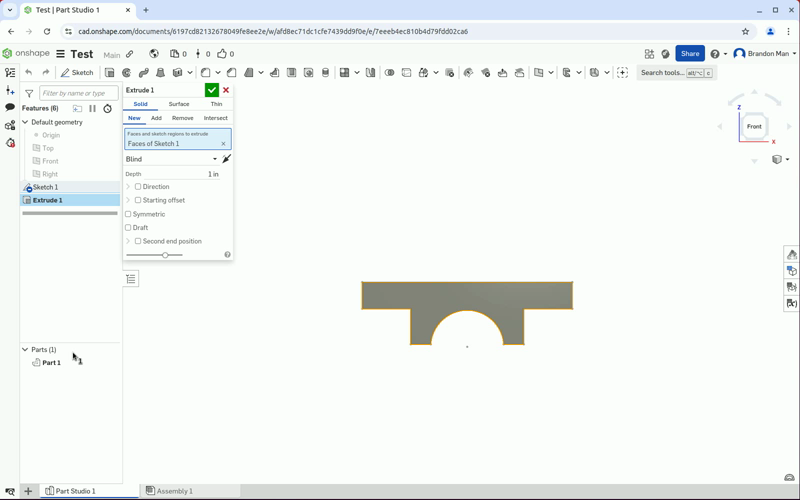
mouse_move(143, 106)
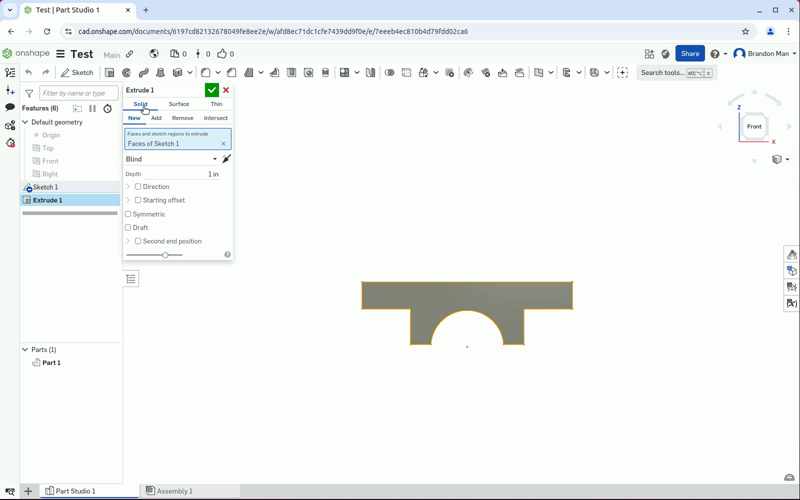
click(143, 106)
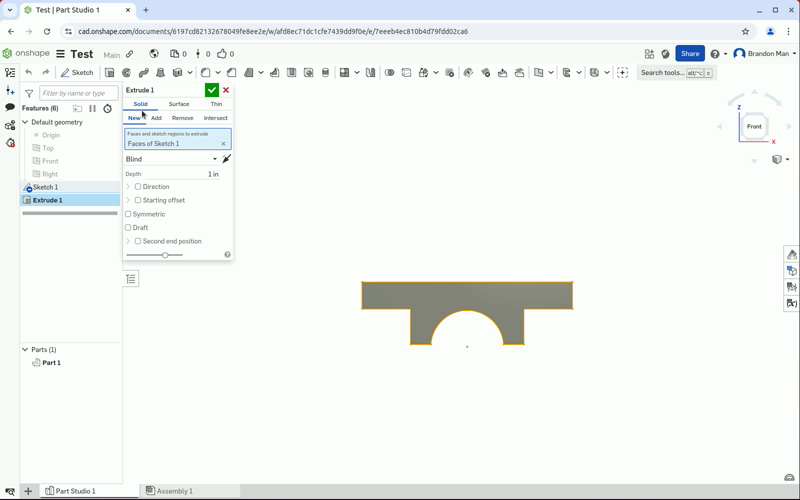
mouse_move(137, 120)
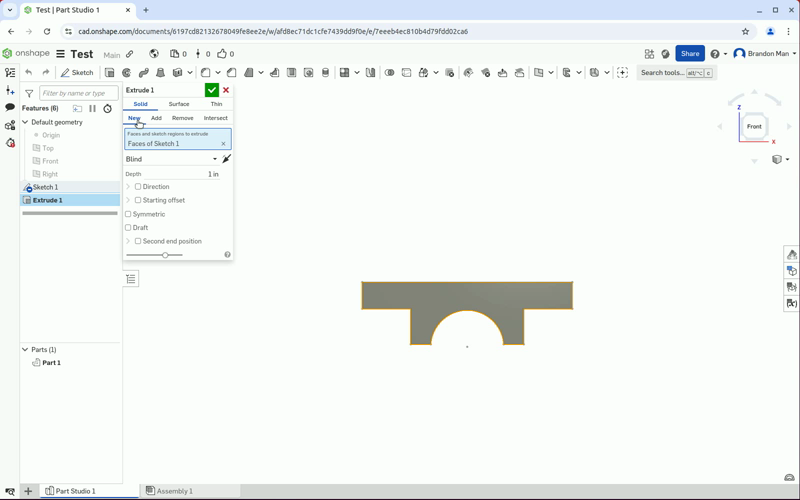
click(137, 120)
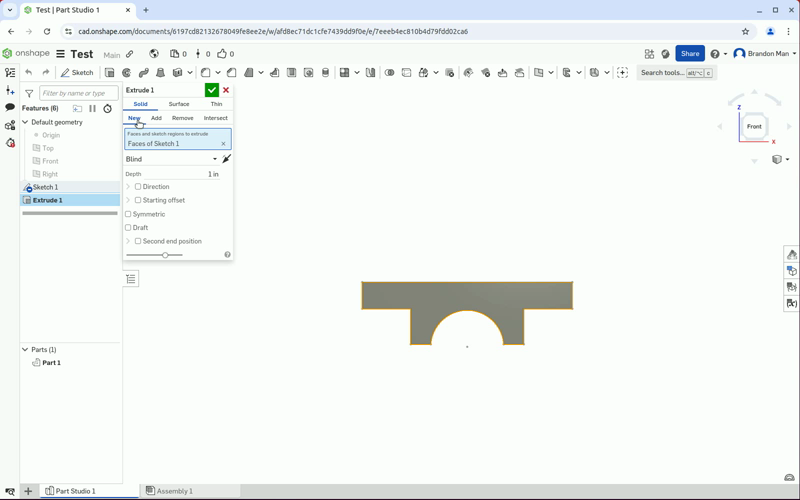
key(tab, 4)
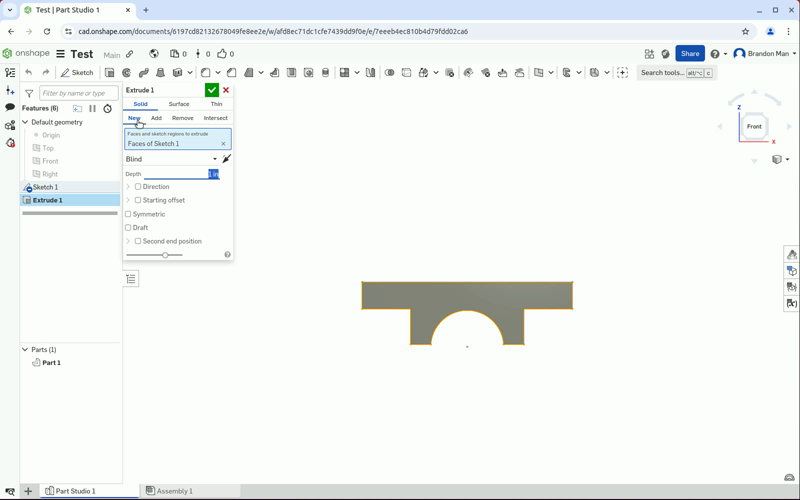
text(16.368)
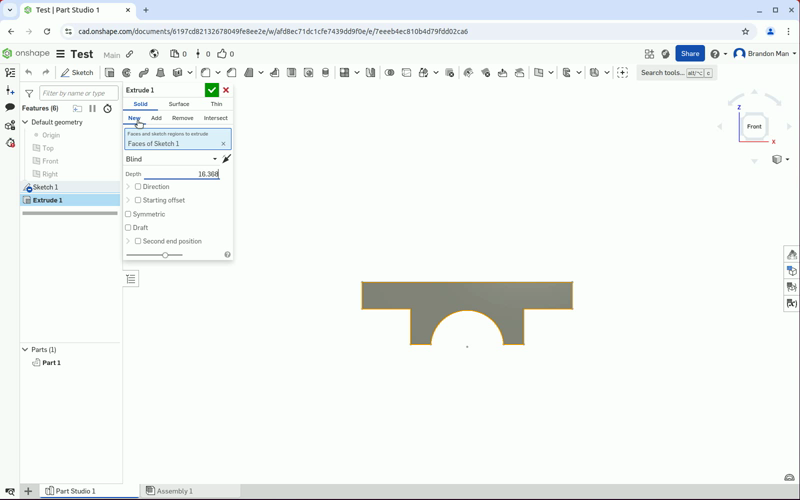
key(enter)
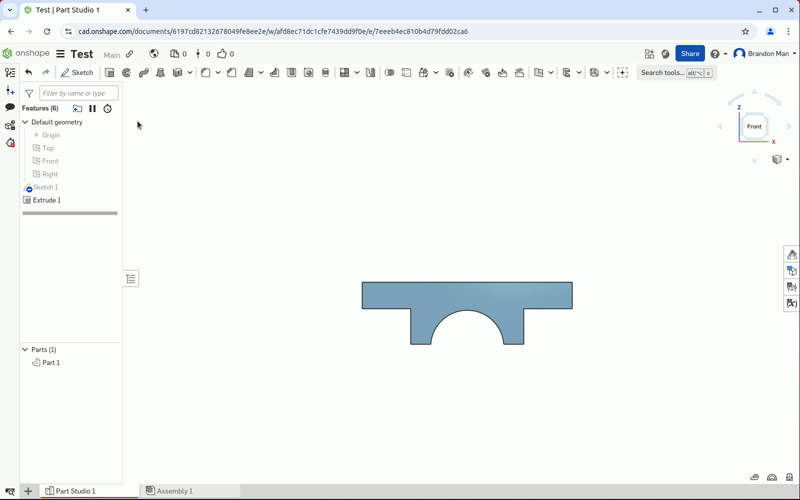
key(shift+h)
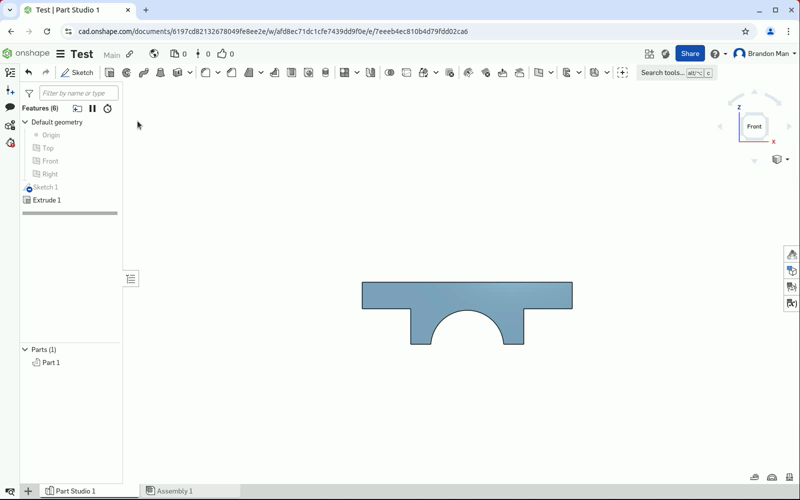
key(shift+h)
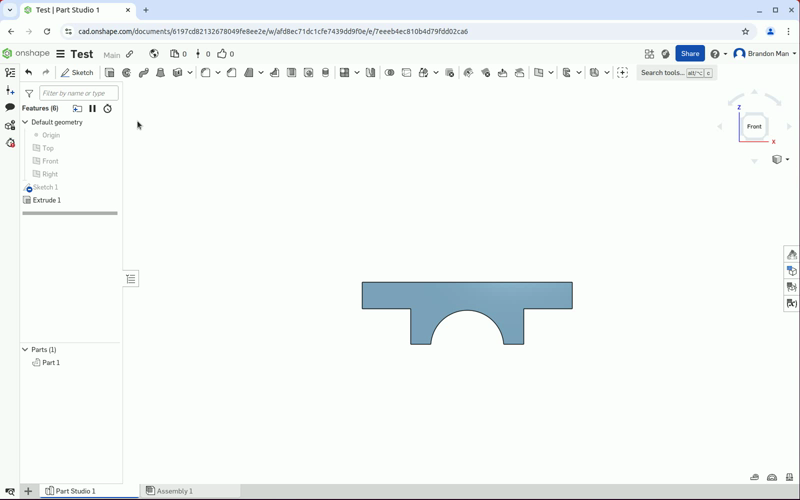
mouse_move(73, 189)
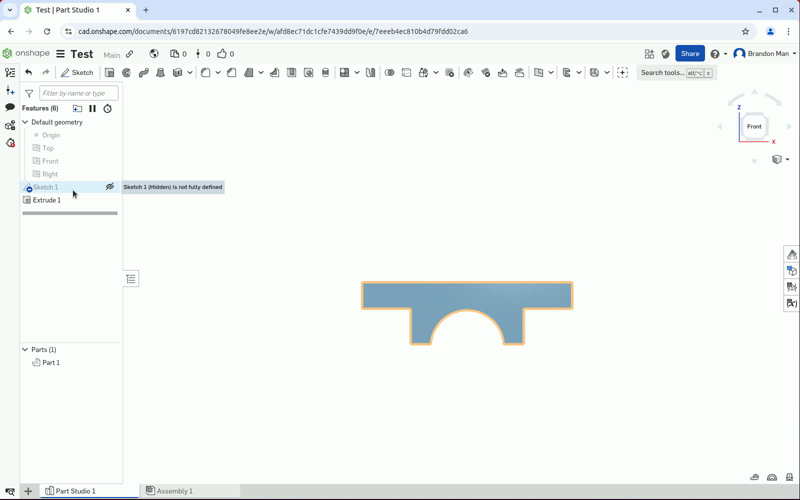
click(73, 189)
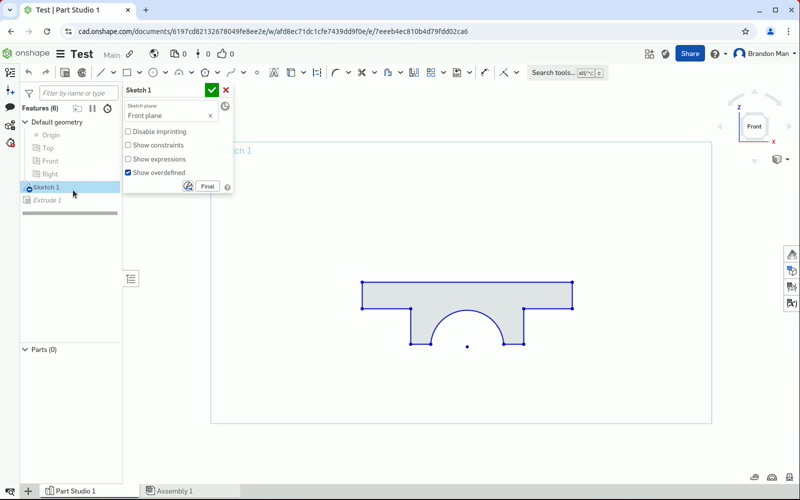
mouse_move(229, 92)
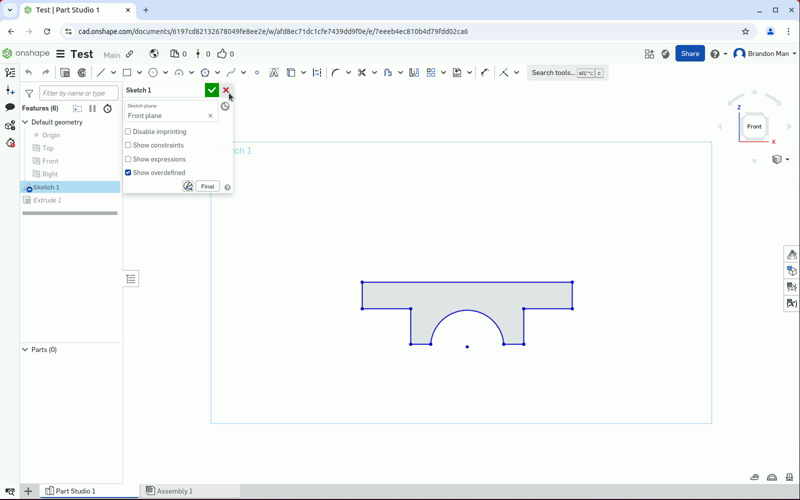
click(229, 92)
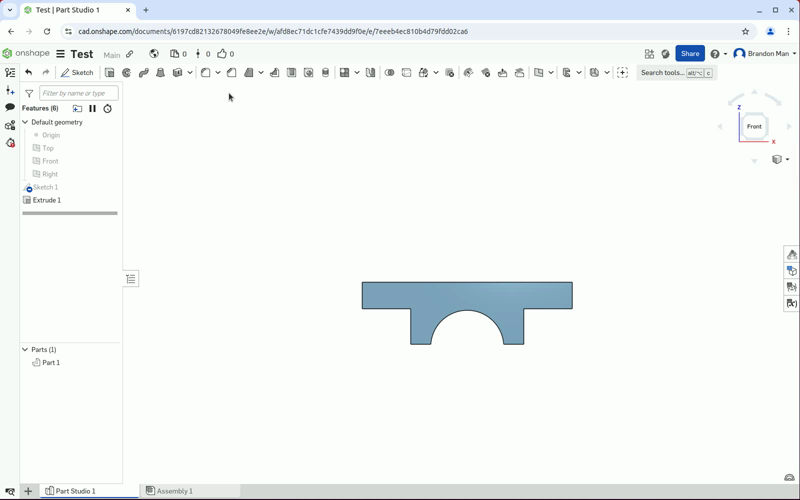
mouse_move(73, 352)
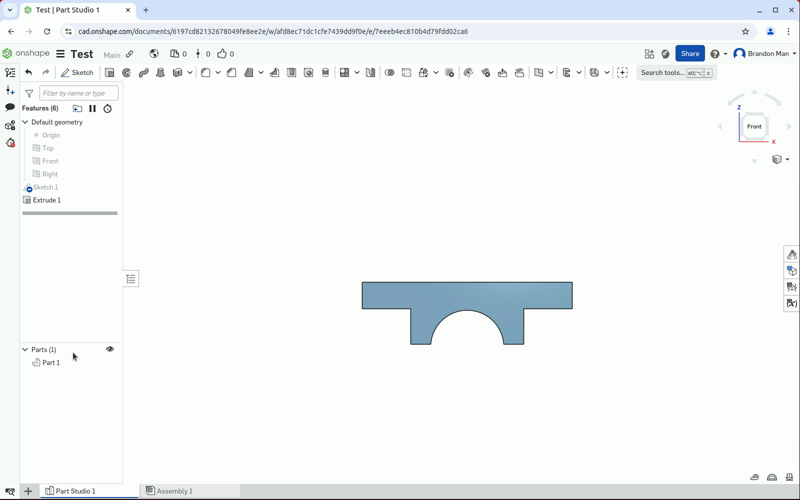
key(y)
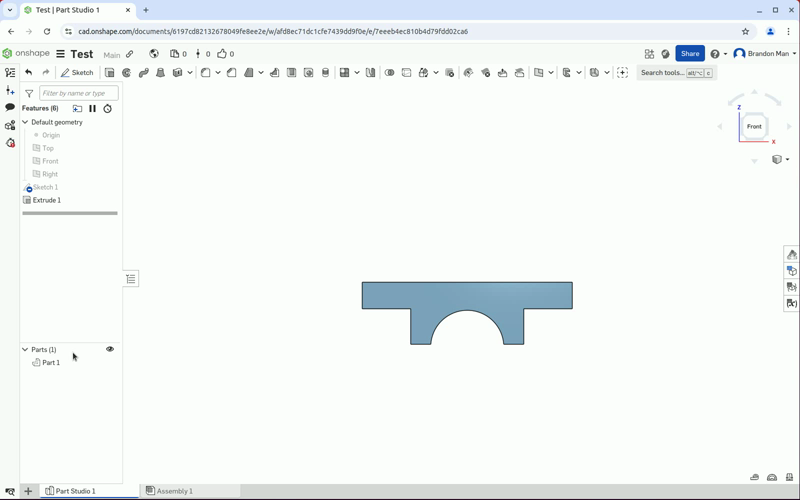
key(shift+p)
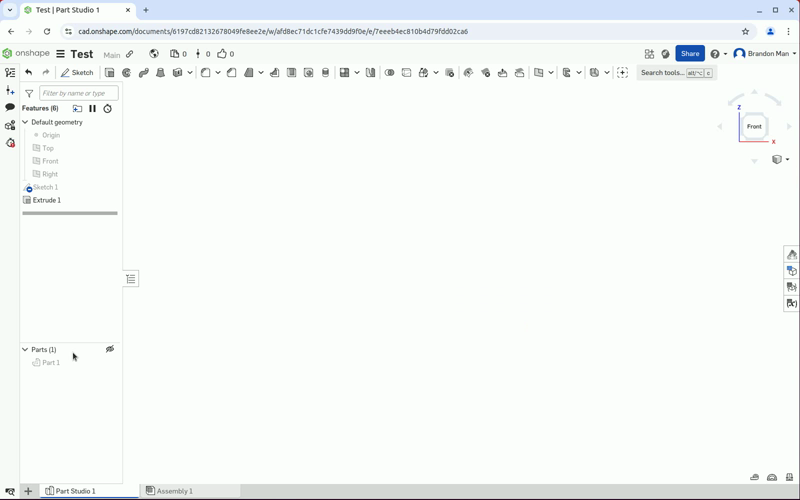
key(space)
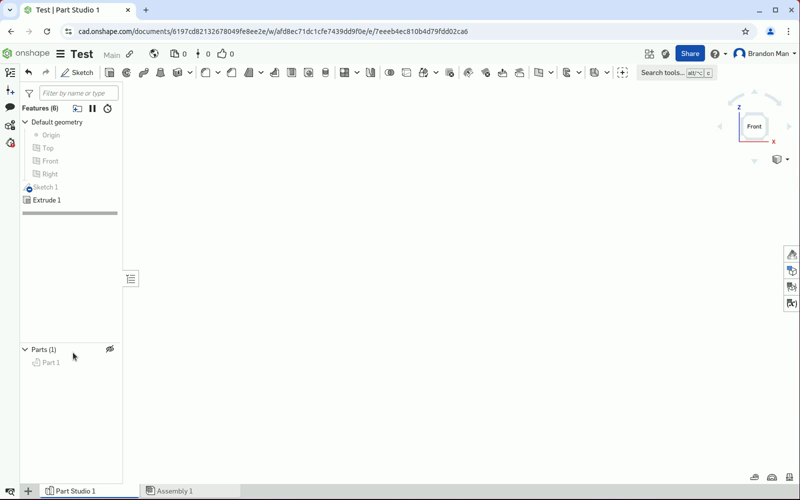
key_down(shift)
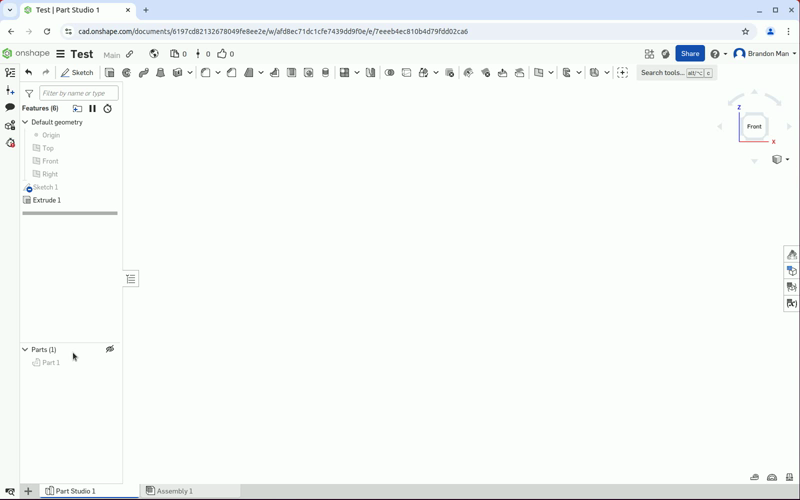
key(down)
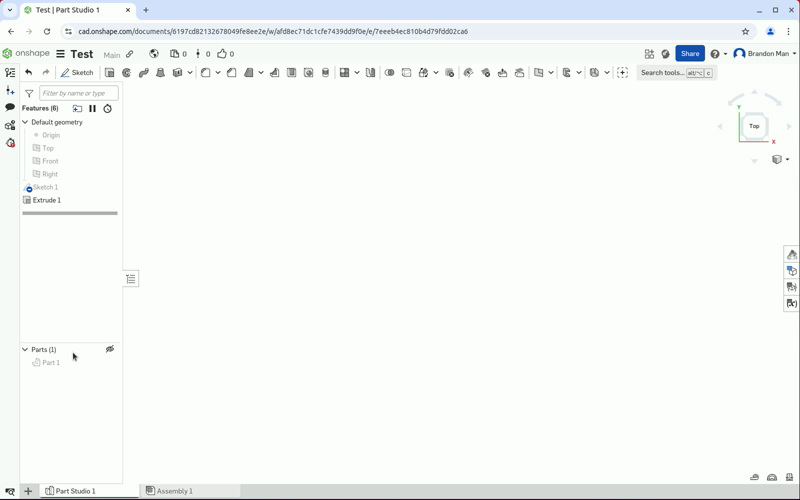
key_up(shift)
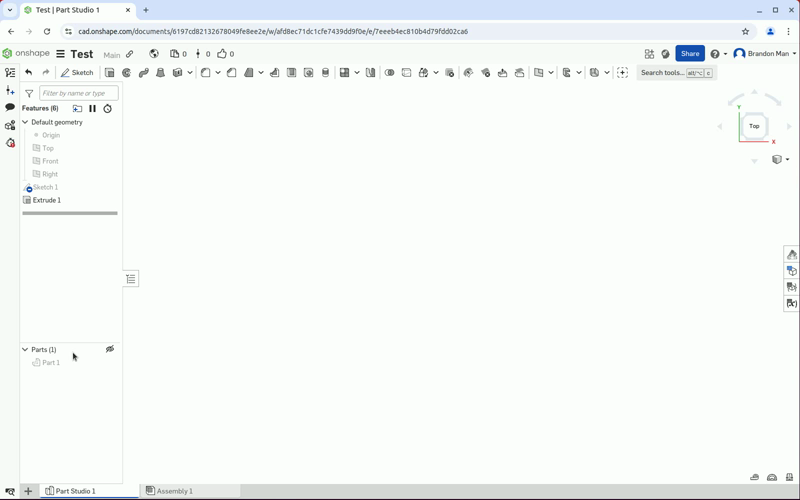
mouse_move(73, 352)
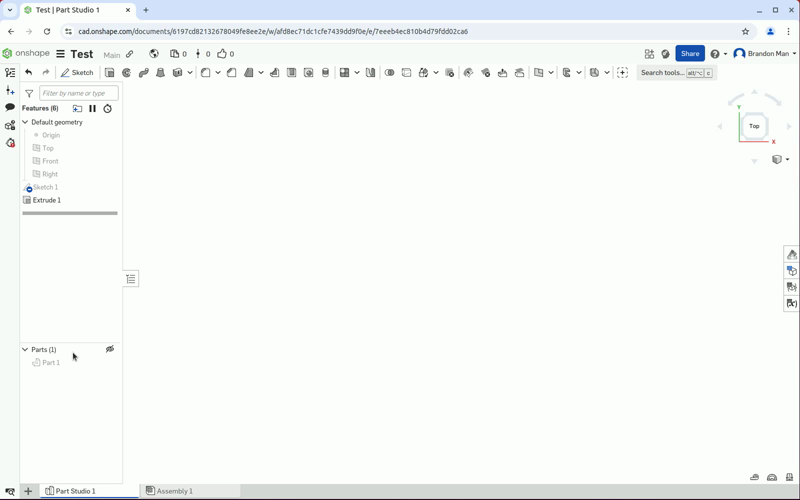
key(shift+y)
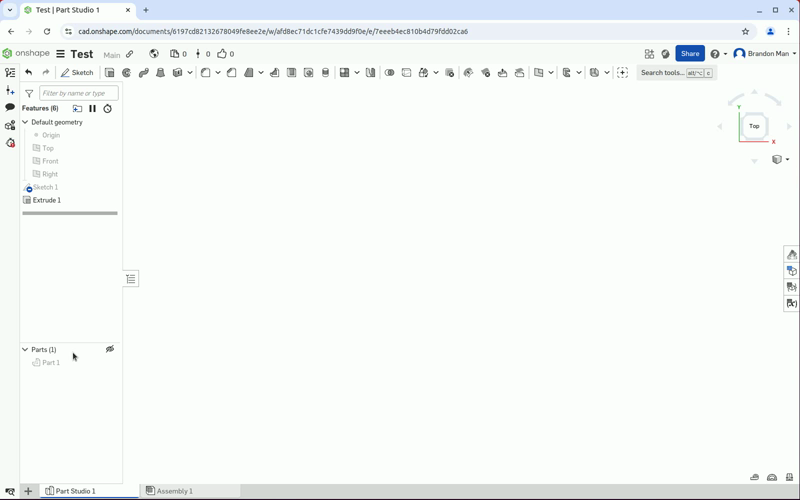
key(shift+s)
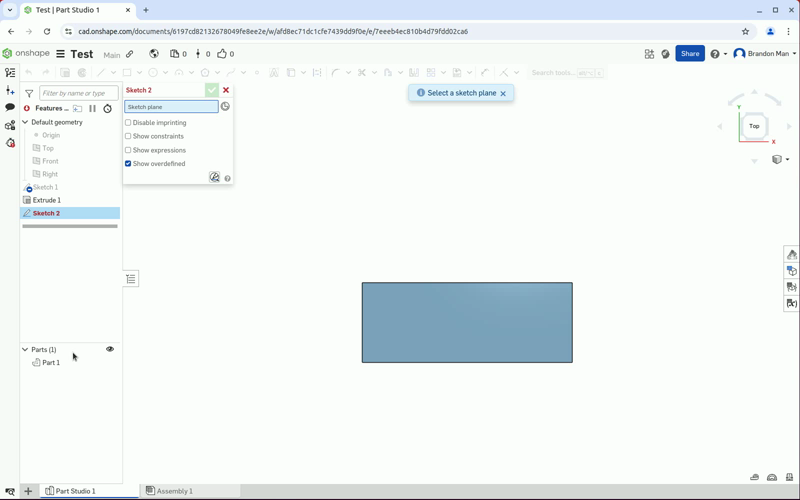
mouse_move(73, 150)
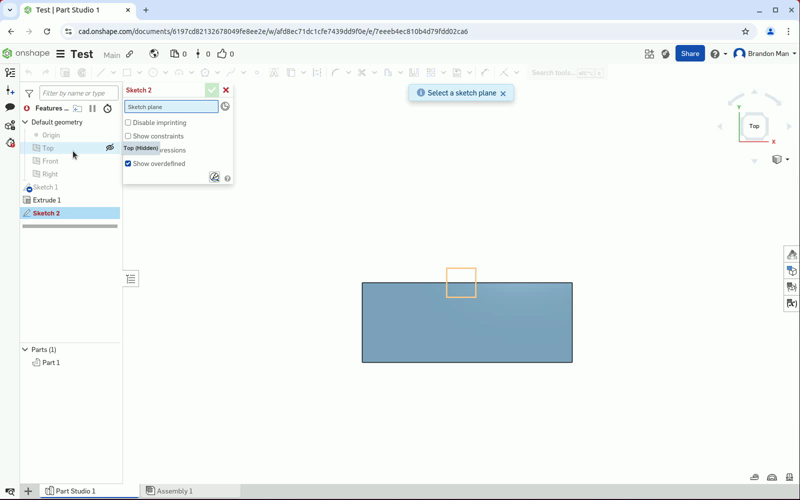
click(73, 150)
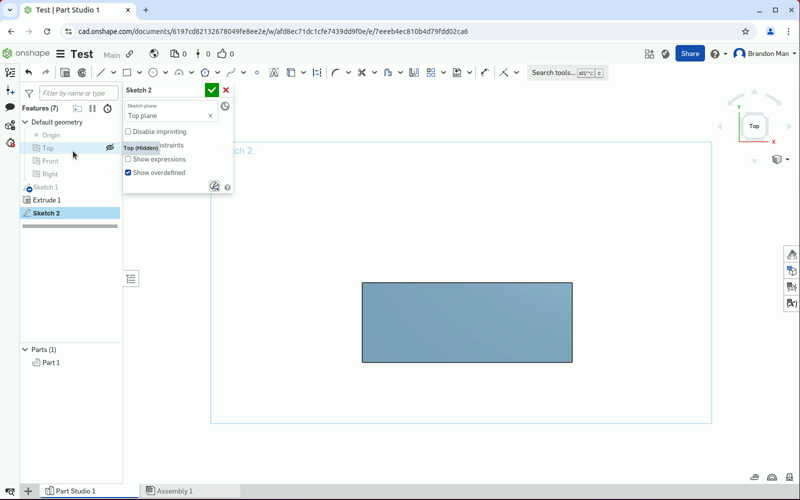
mouse_move(73, 352)
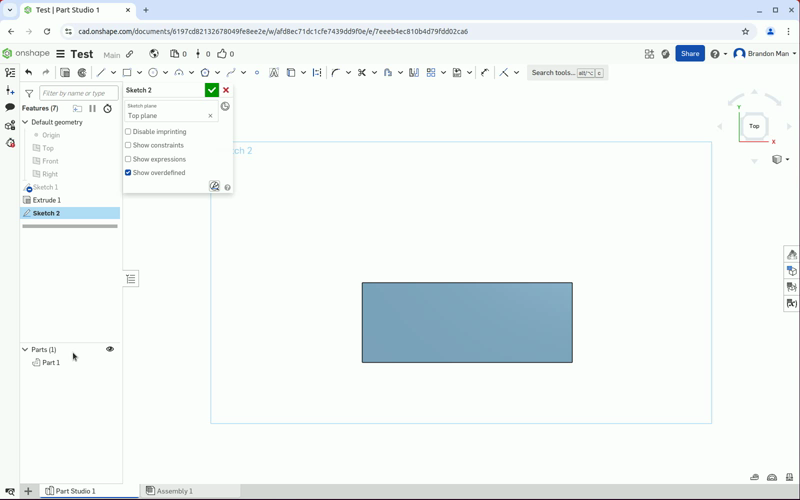
key(y)
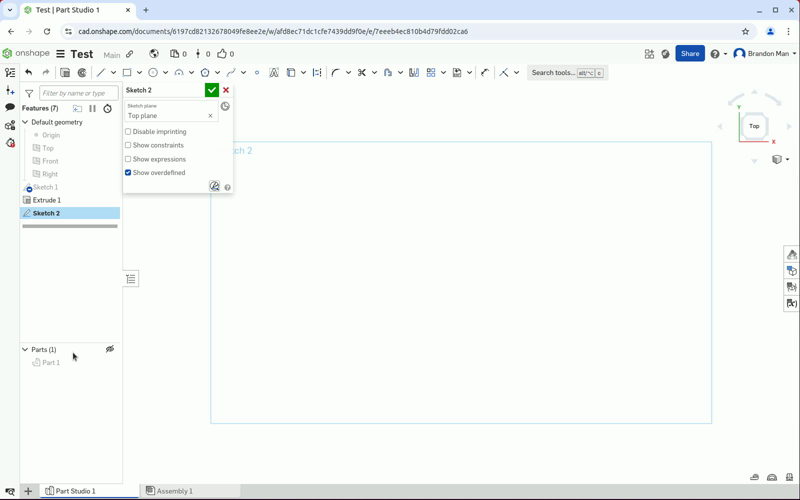
key(c)
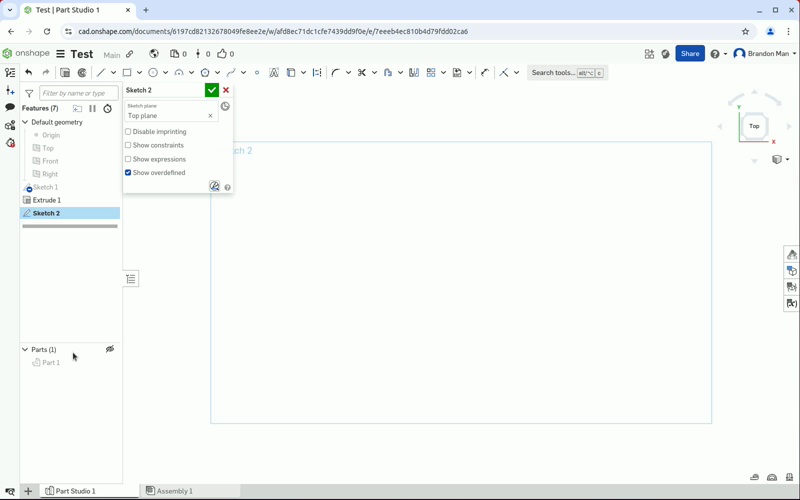
key_down(shift)
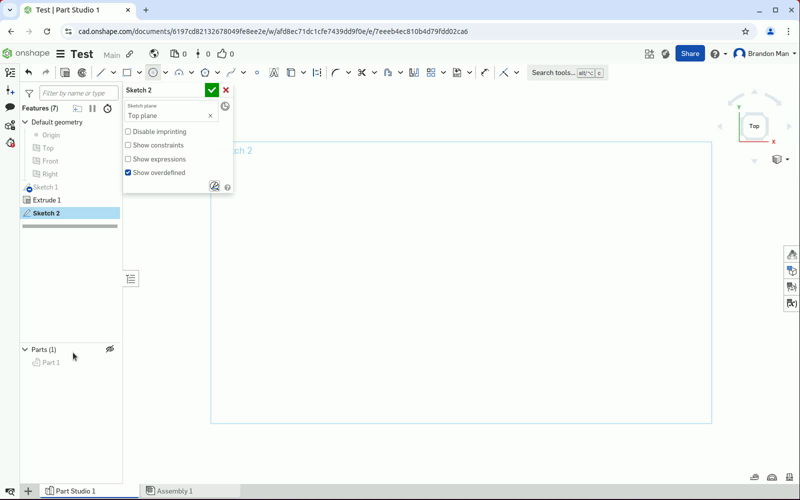
mouse_move(548, 322)
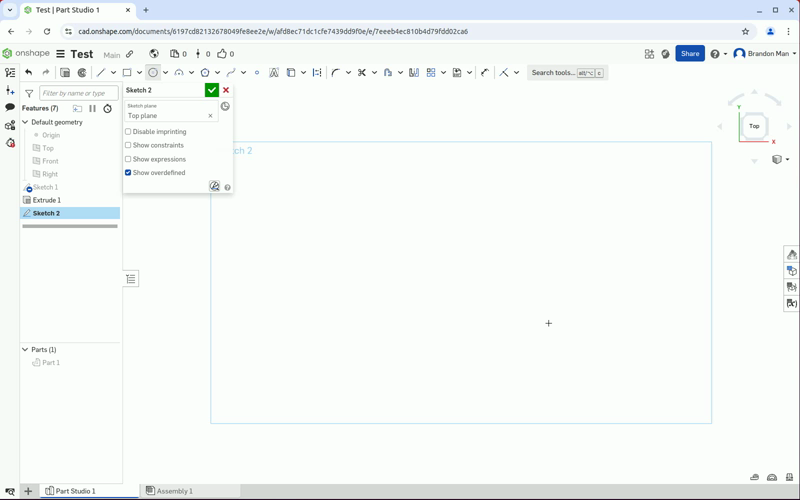
click(548, 322)
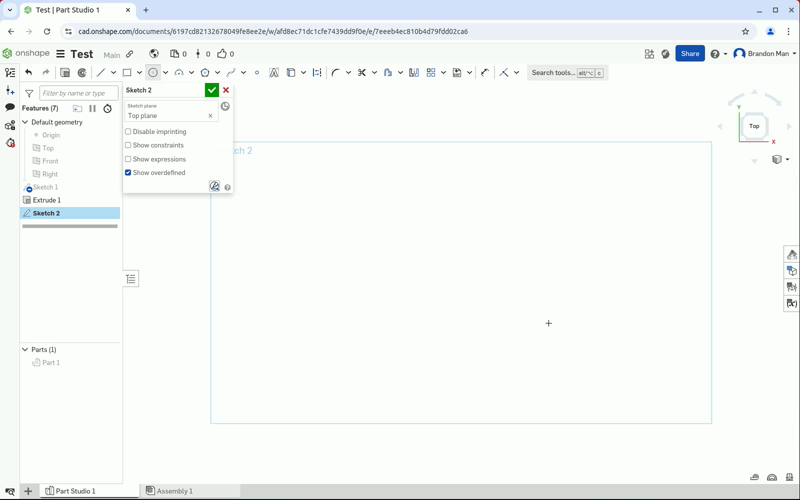
key_up(shift)
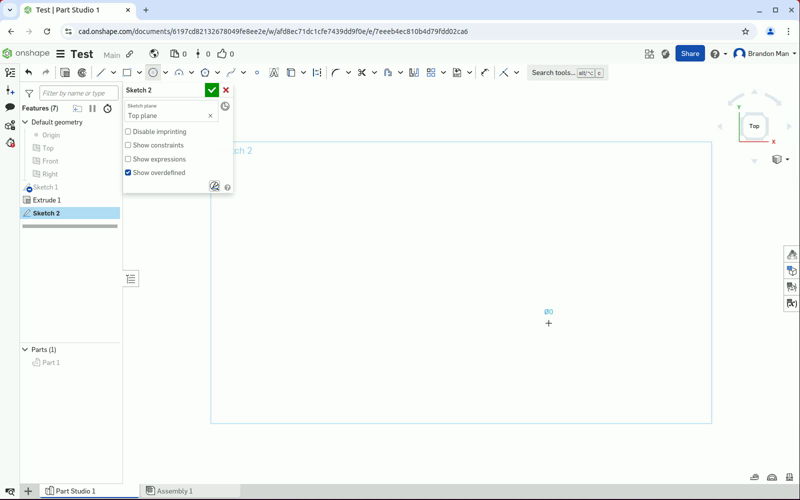
mouse_move(560, 322)
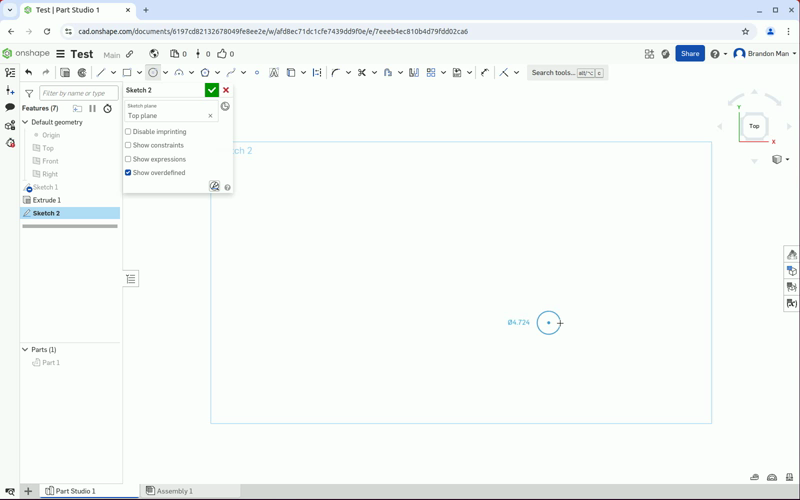
click(560, 322)
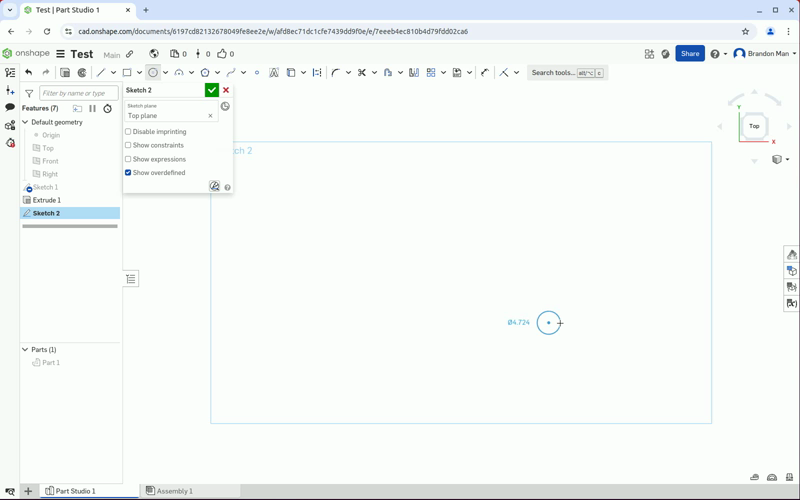
key(esc)
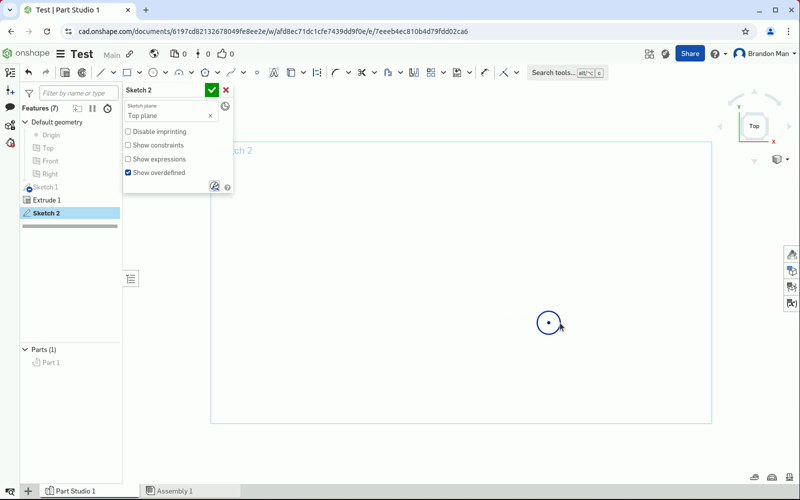
mouse_move(542, 317)
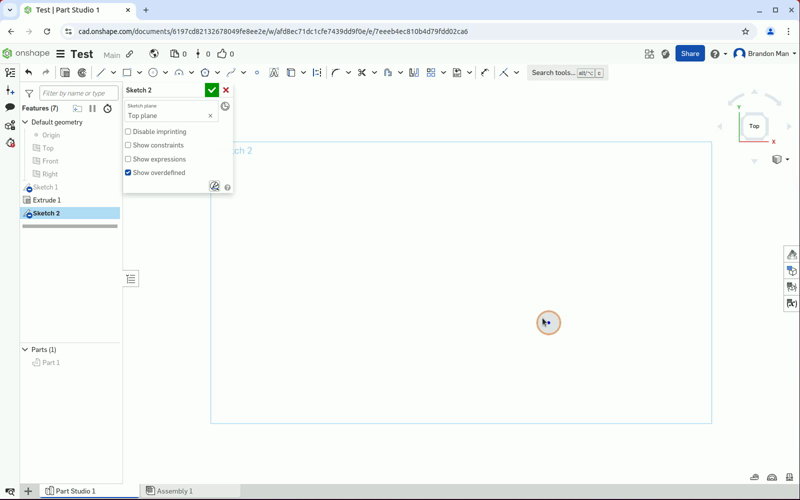
scroll(6)
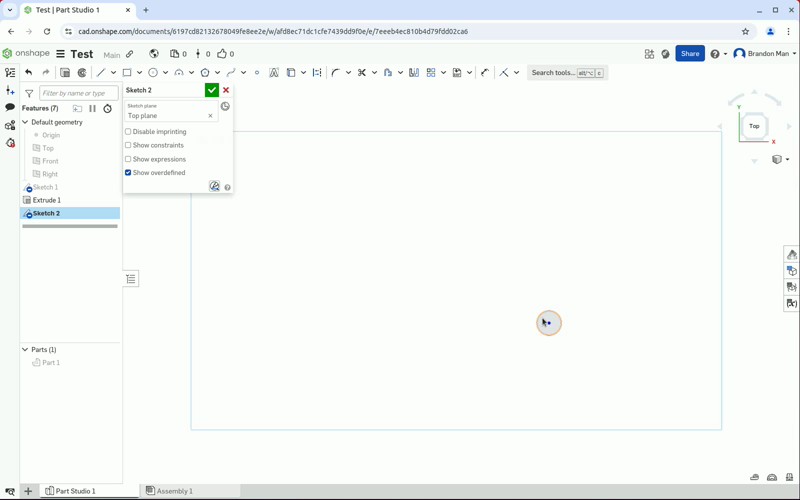
scroll(6)
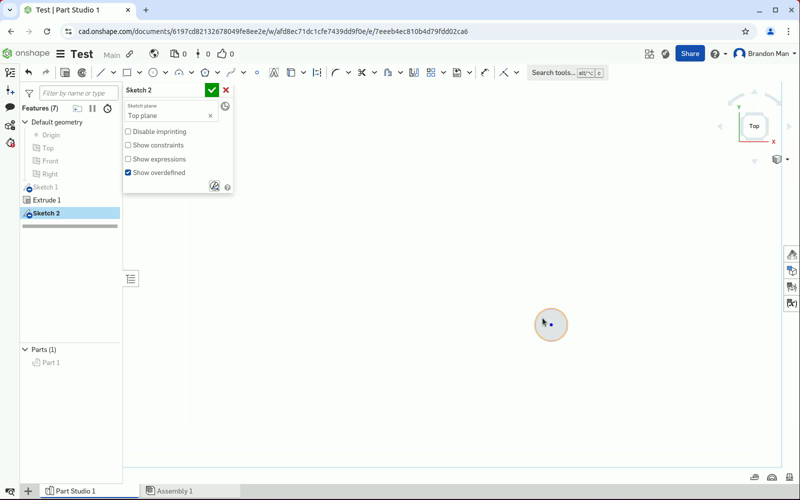
scroll(6)
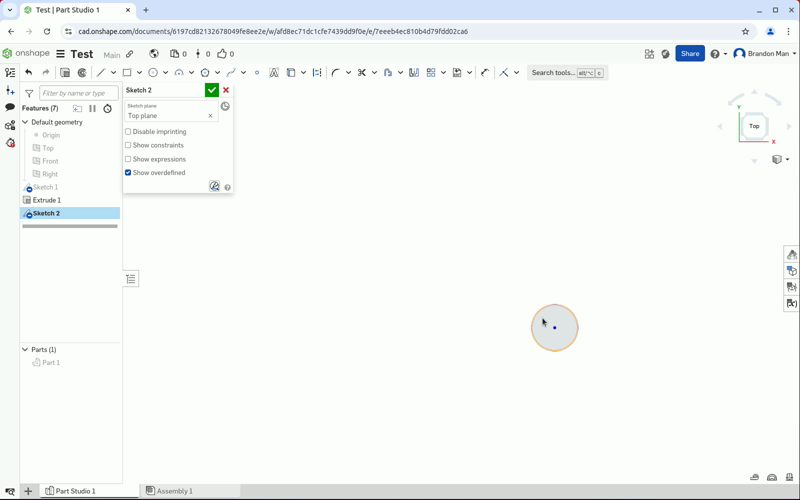
scroll(6)
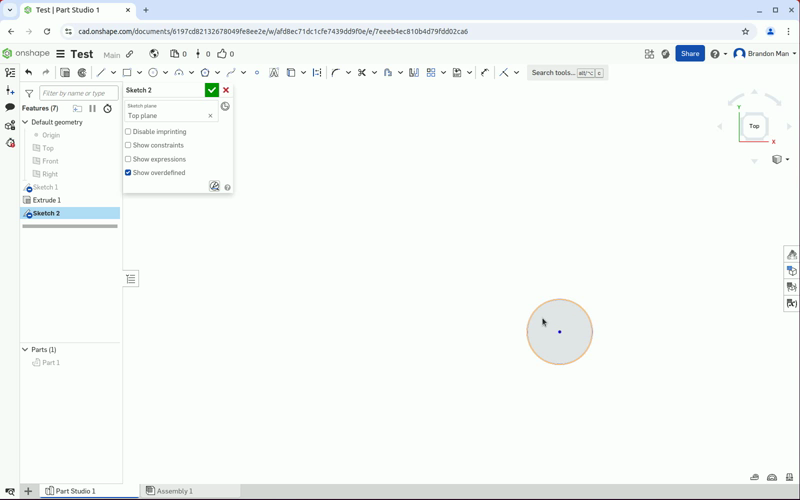
scroll(6)
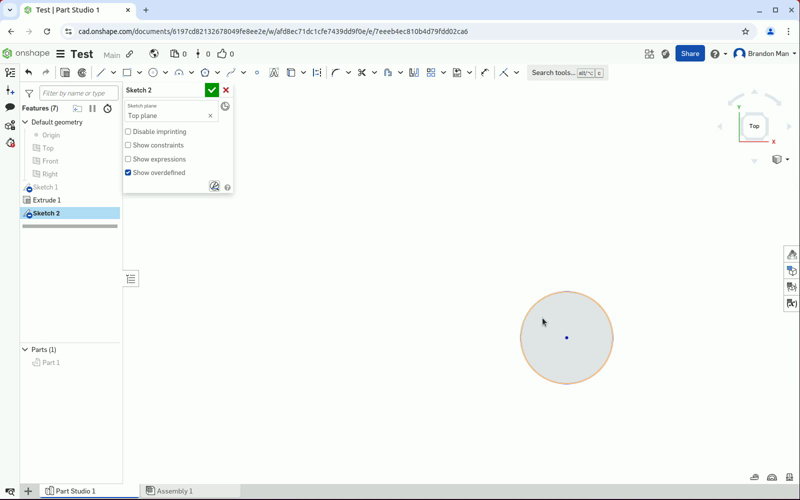
scroll(6)
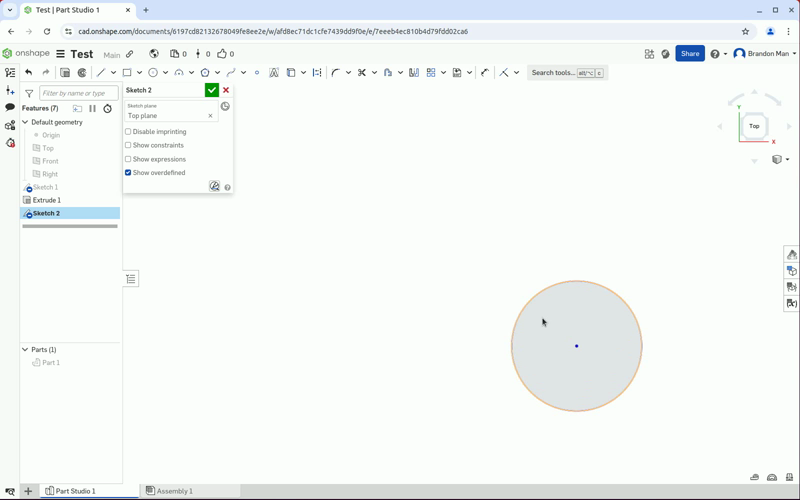
scroll(6)
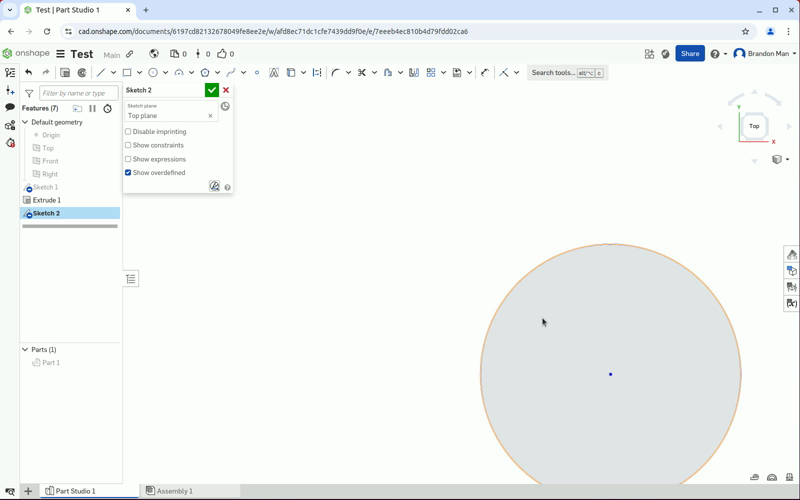
click(542, 317)
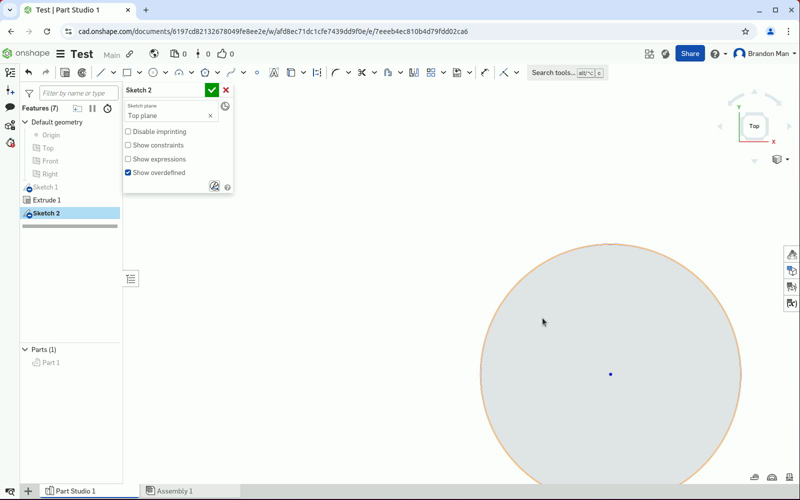
scroll(-6)
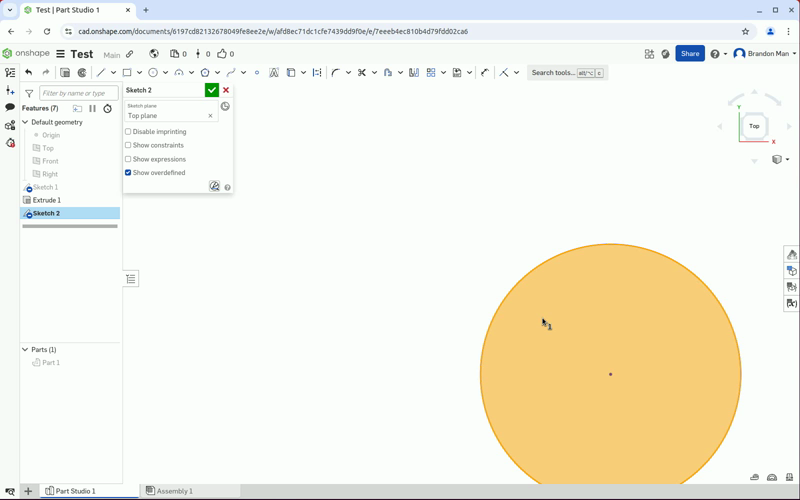
scroll(-6)
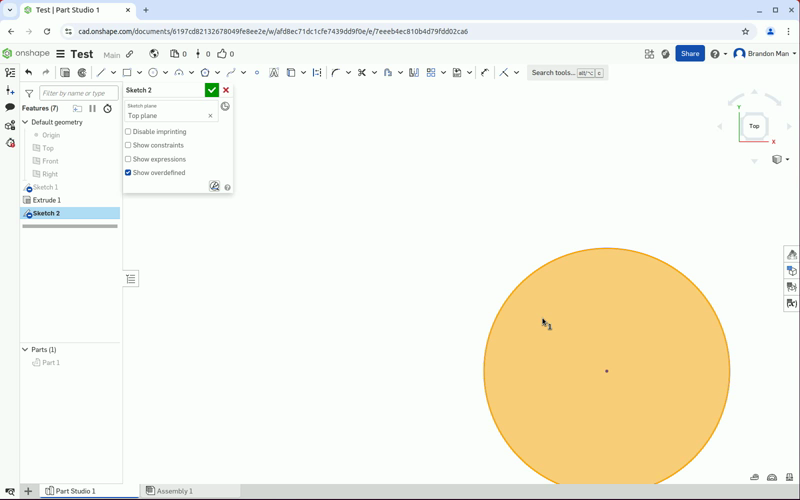
scroll(-6)
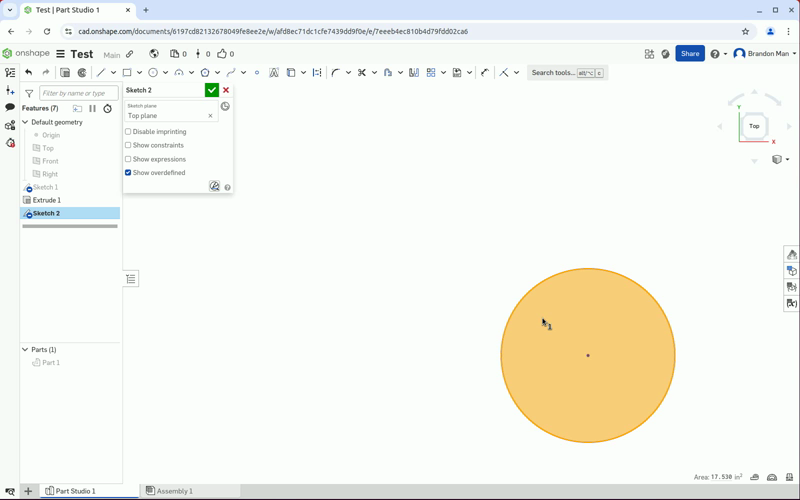
scroll(-6)
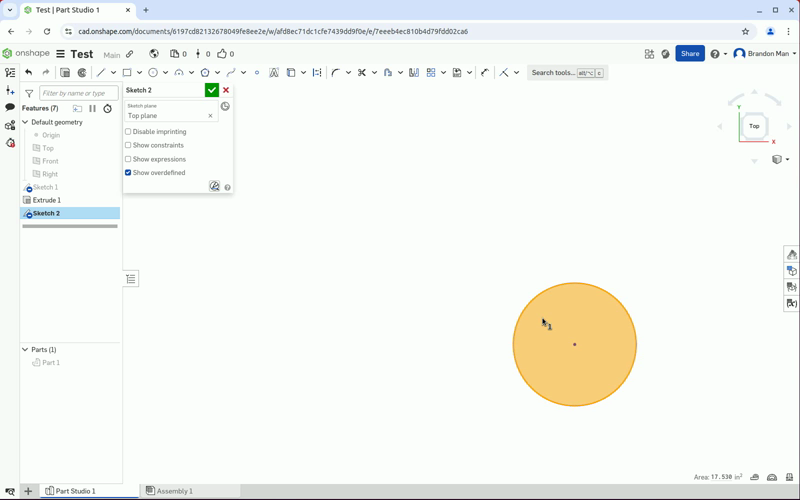
scroll(-6)
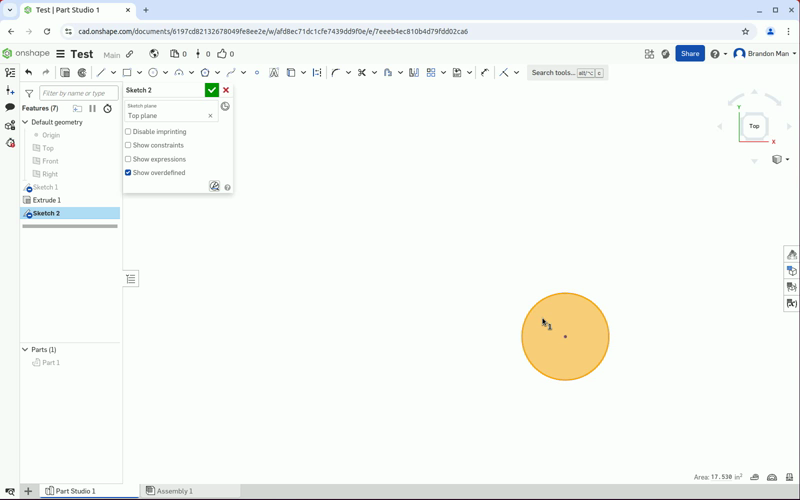
scroll(-6)
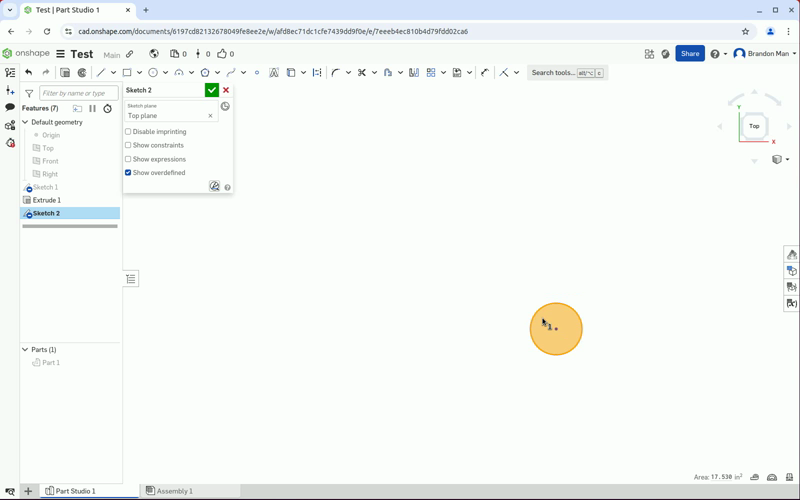
scroll(-6)
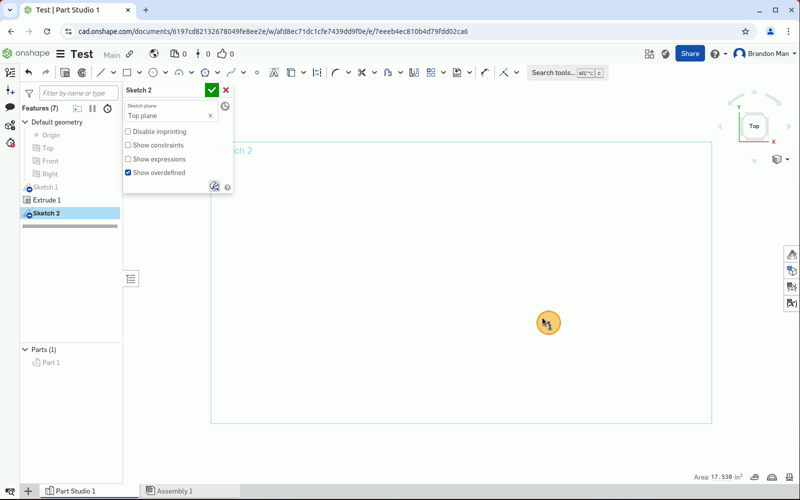
mouse_move(73, 352)
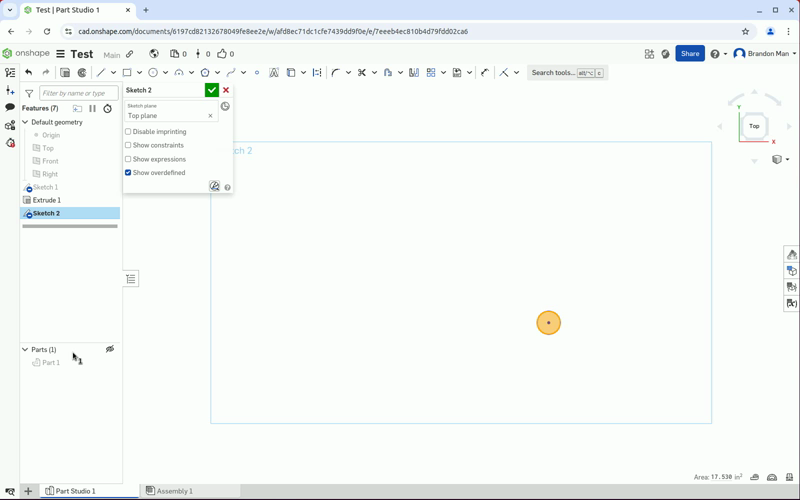
key(shift+y)
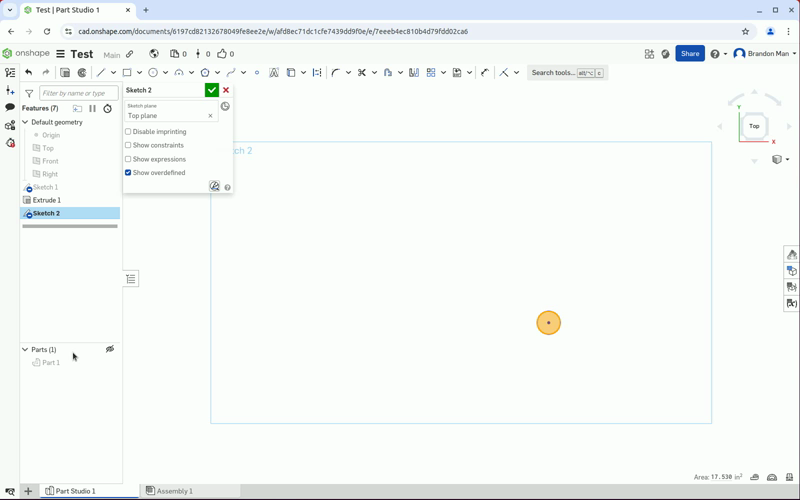
key(shift+e)
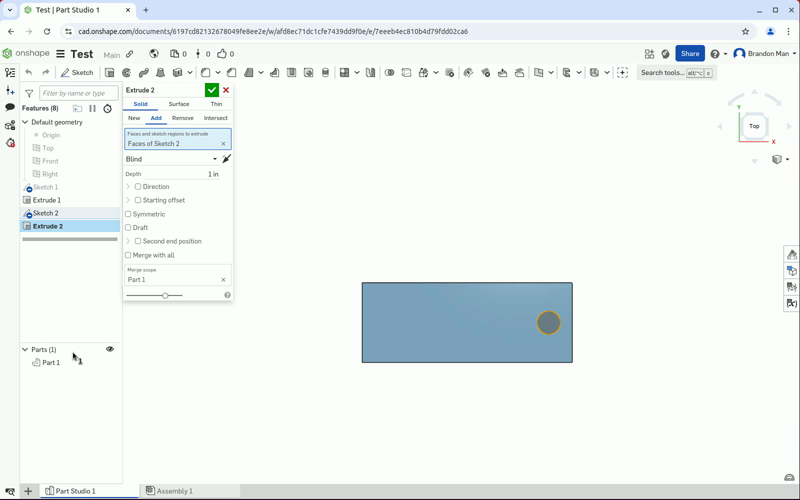
mouse_move(143, 106)
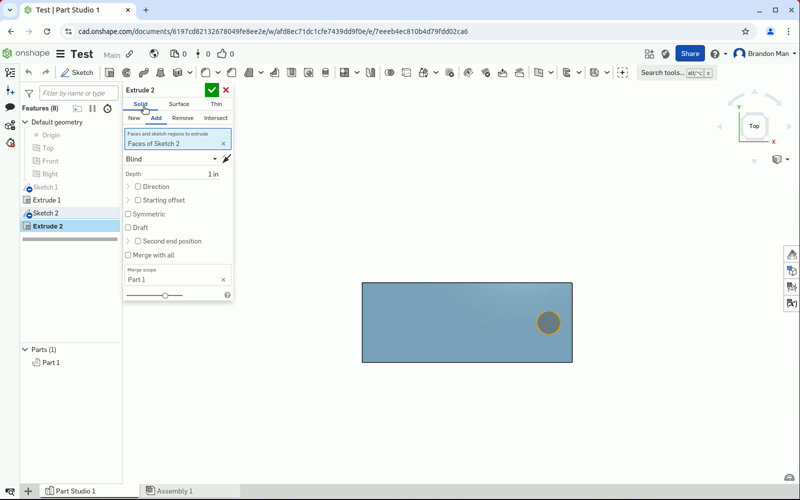
click(143, 106)
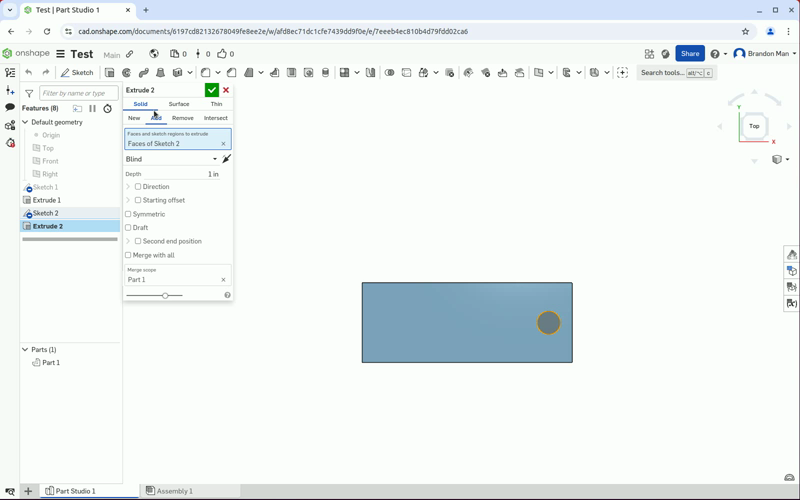
mouse_move(186, 120)
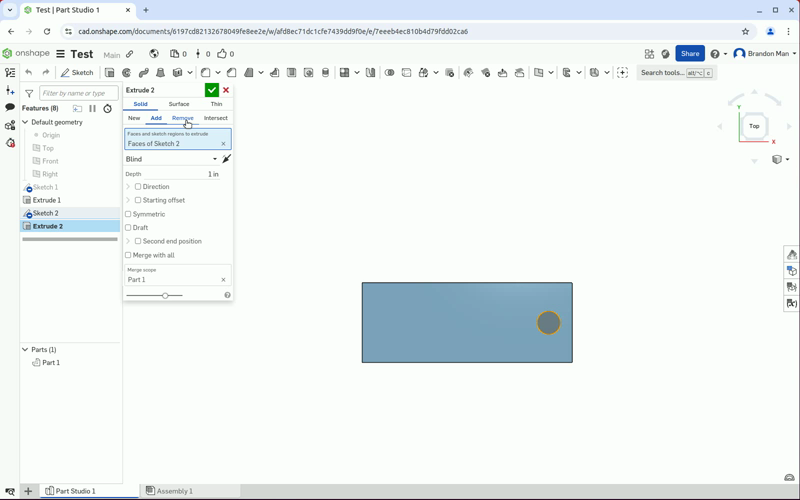
click(186, 120)
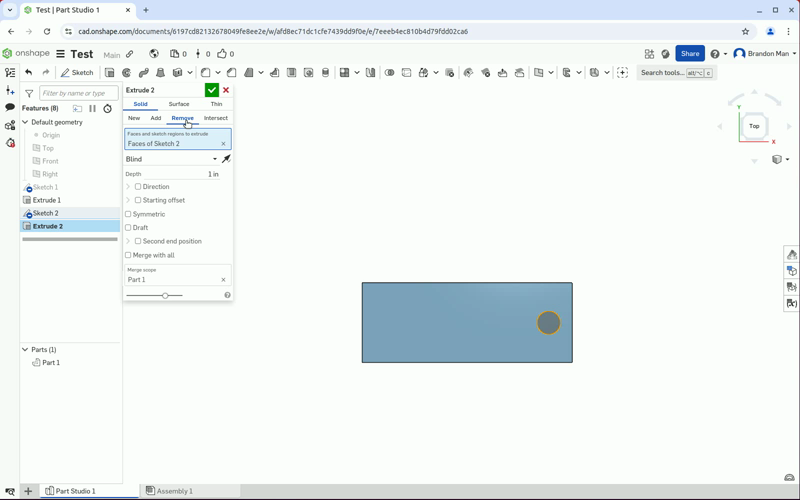
key(tab, 4)
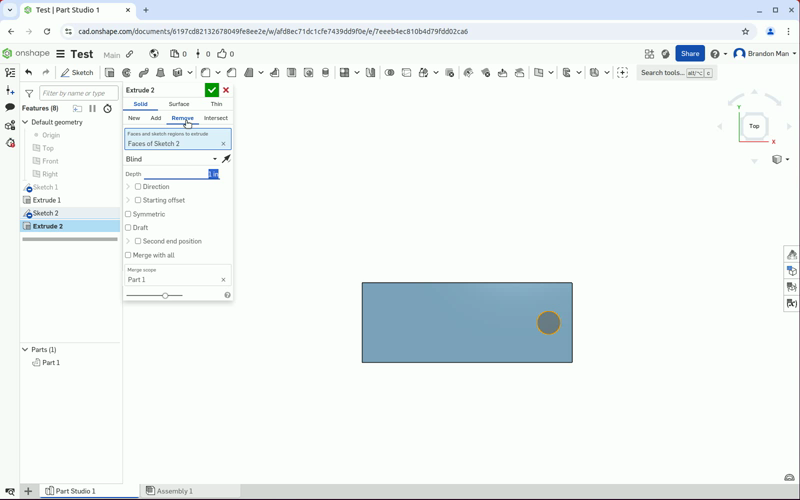
text(8.184)
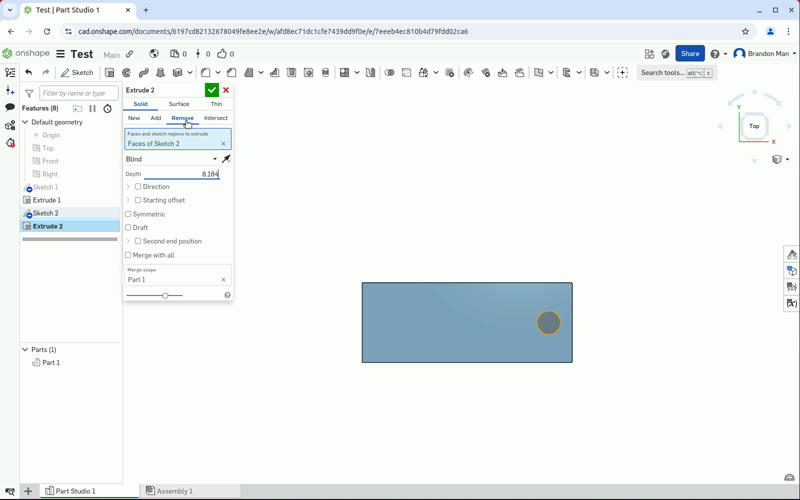
key(tab, 6)
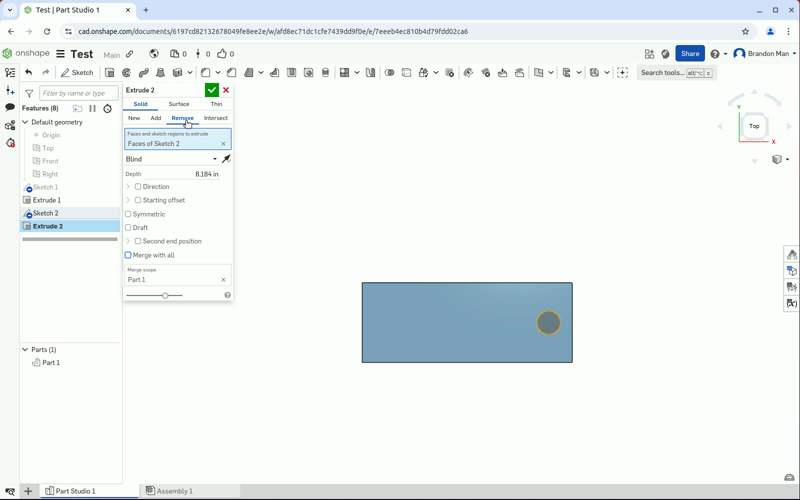
key(space)
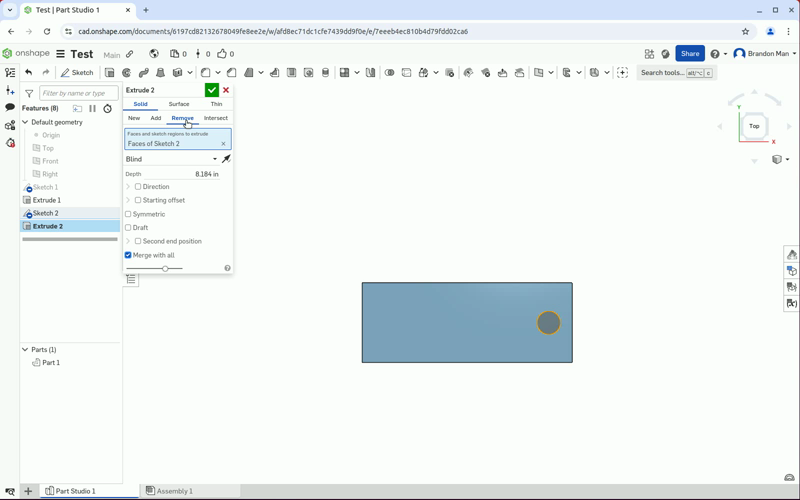
key(enter)
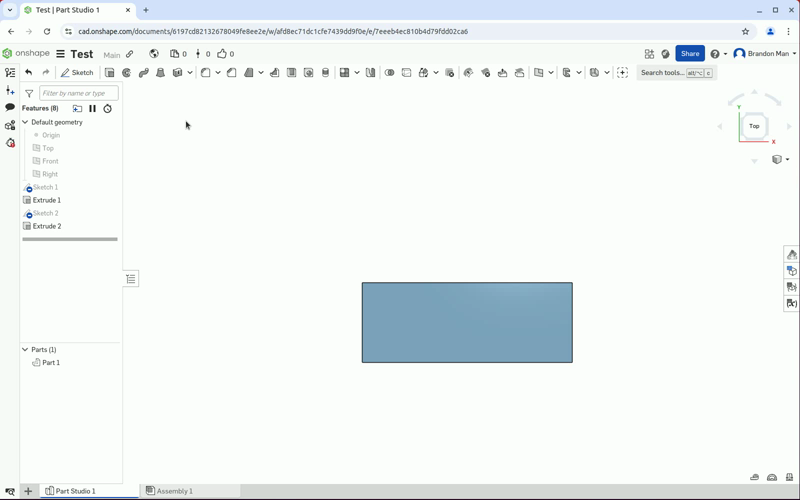
key(shift+h)
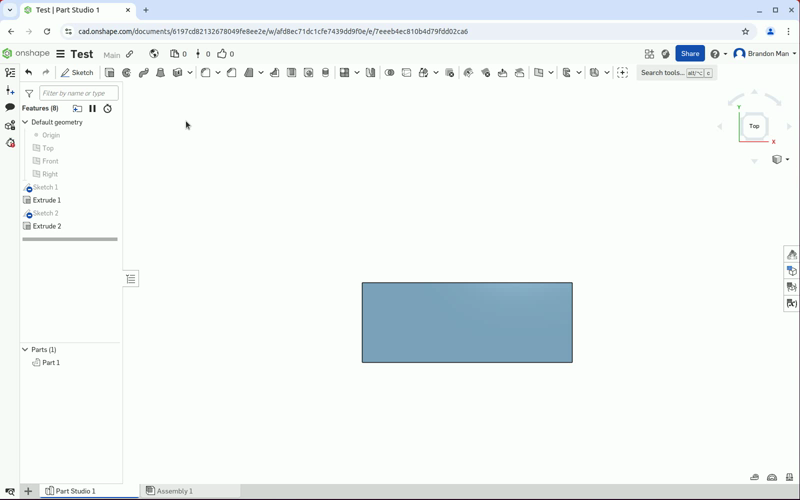
key(shift+h)
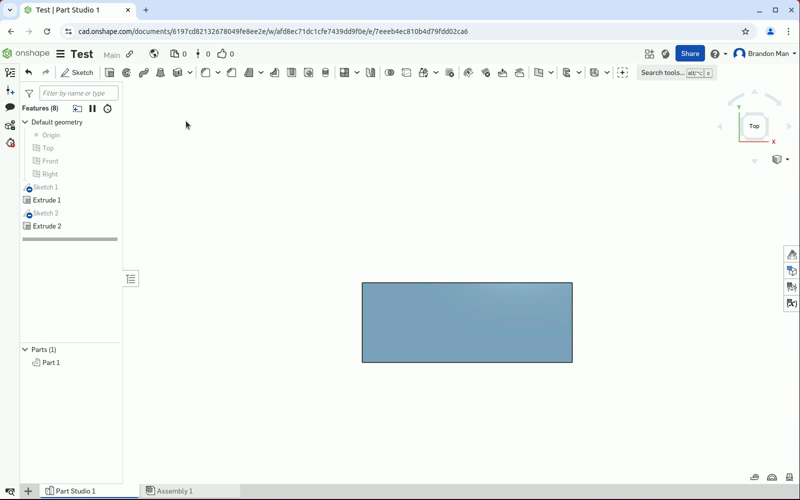
mouse_move(73, 189)
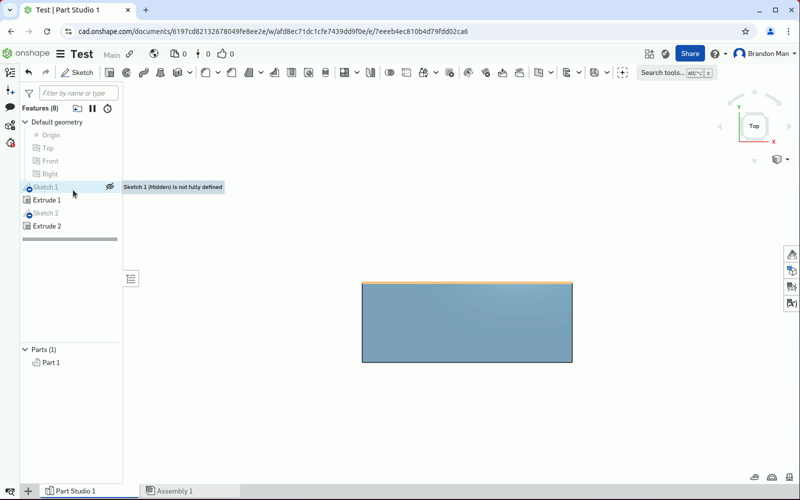
click(73, 189)
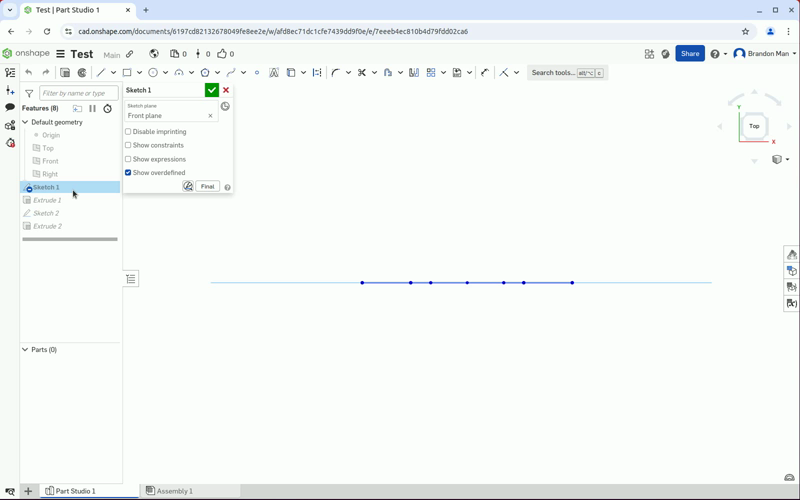
mouse_move(229, 92)
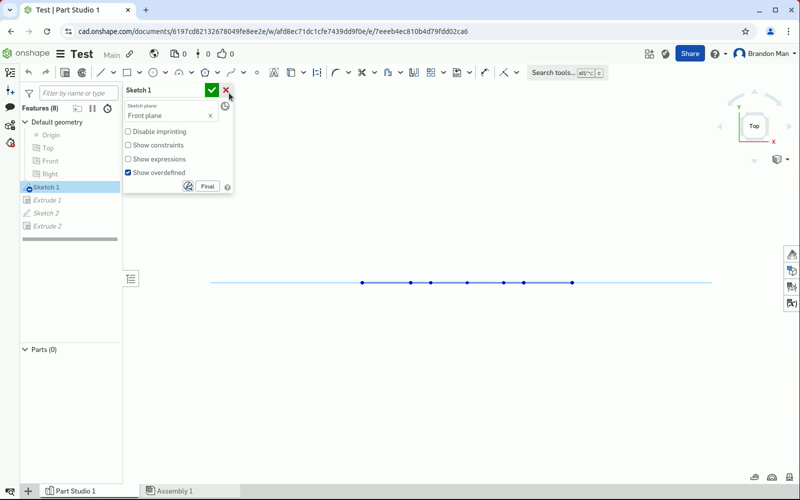
click(229, 92)
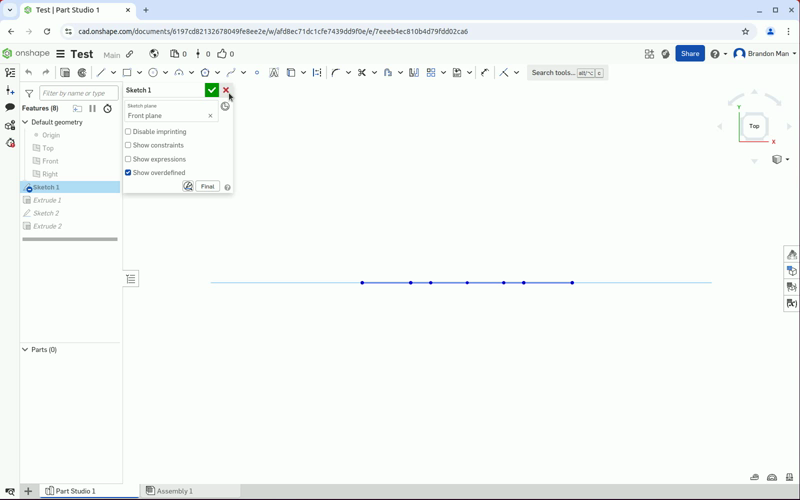
key(shift+s)
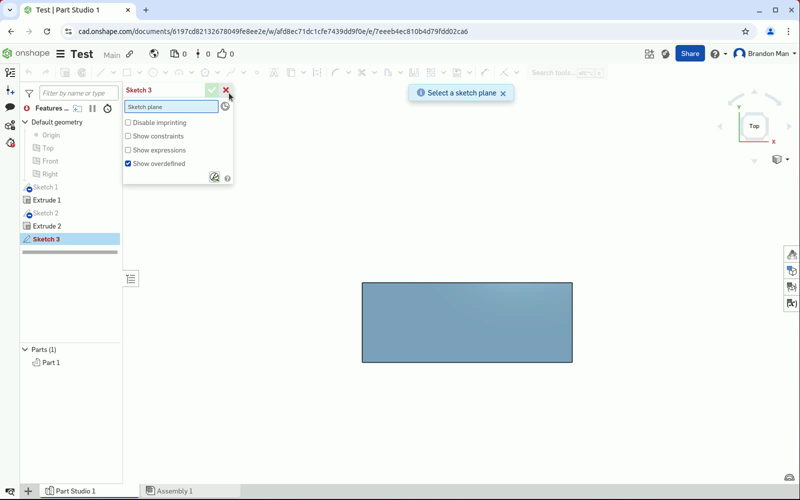
mouse_move(73, 150)
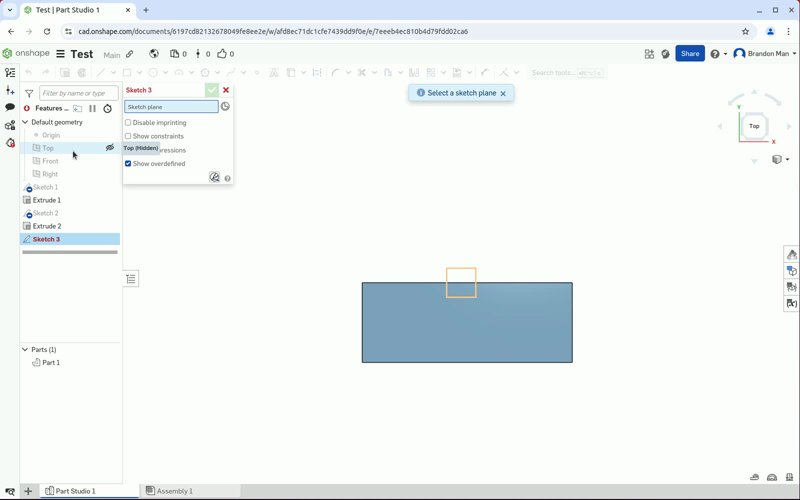
click(73, 150)
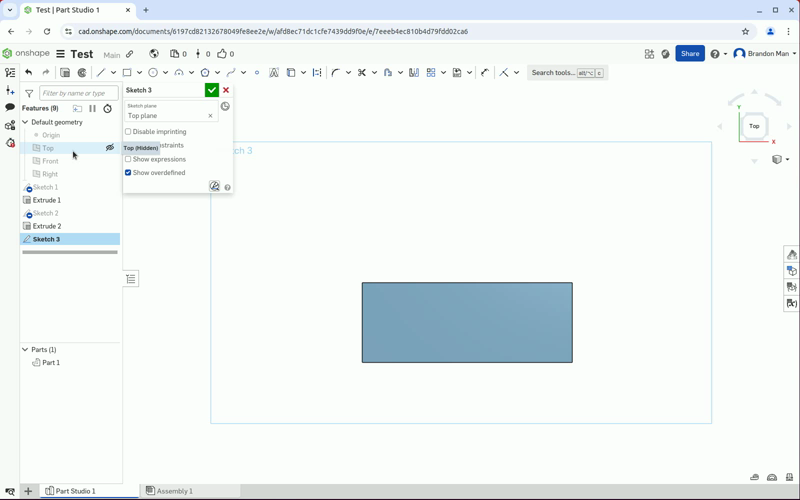
mouse_move(73, 352)
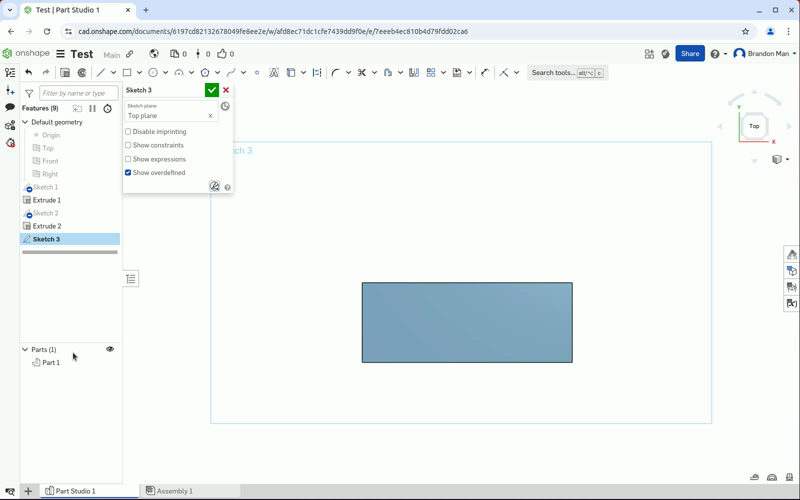
key(y)
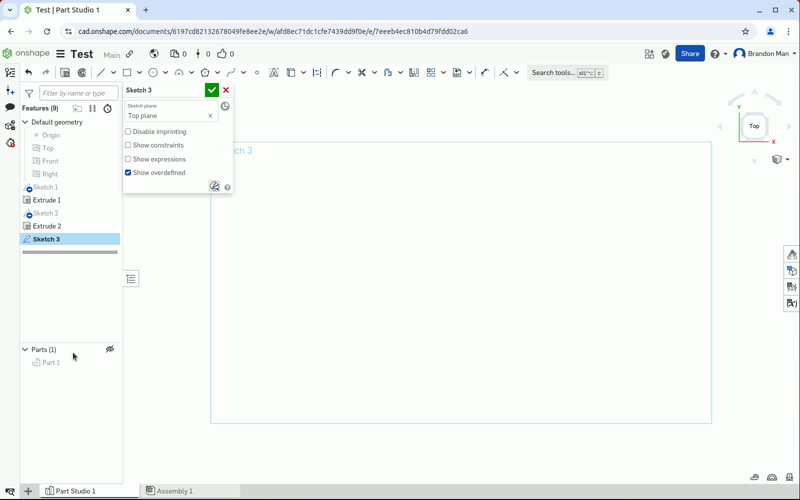
key(c)
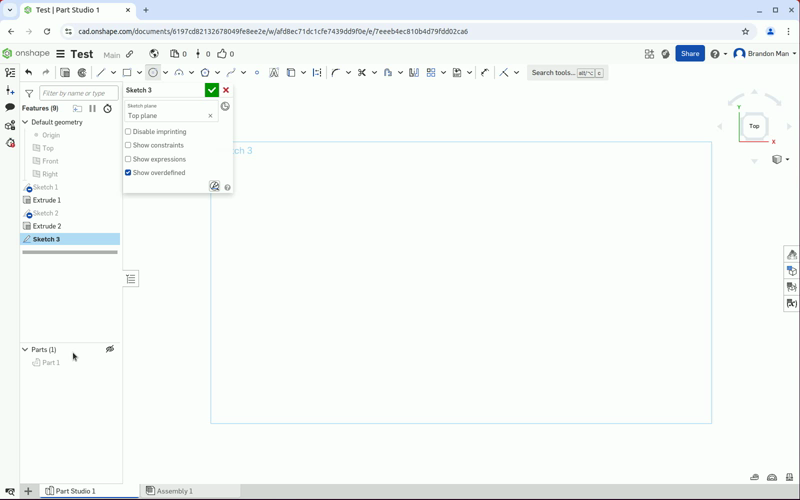
key_down(shift)
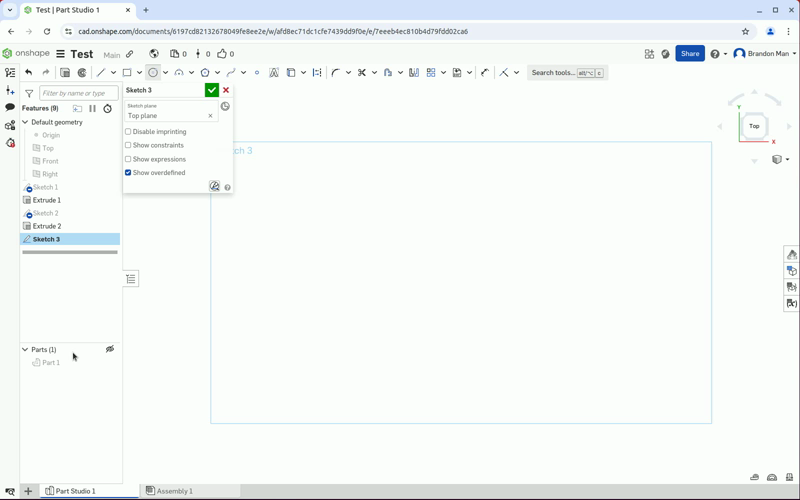
mouse_move(388, 322)
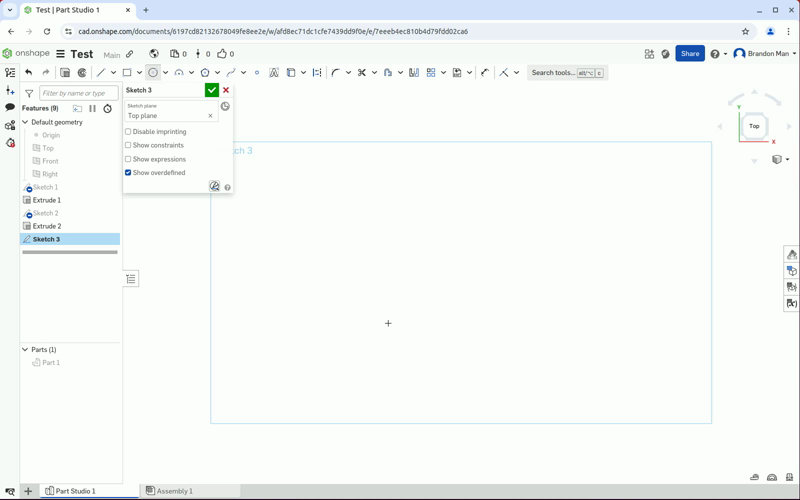
click(388, 322)
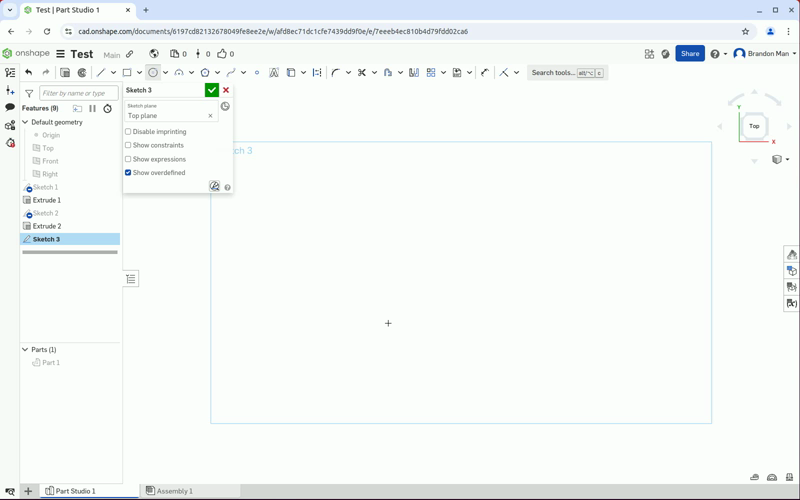
key_up(shift)
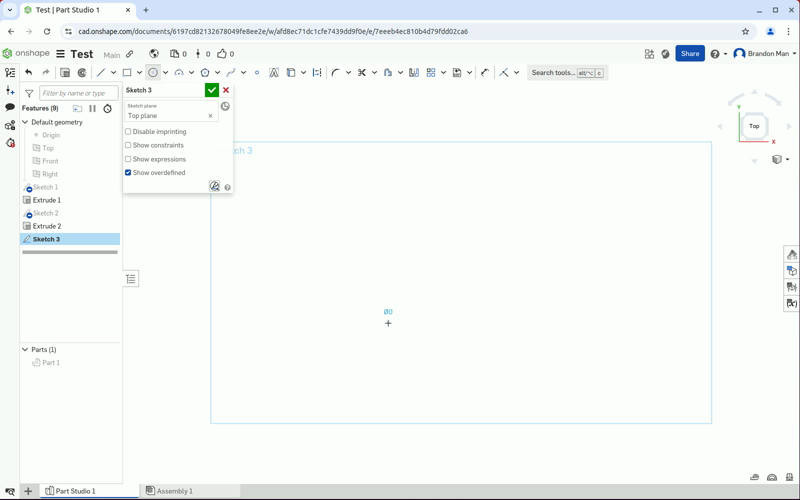
mouse_move(399, 322)
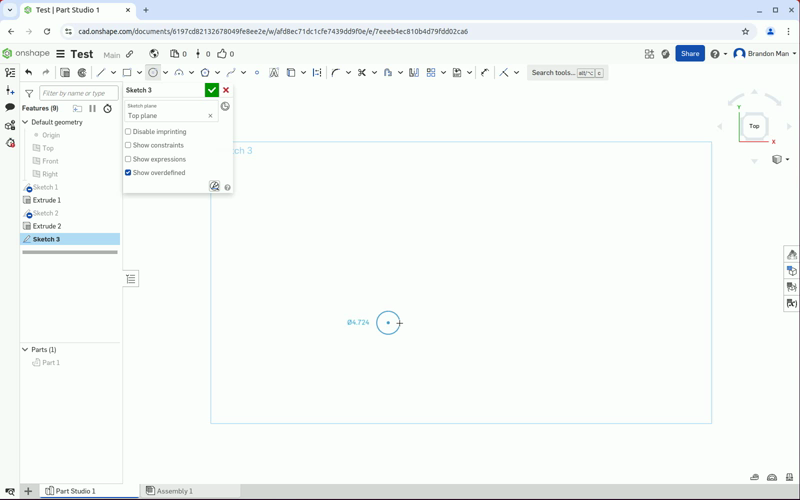
click(399, 322)
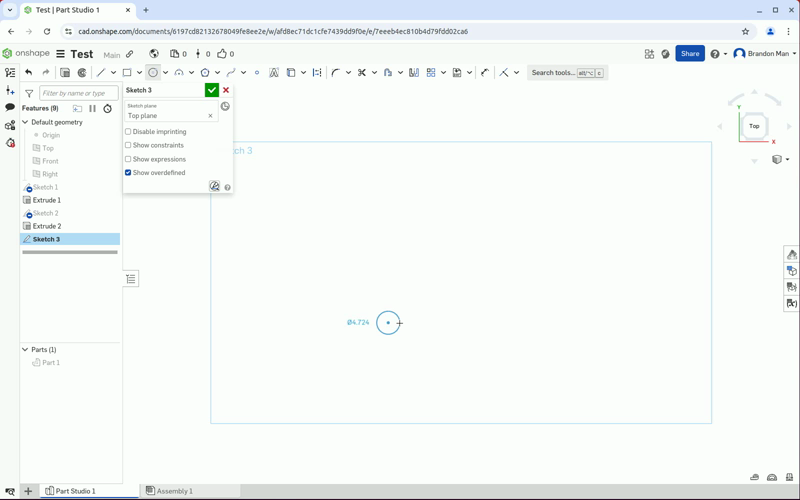
key(esc)
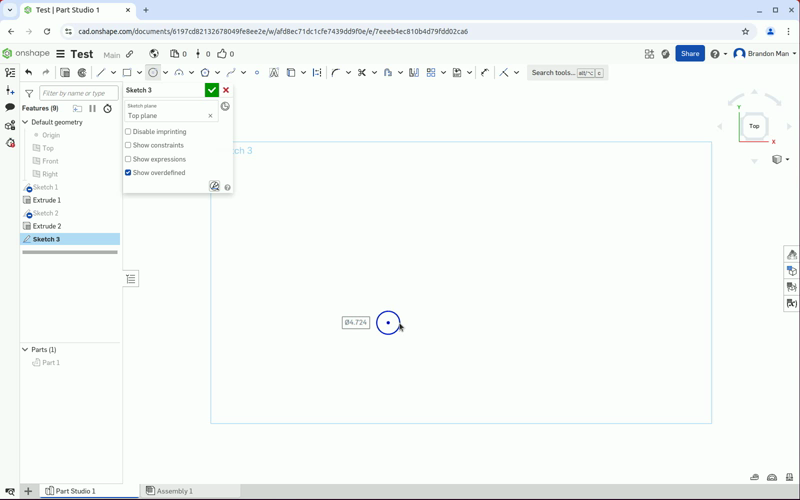
mouse_move(393, 318)
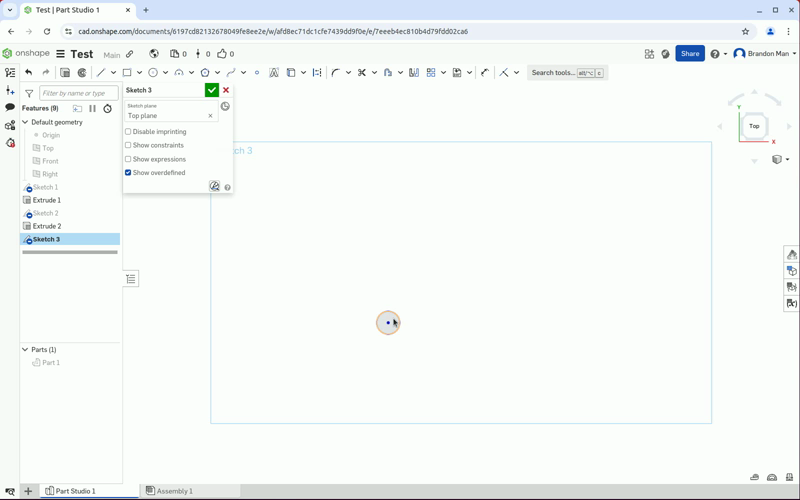
scroll(6)
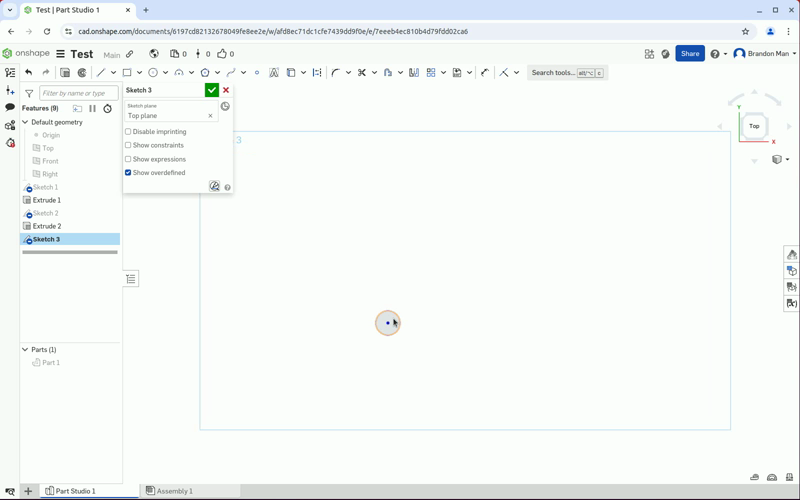
scroll(6)
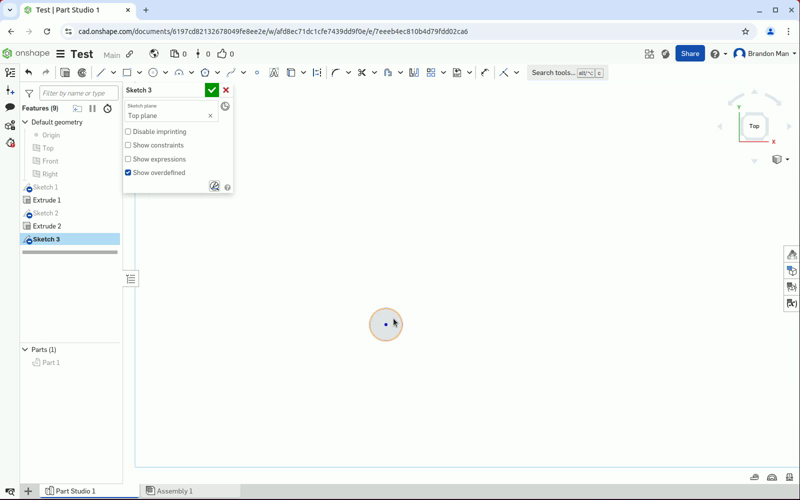
scroll(6)
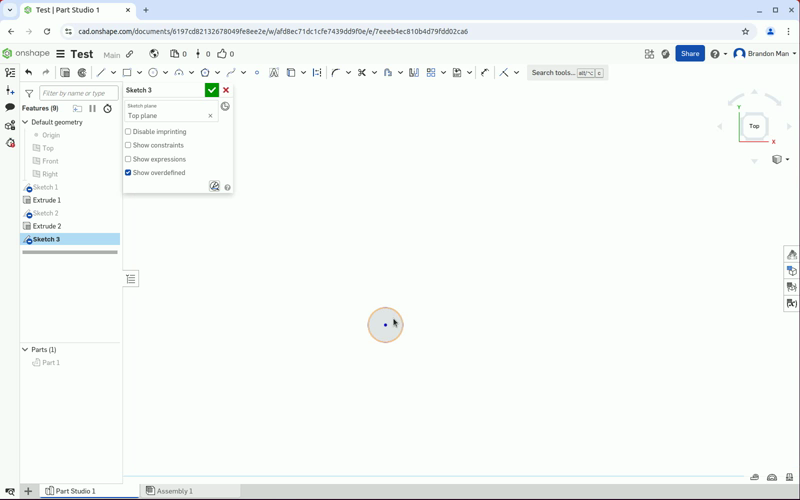
scroll(6)
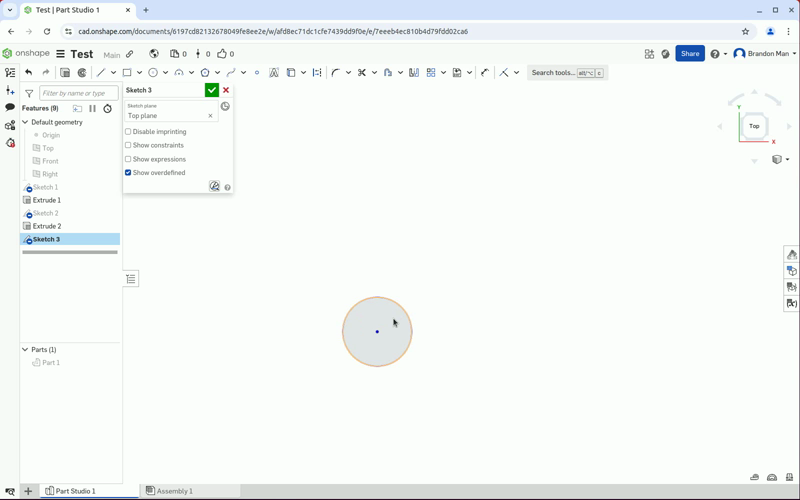
scroll(6)
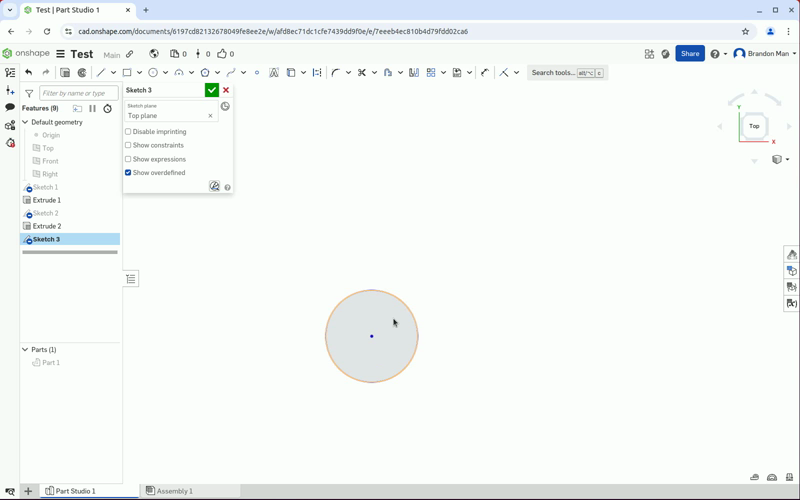
scroll(6)
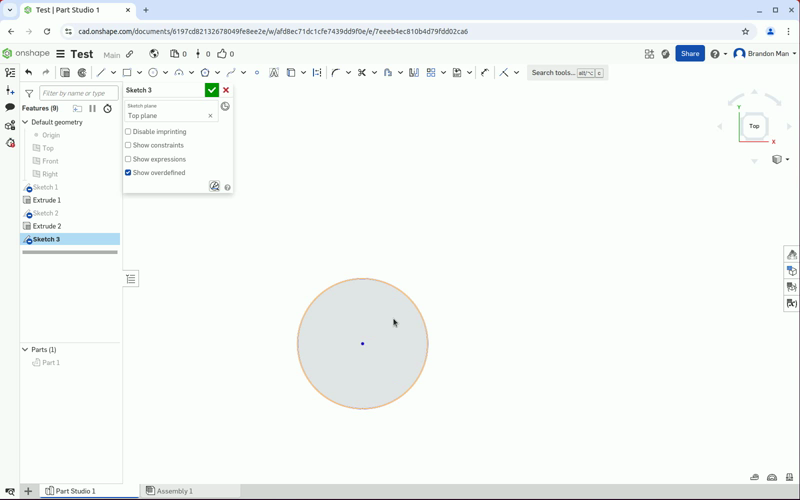
scroll(6)
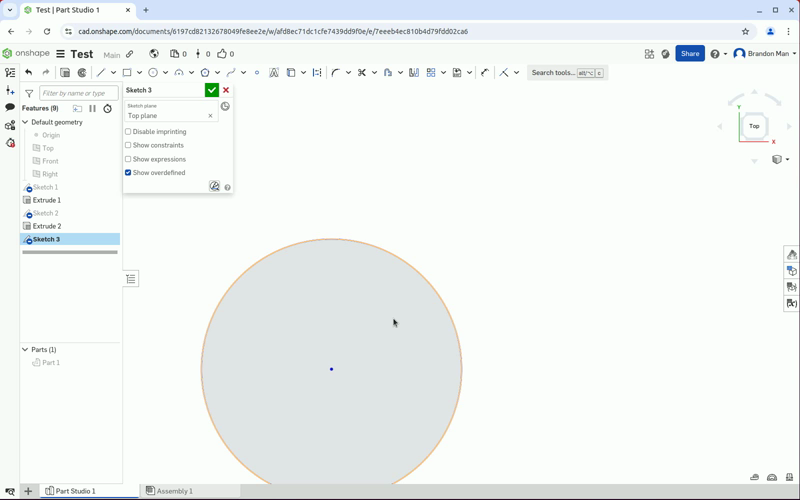
click(393, 318)
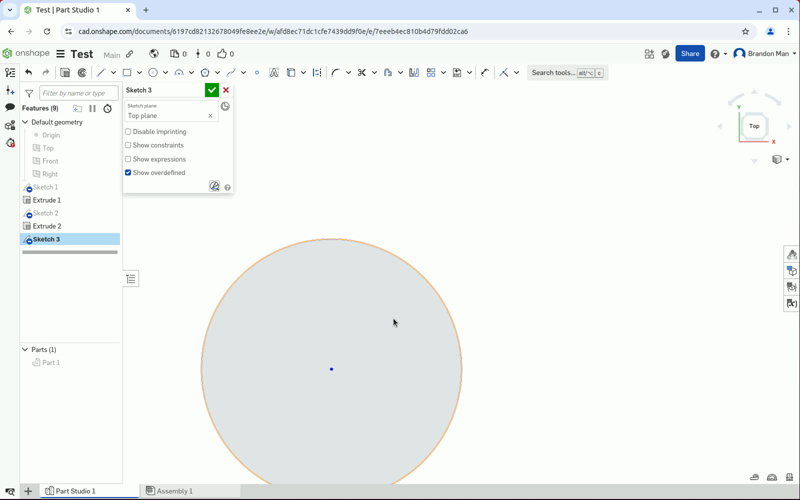
scroll(-6)
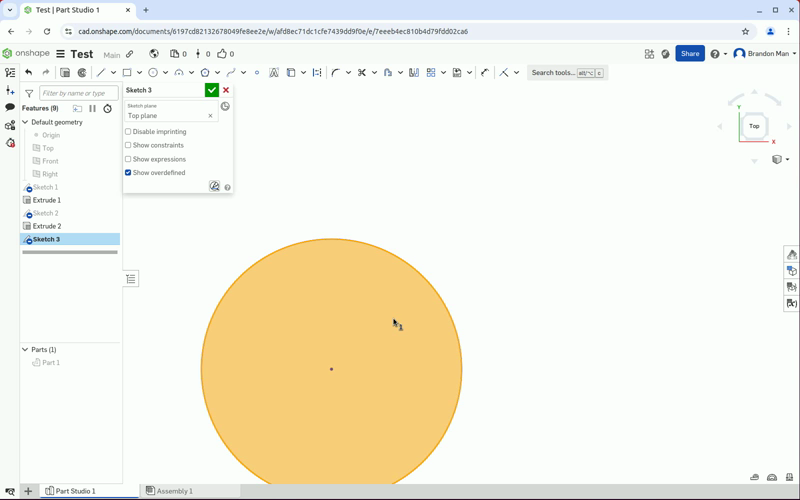
scroll(-6)
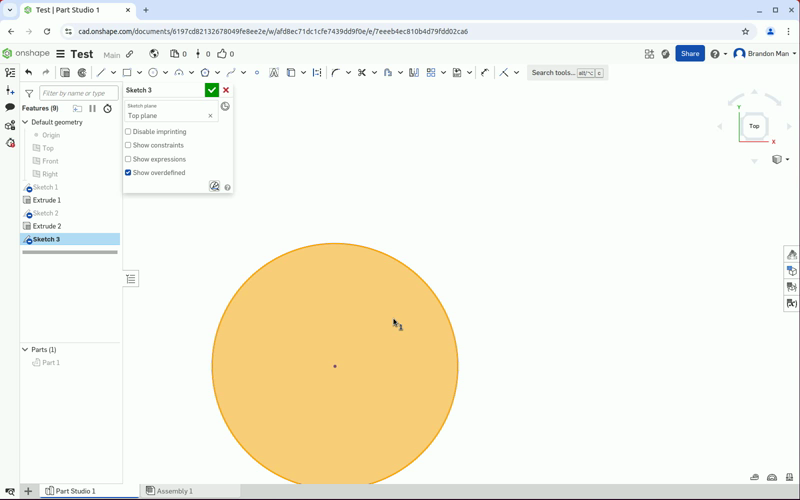
scroll(-6)
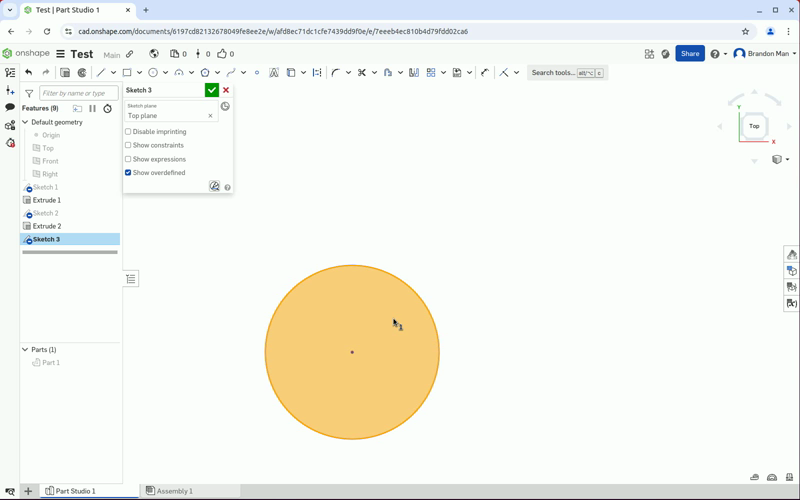
scroll(-6)
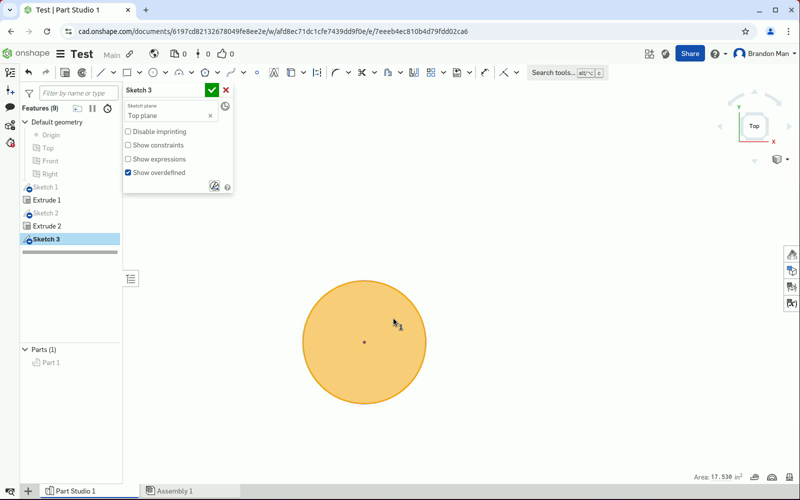
scroll(-6)
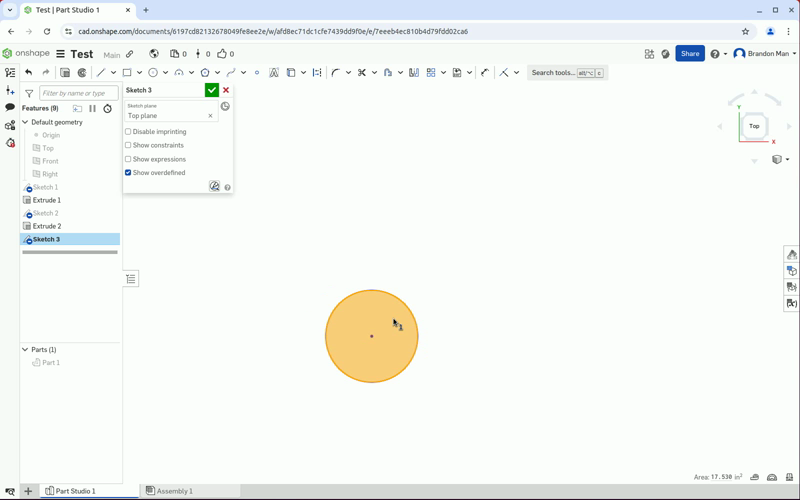
scroll(-6)
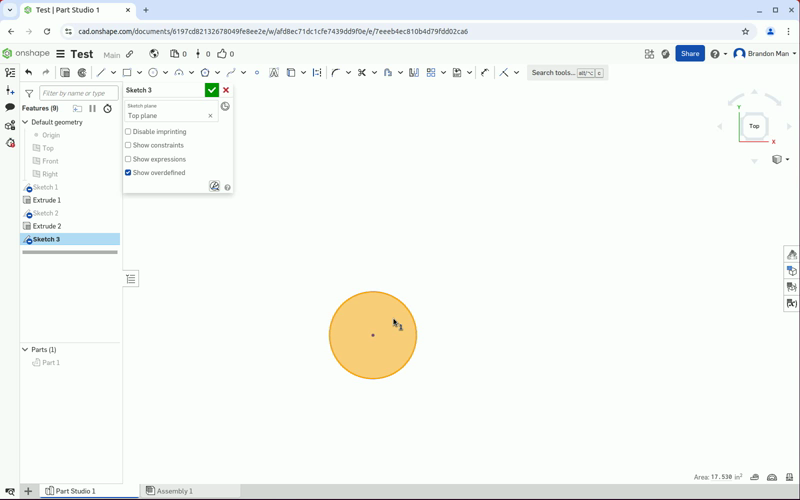
scroll(-6)
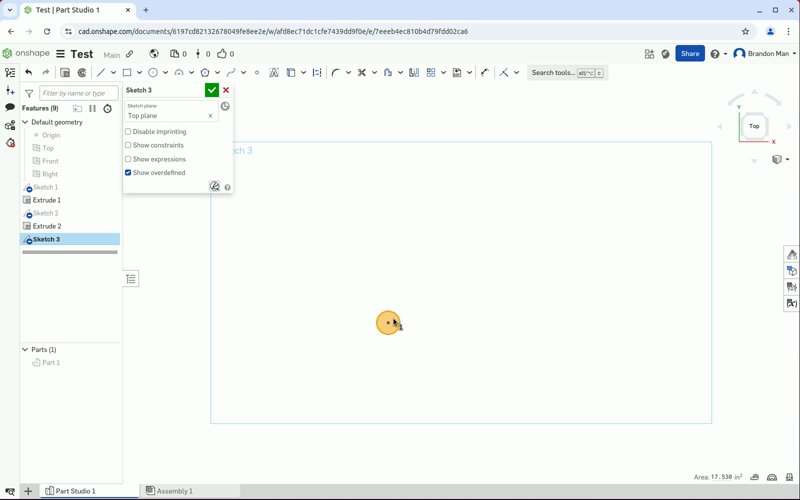
mouse_move(73, 352)
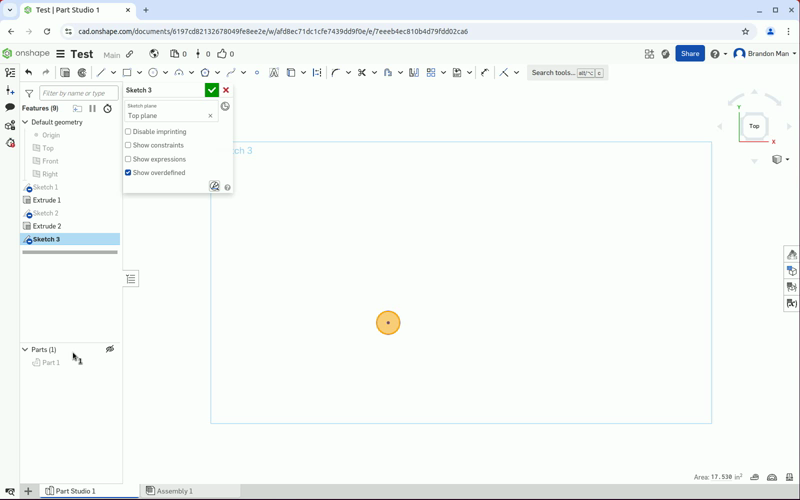
key(shift+y)
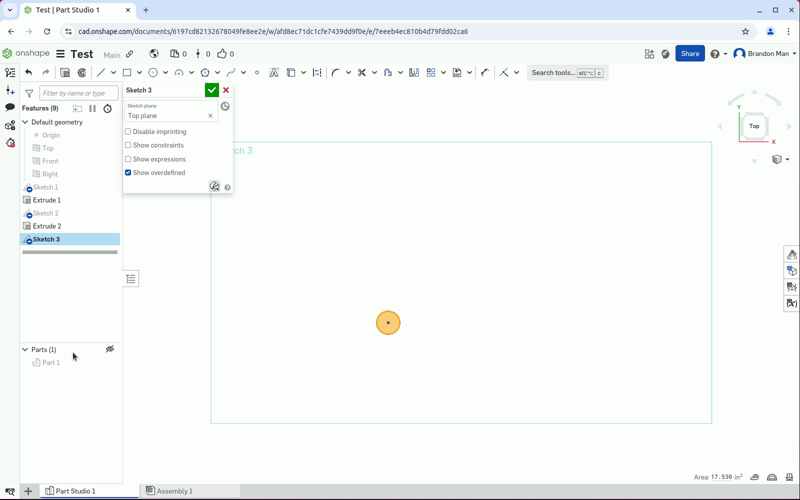
key(shift+e)
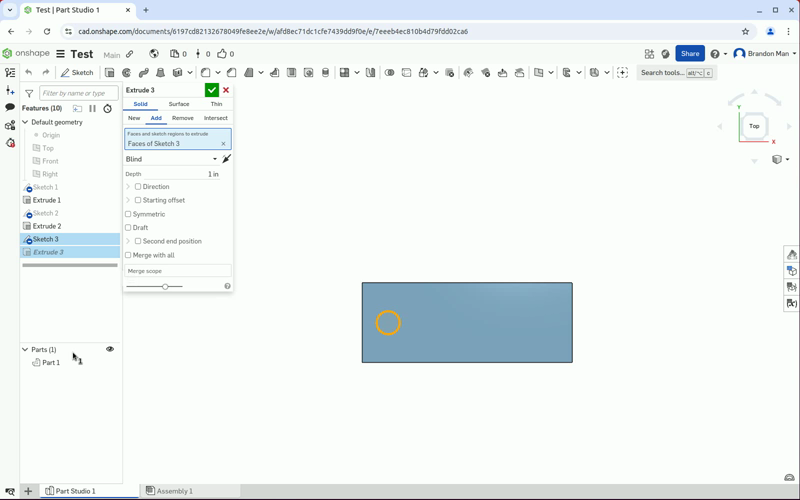
mouse_move(143, 106)
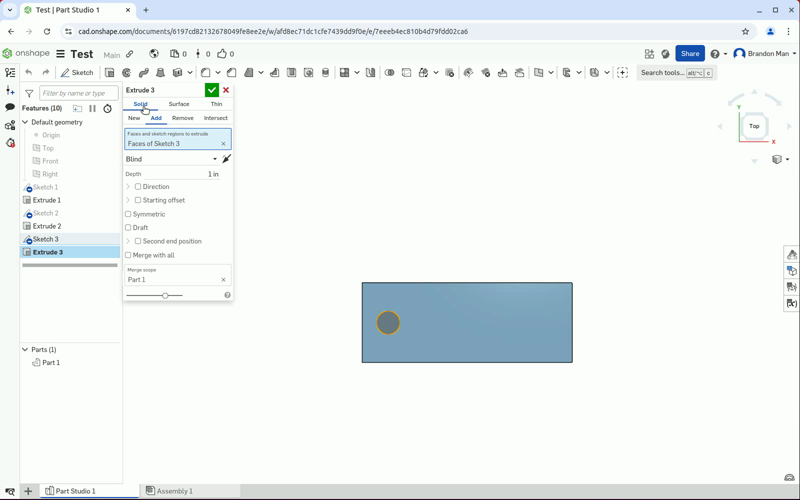
click(143, 106)
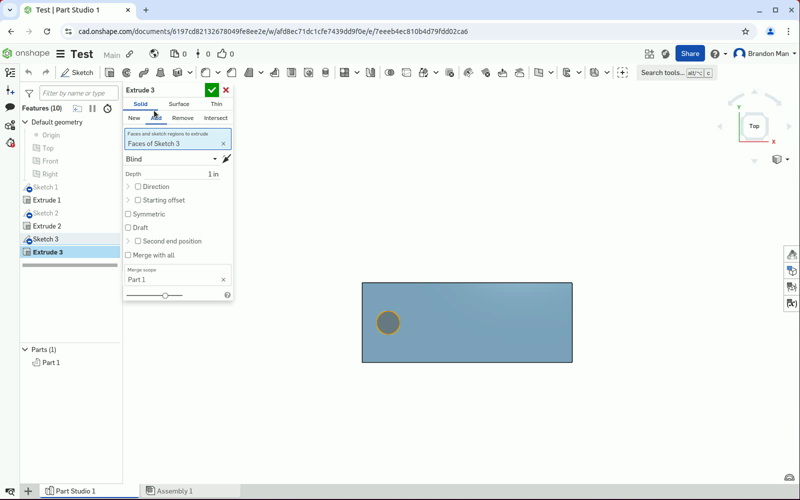
mouse_move(186, 120)
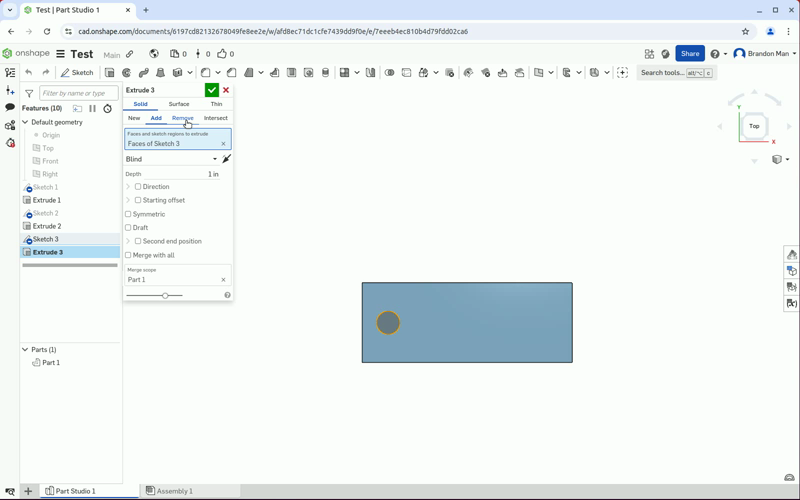
click(186, 120)
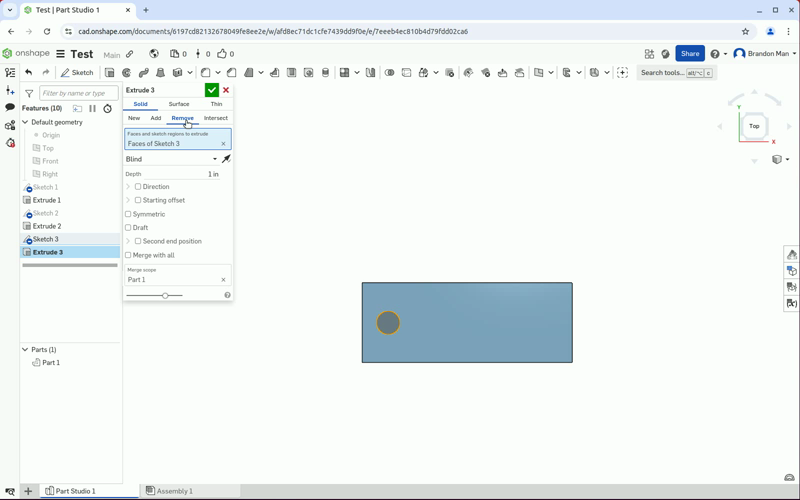
key(tab, 4)
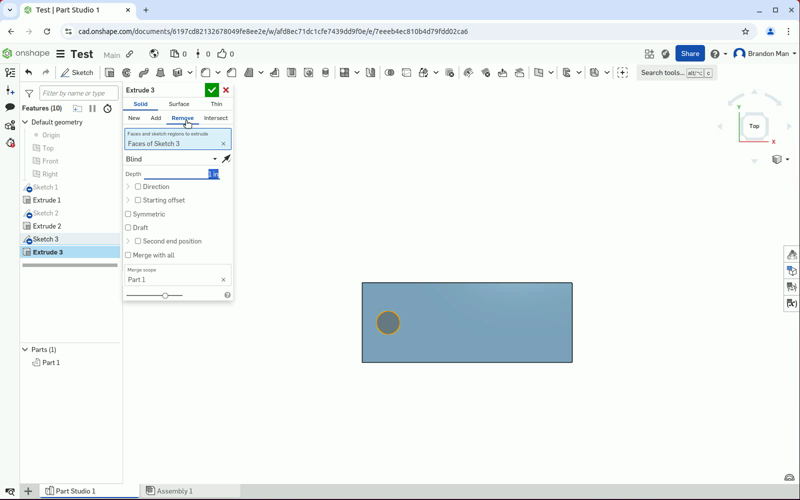
text(8.184)
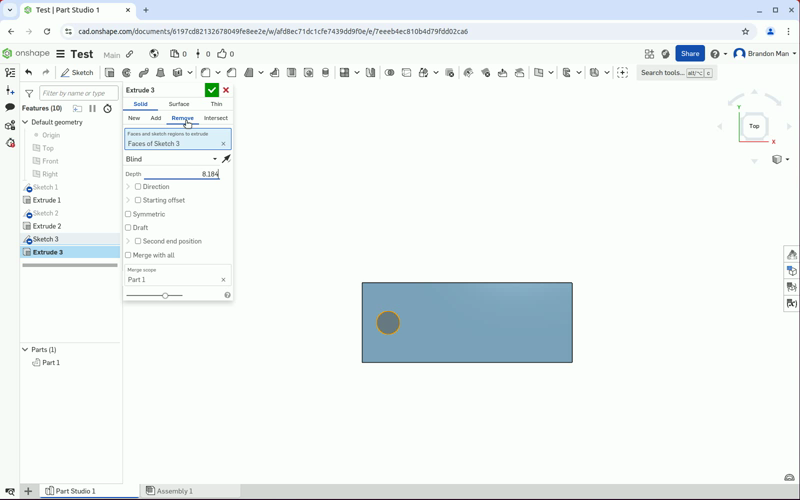
key(tab, 6)
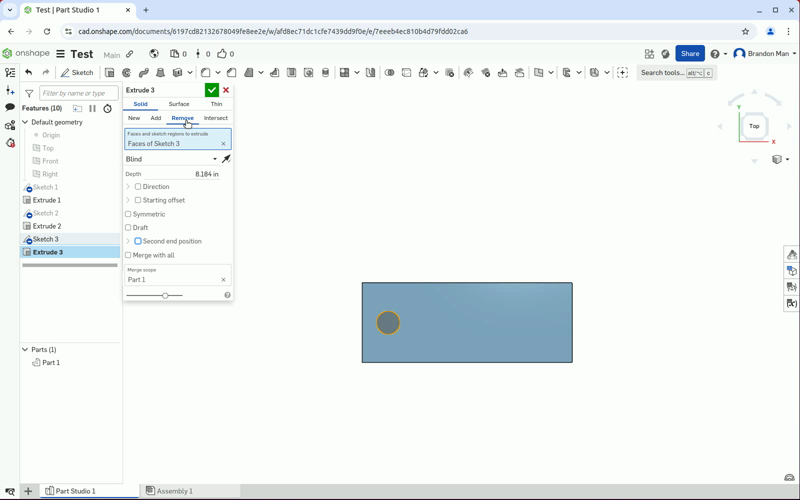
key(space)
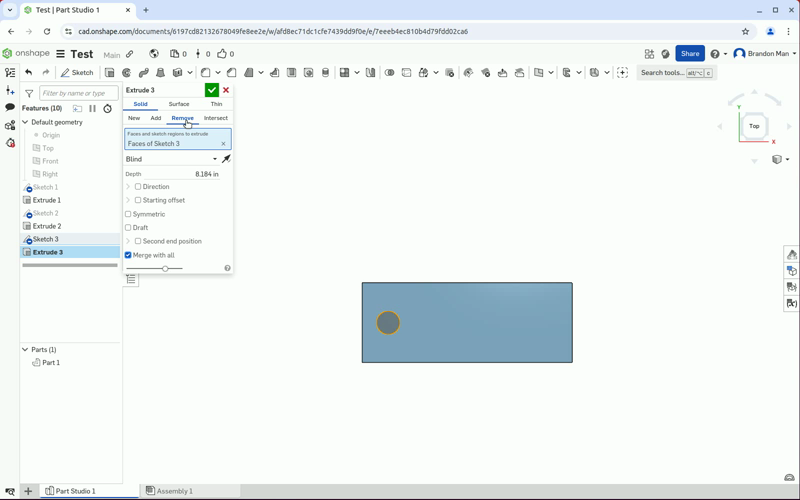
key(enter)
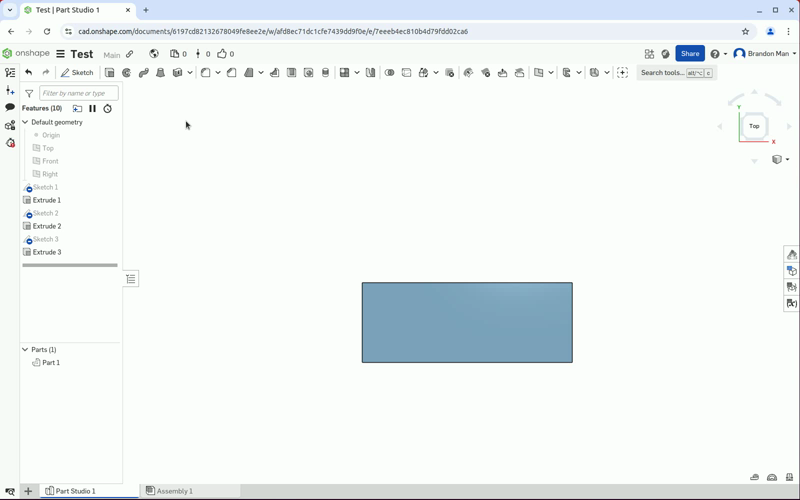
key(shift+h)
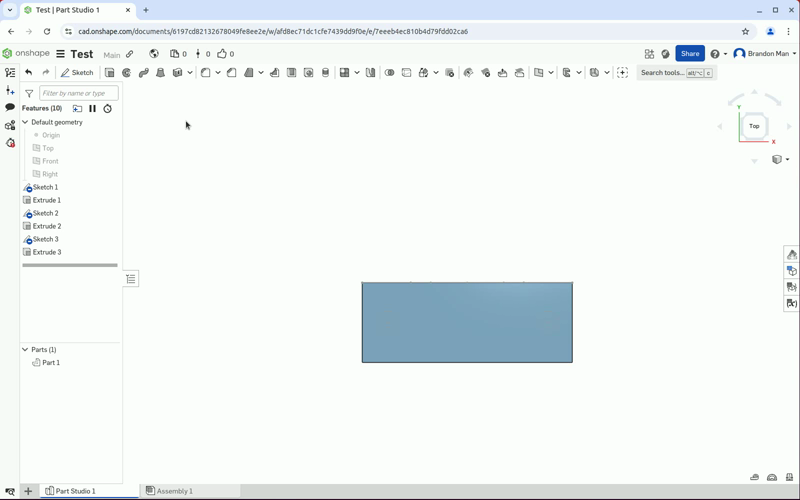
key(shift+h)
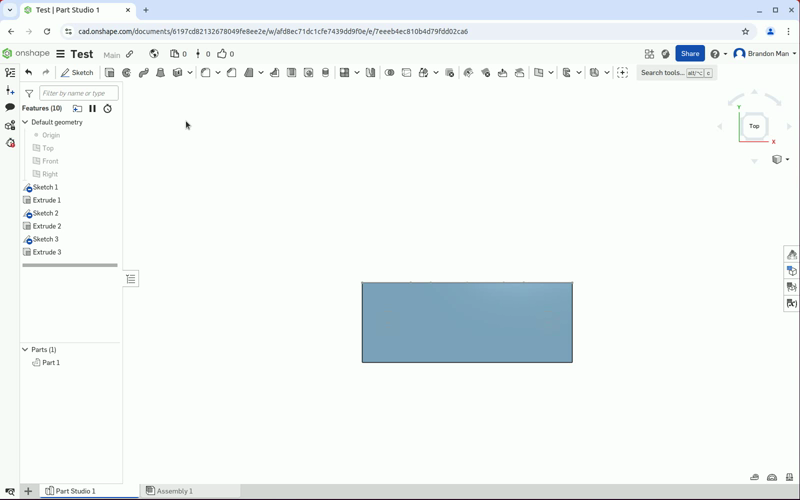
key(shift+7)
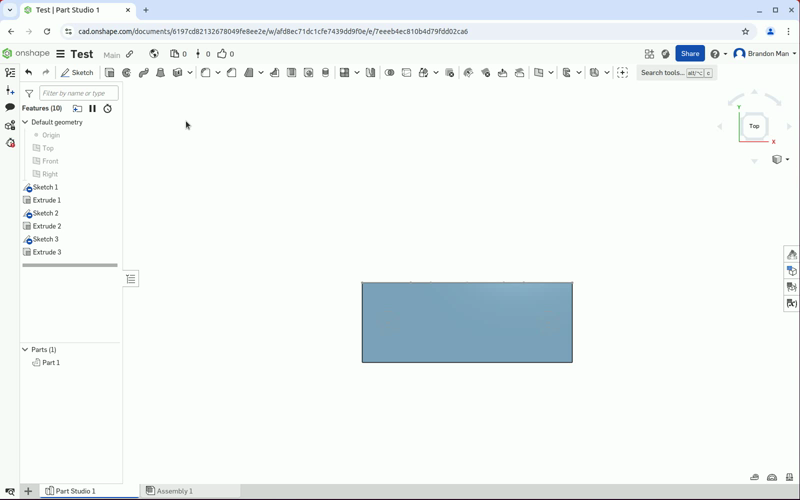
key(up, 3)
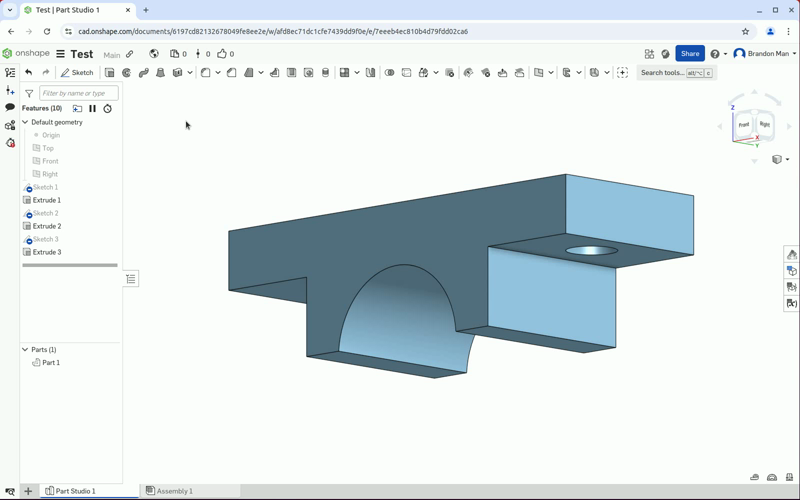
key(left, 3)
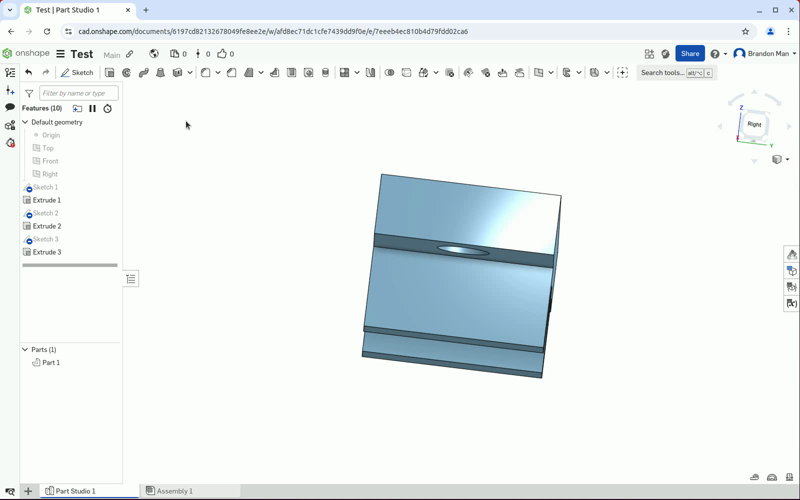
key(right, 3)
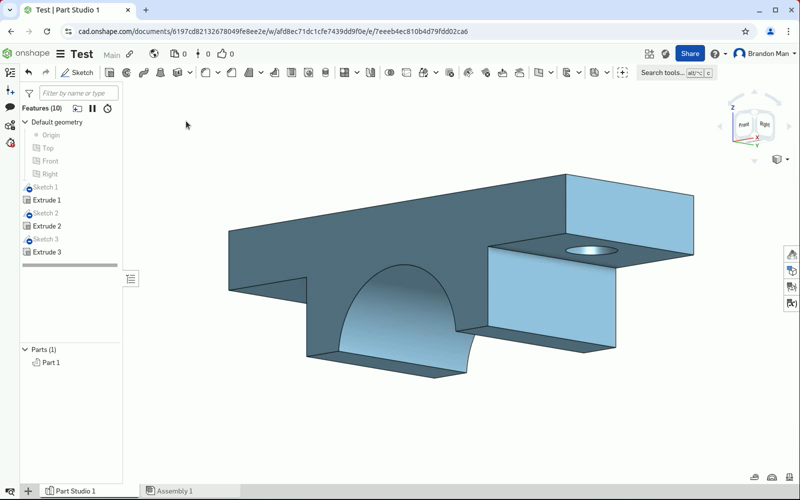
key(down, 3)
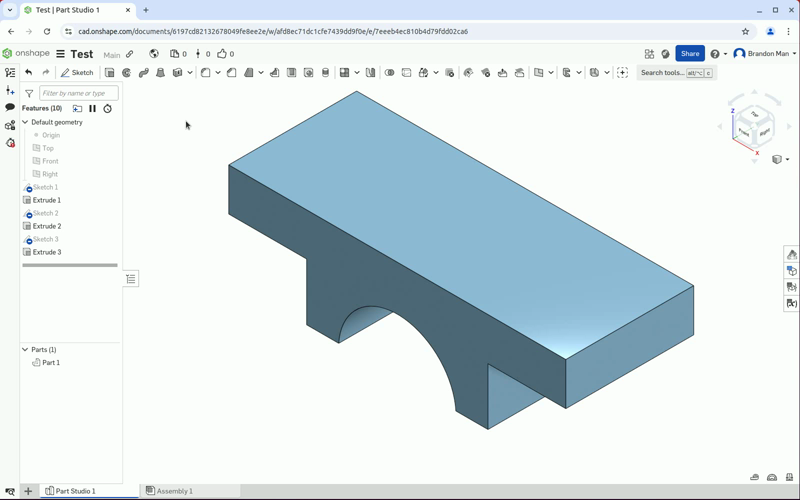
mouse_move(73, 189)
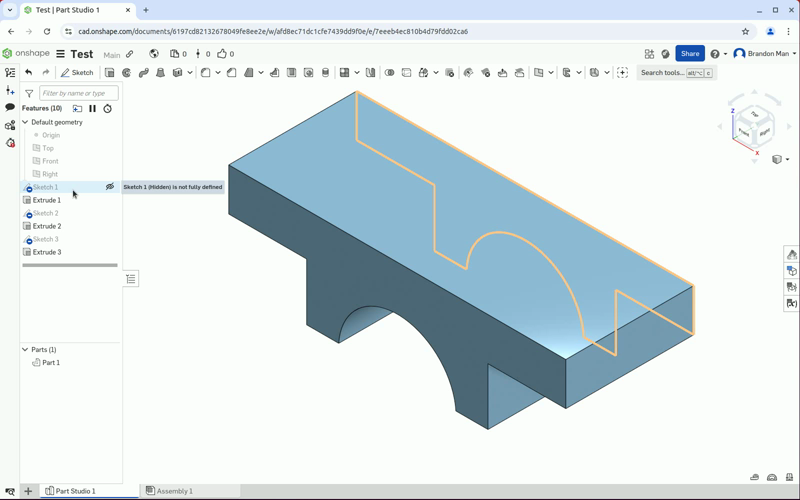
click(73, 189)